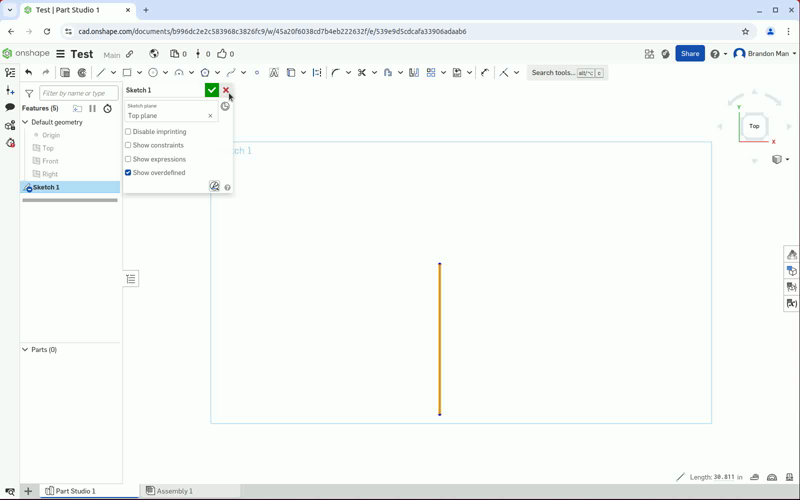
key(shift+h)
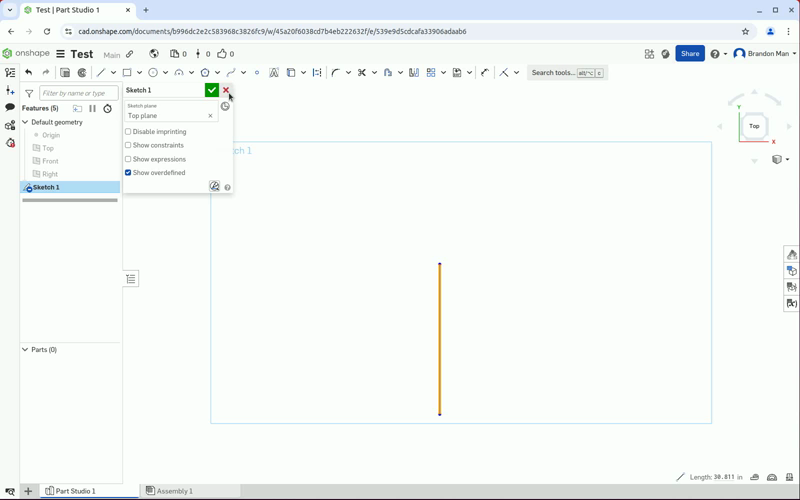
key(shift+s)
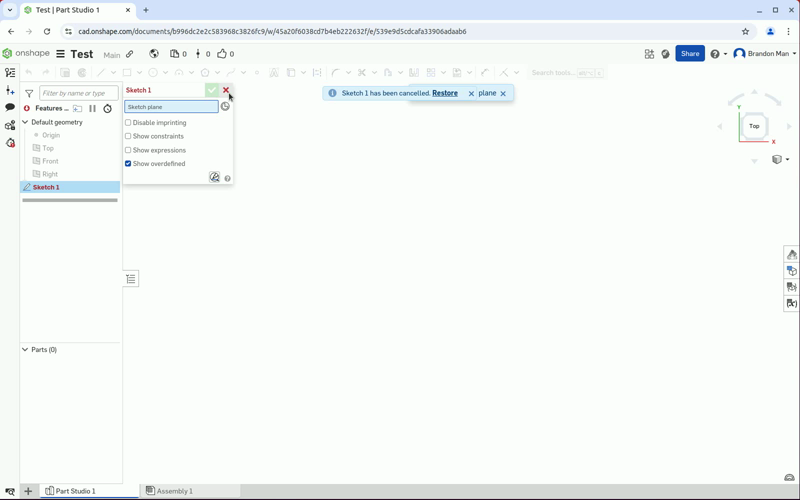
mouse_move(73, 150)
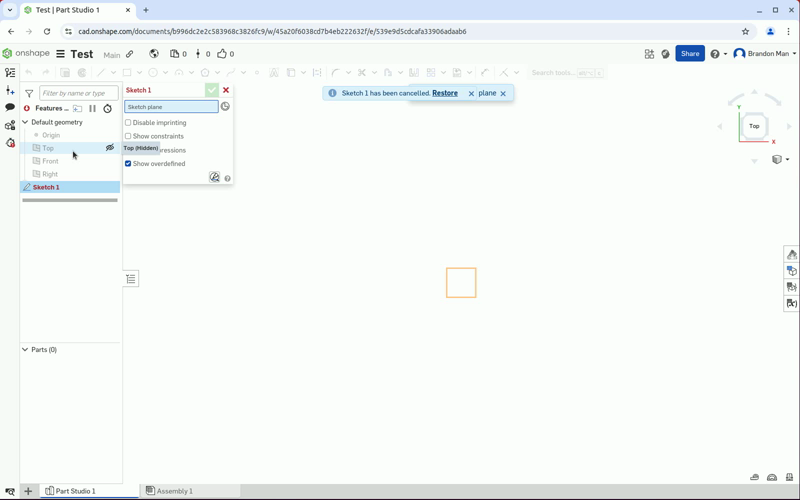
click(73, 150)
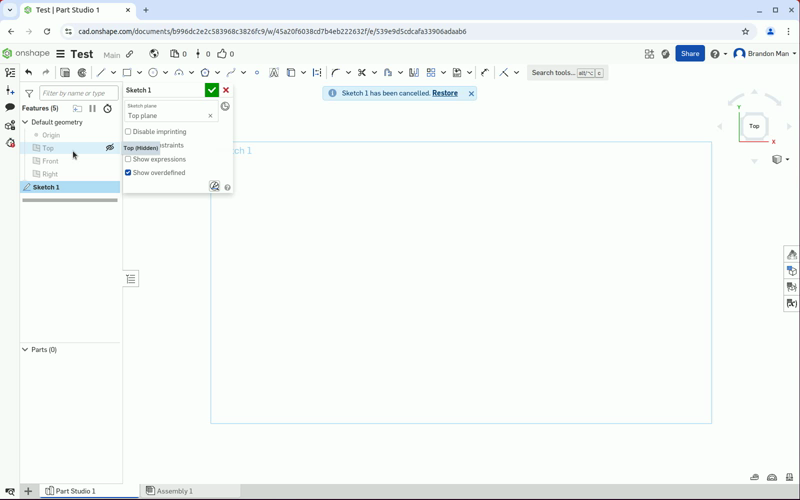
mouse_move(73, 352)
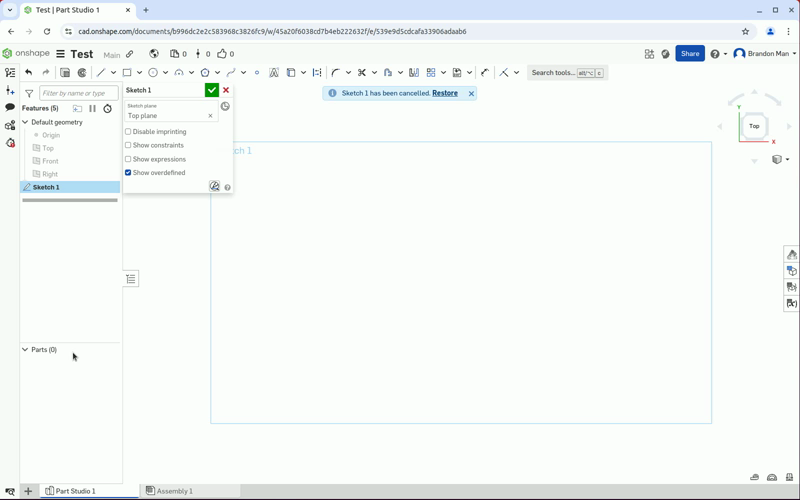
key(y)
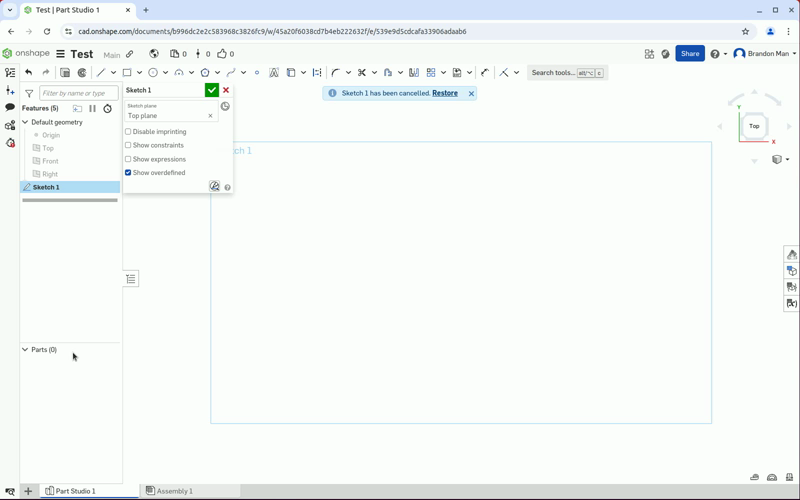
key(l)
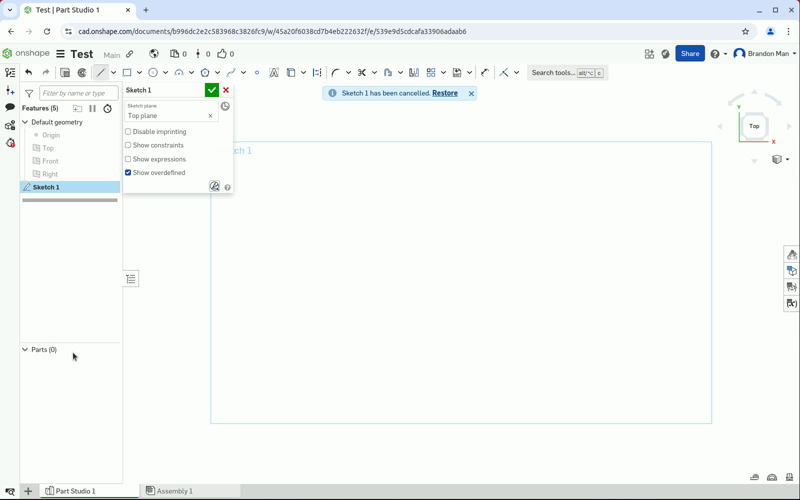
key_down(shift)
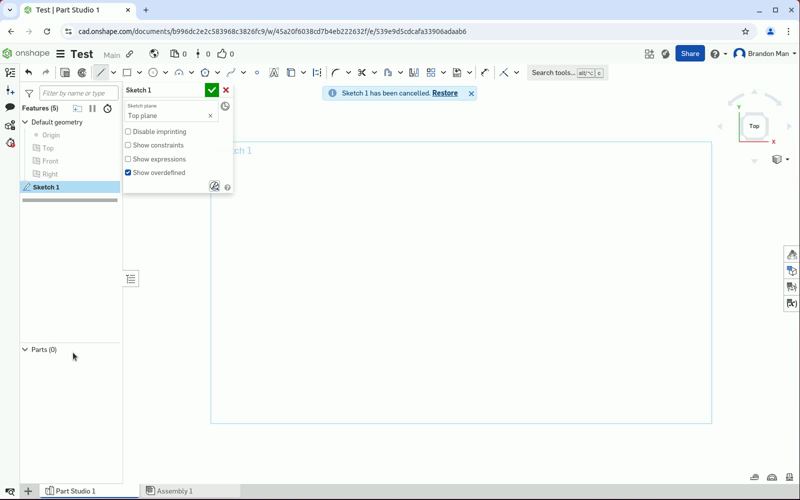
mouse_move(416, 395)
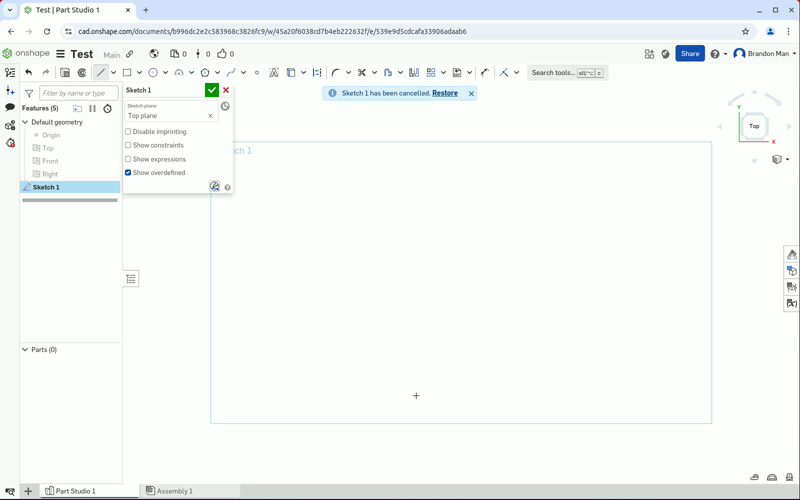
click(416, 395)
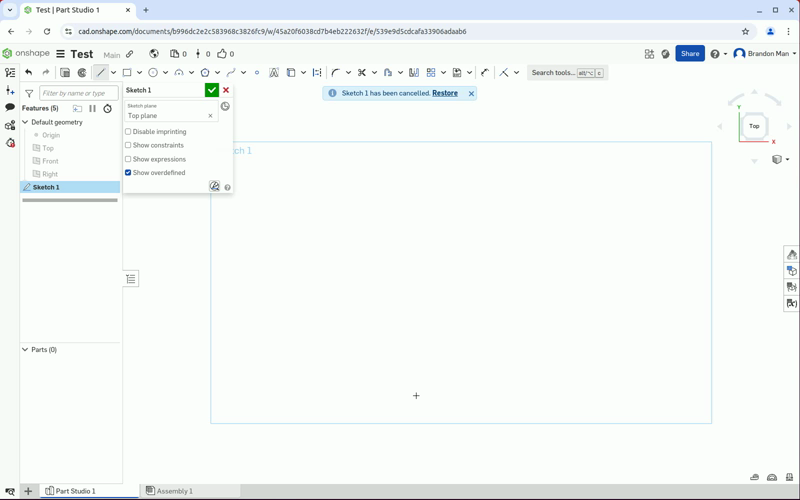
key_up(shift)
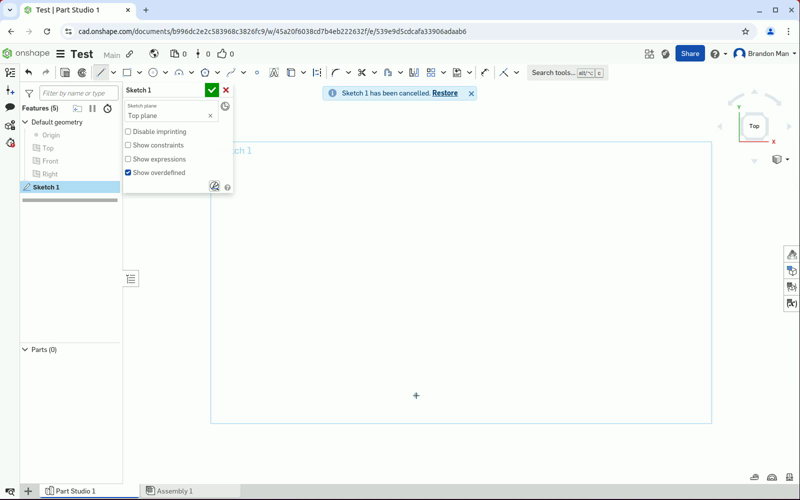
key_down(shift)
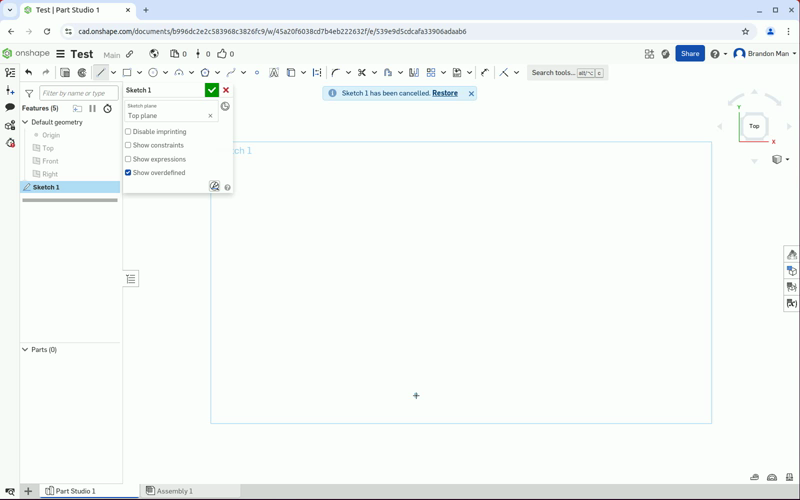
mouse_move(505, 395)
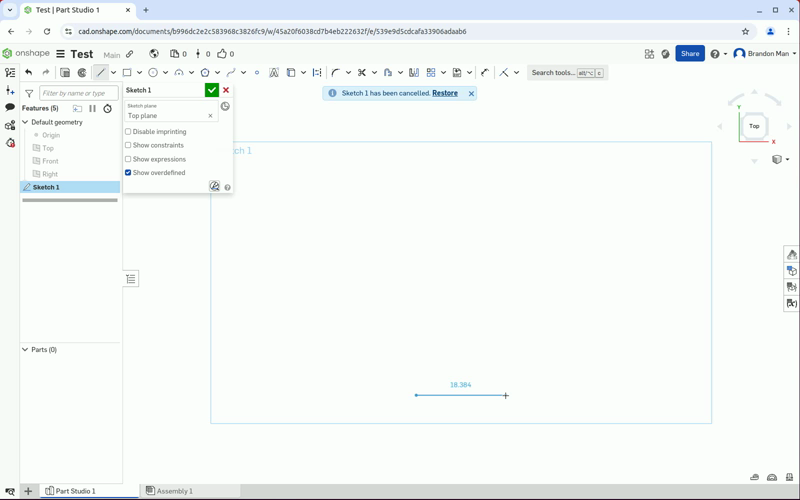
click(505, 395)
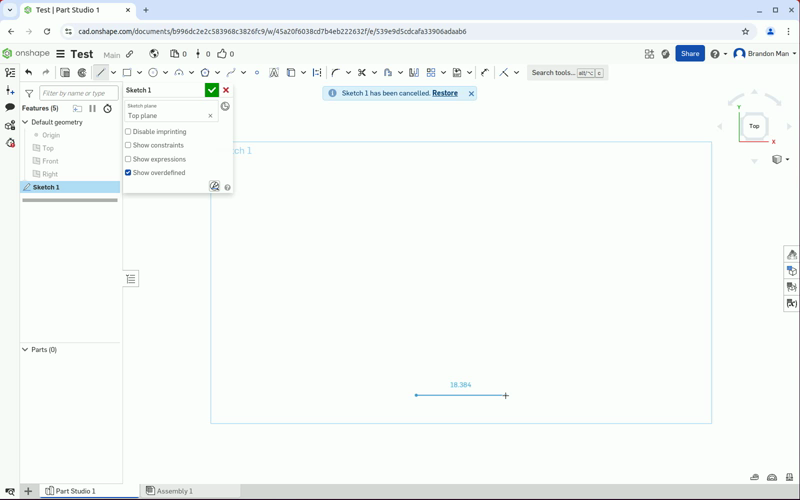
key_up(shift)
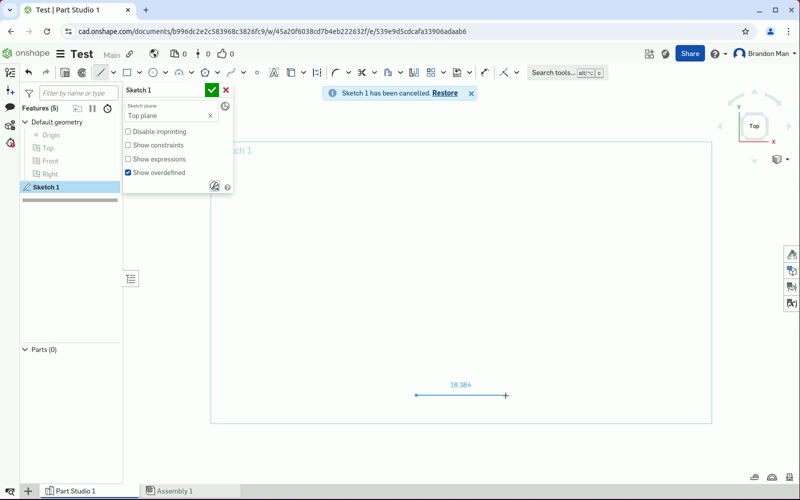
key_down(shift)
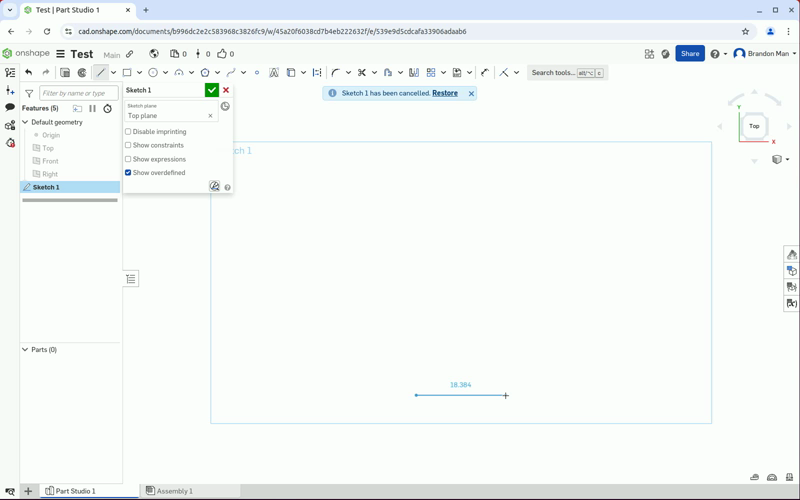
mouse_move(505, 171)
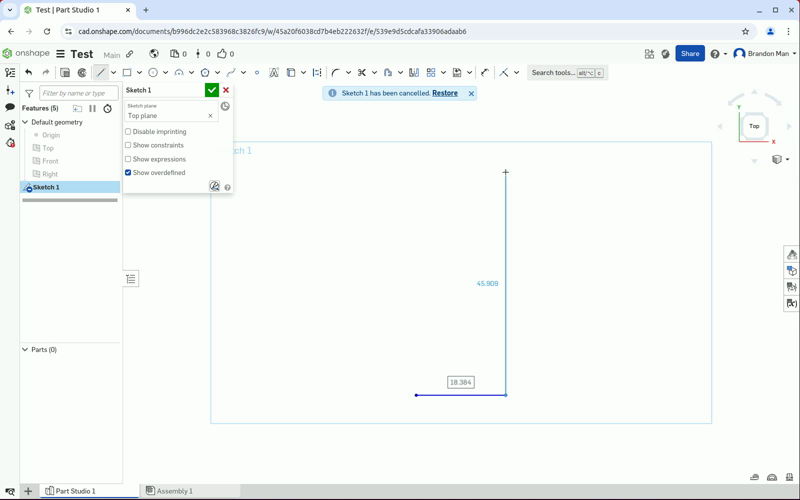
click(505, 171)
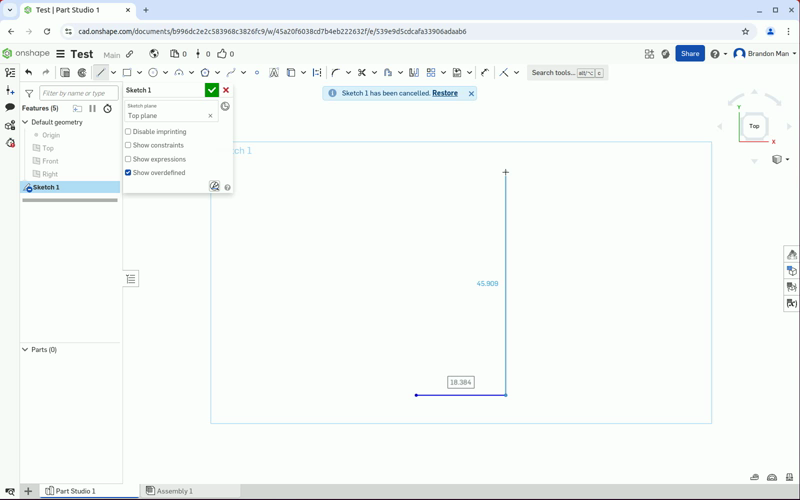
key_up(shift)
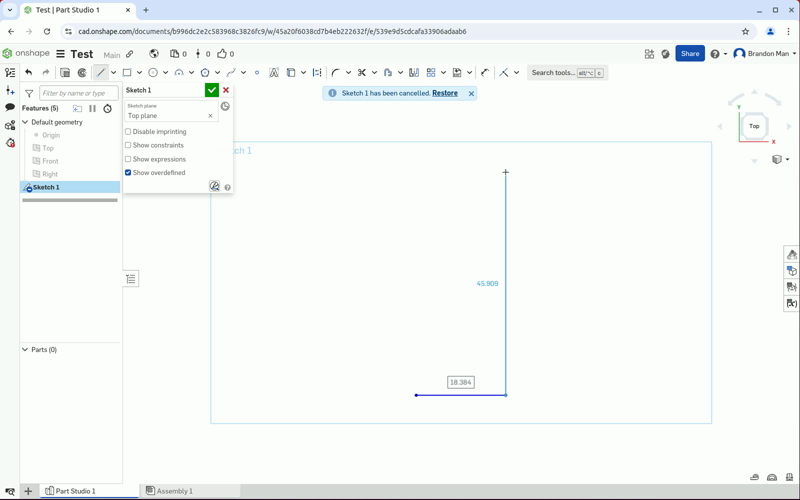
key_down(shift)
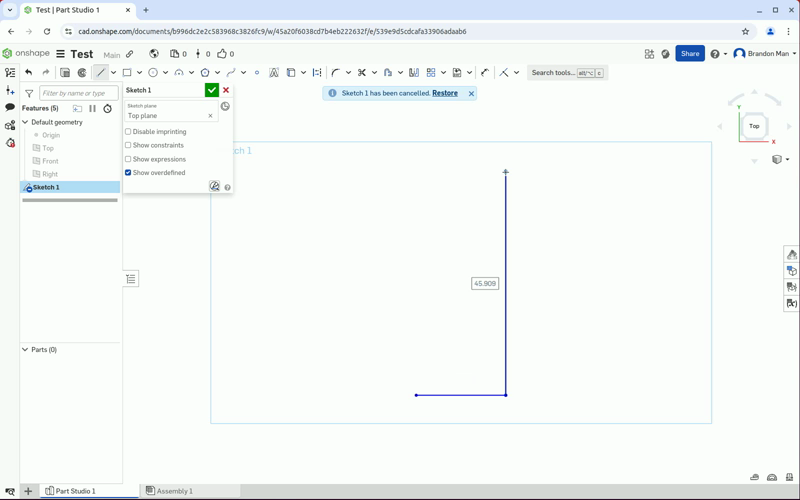
mouse_move(416, 171)
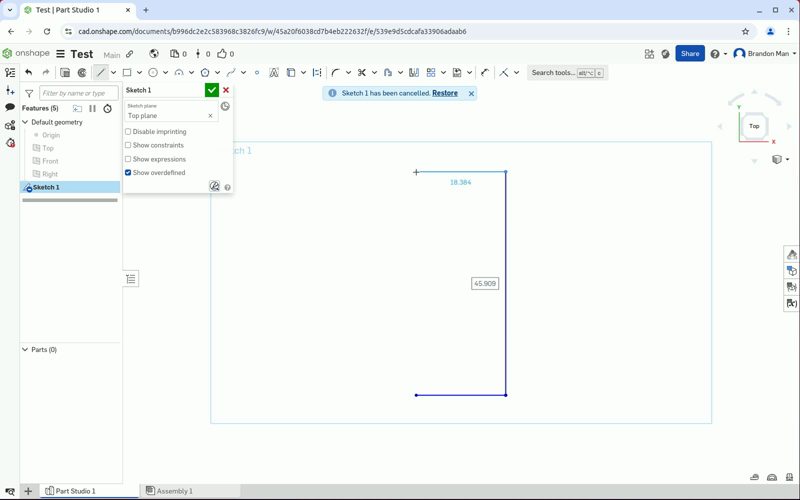
click(416, 171)
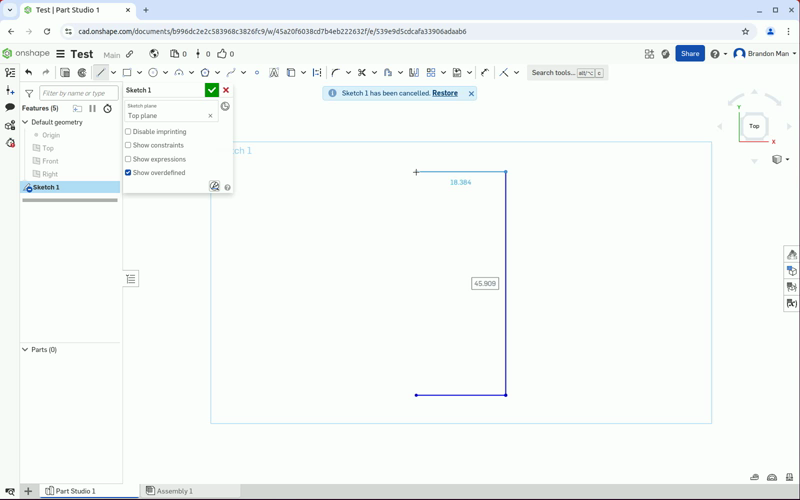
key_up(shift)
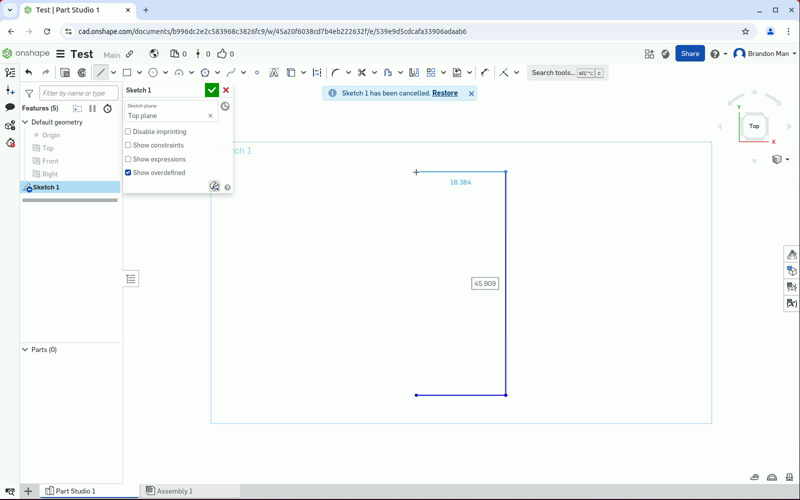
key_down(shift)
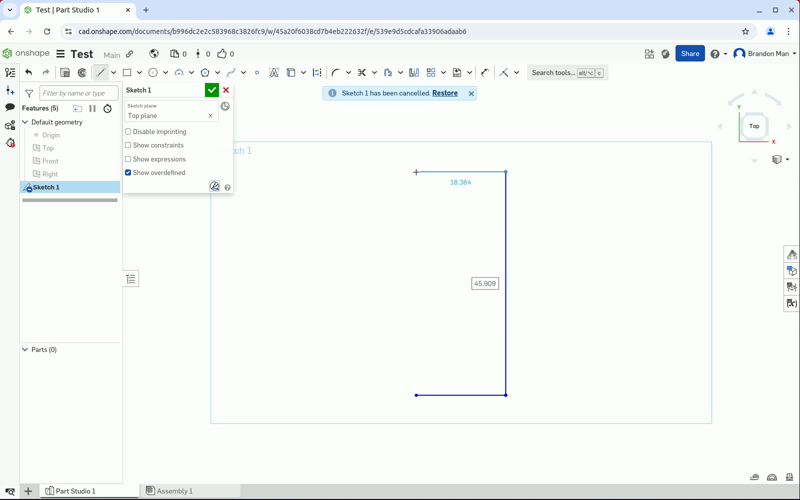
mouse_move(416, 395)
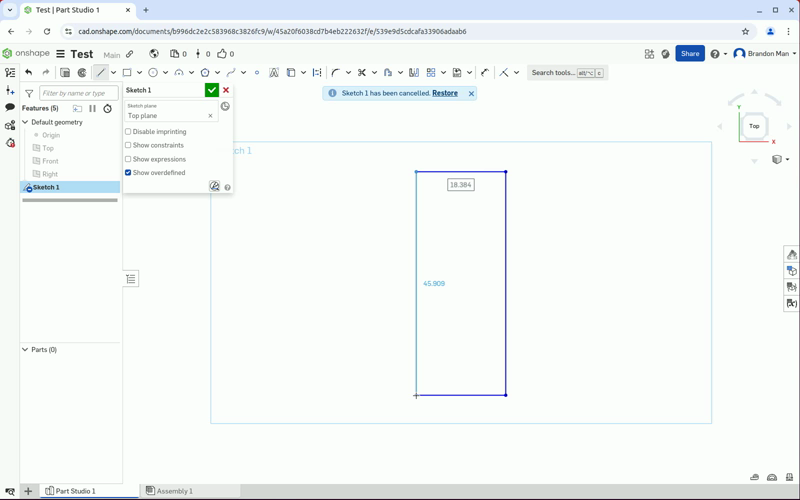
key_up(shift)
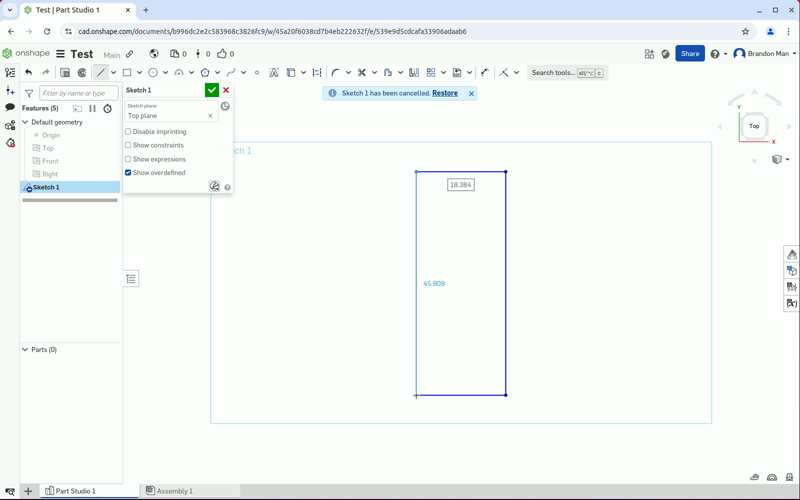
click(416, 395)
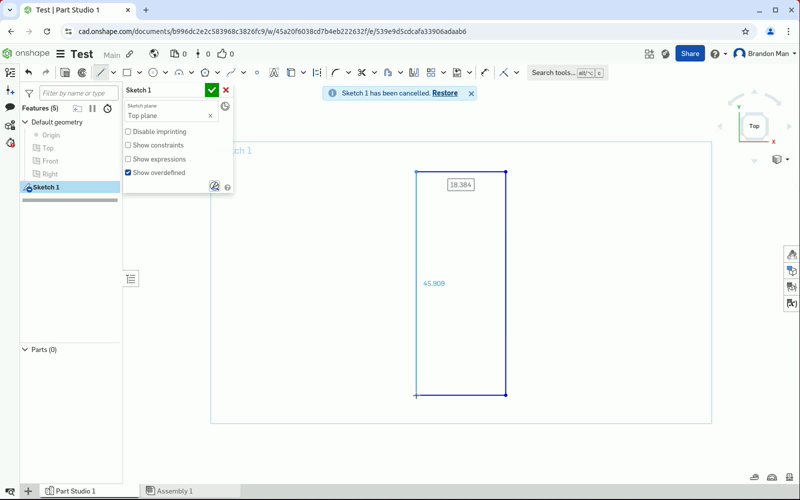
key(esc)
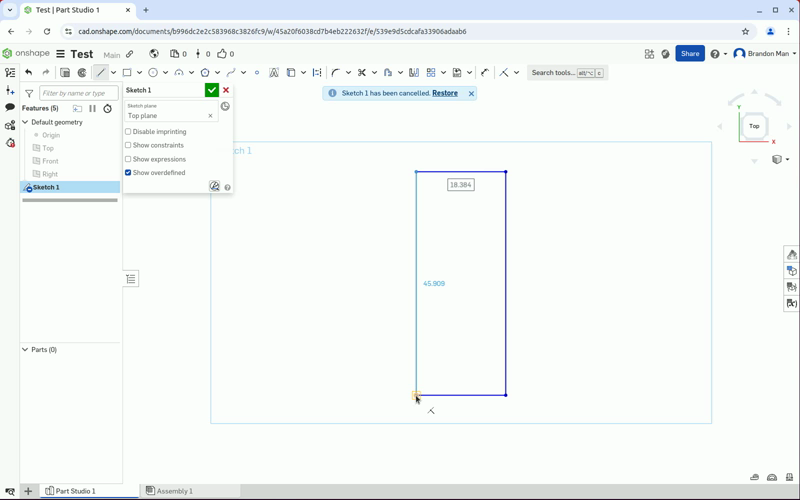
mouse_move(448, 207)
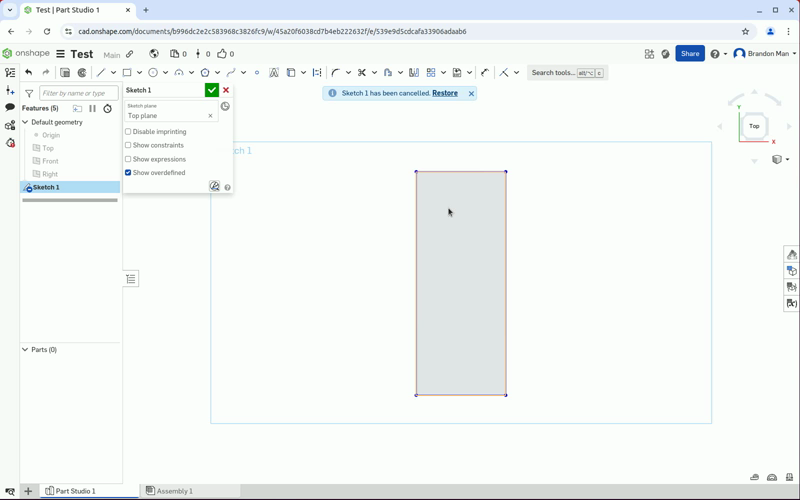
click(448, 207)
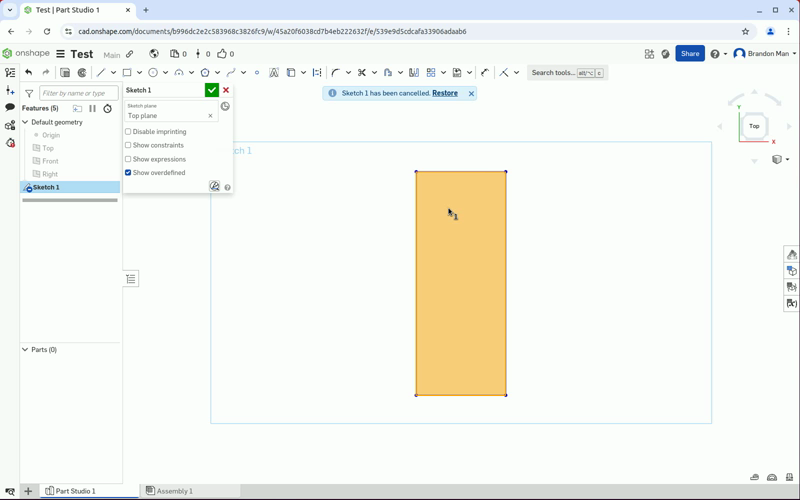
mouse_move(73, 352)
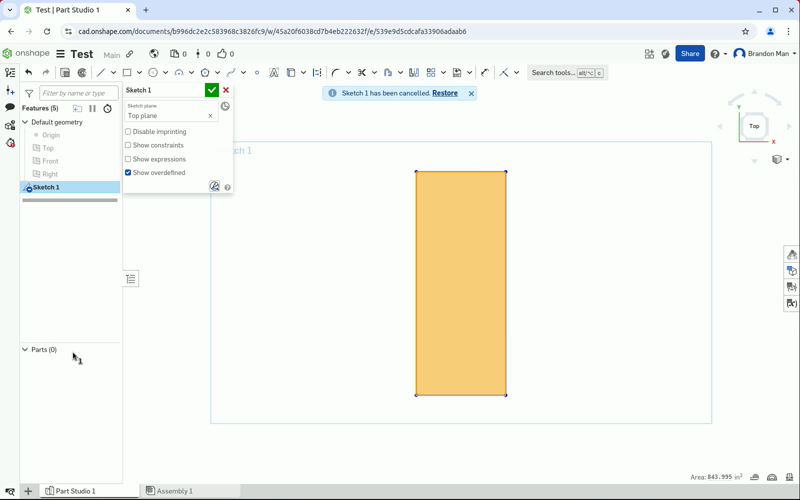
key(shift+y)
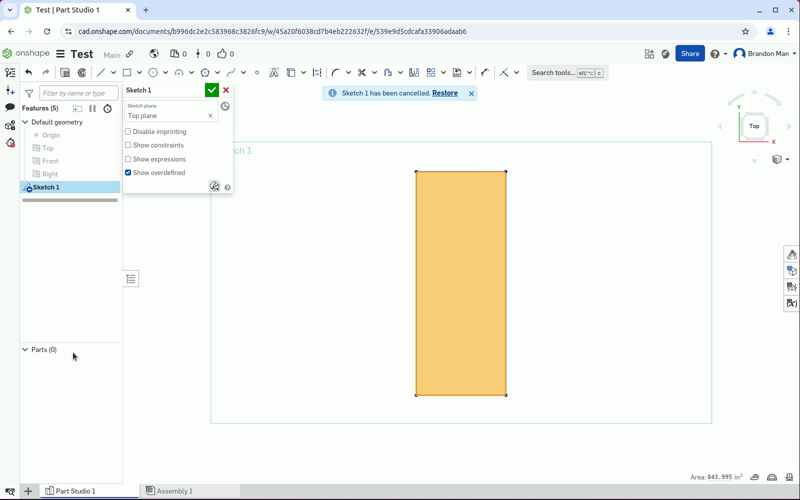
key(shift+e)
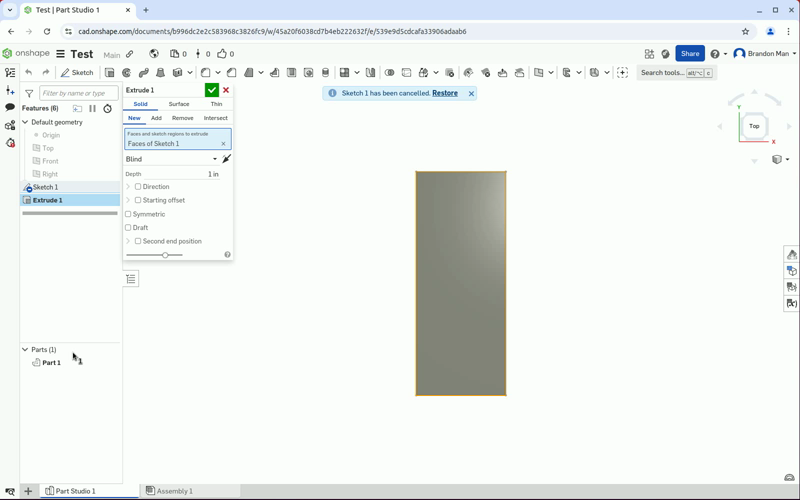
mouse_move(143, 106)
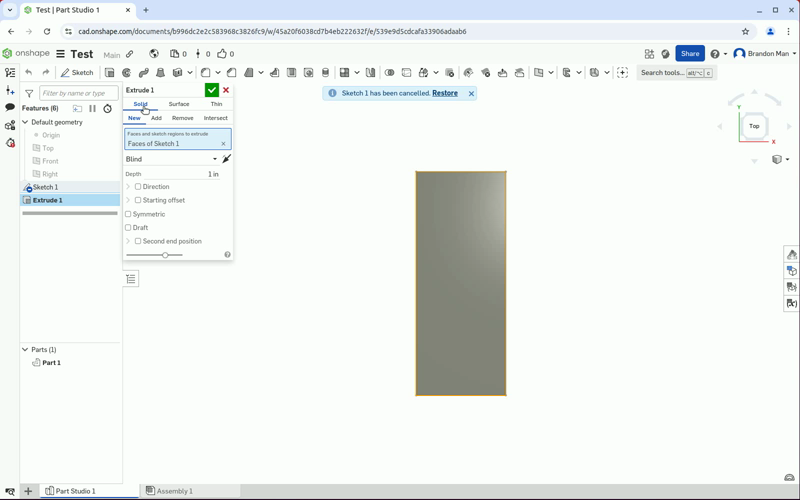
click(143, 106)
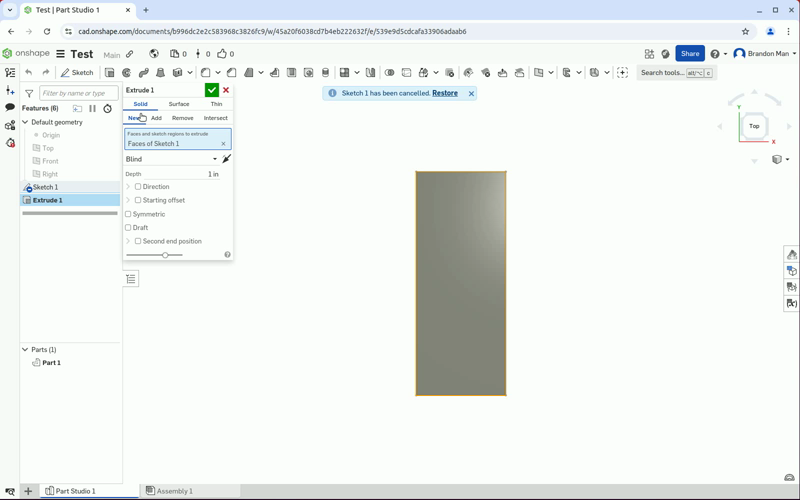
mouse_move(137, 120)
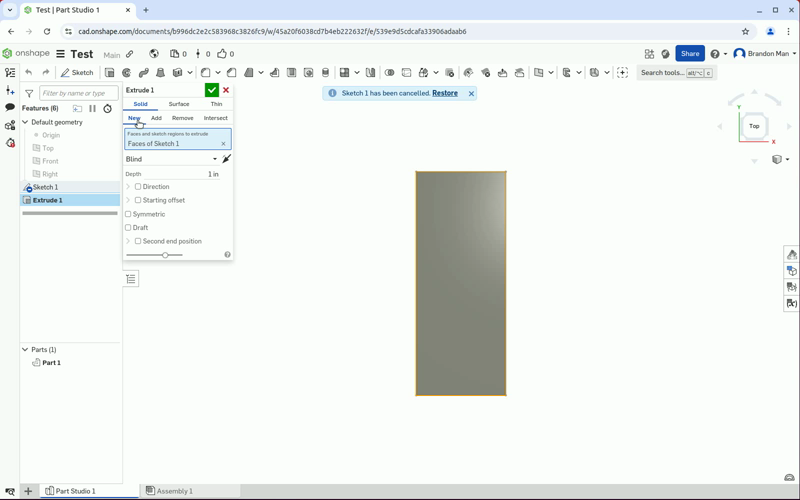
click(137, 120)
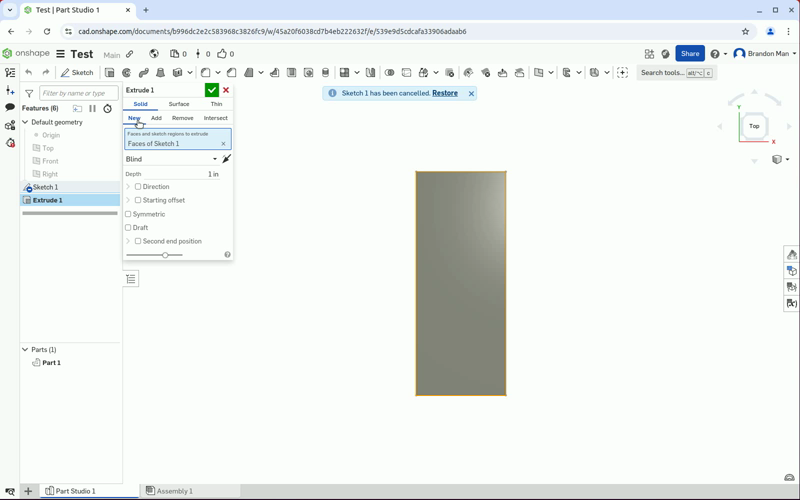
key(tab, 4)
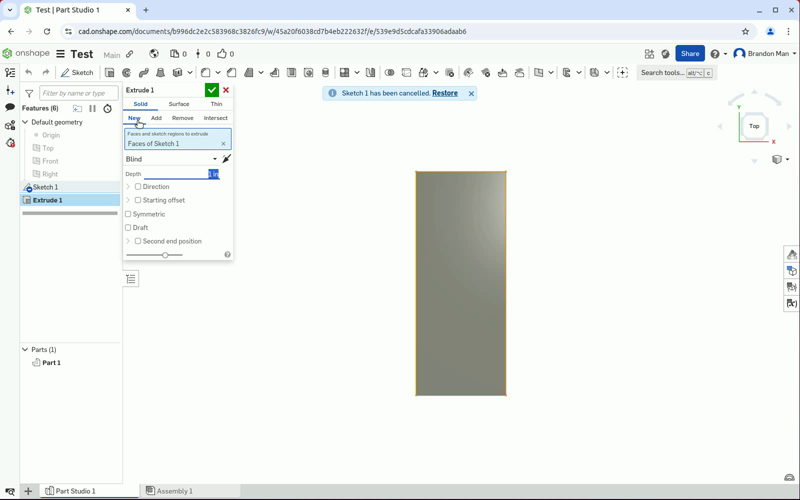
text(4.574)
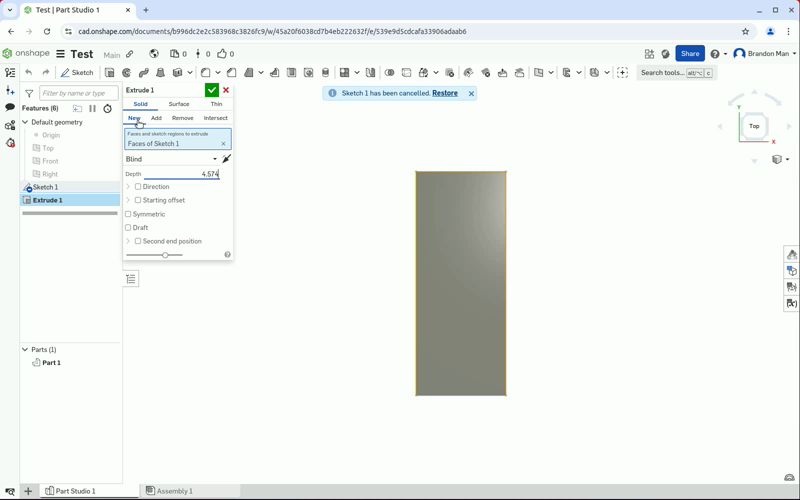
key(enter)
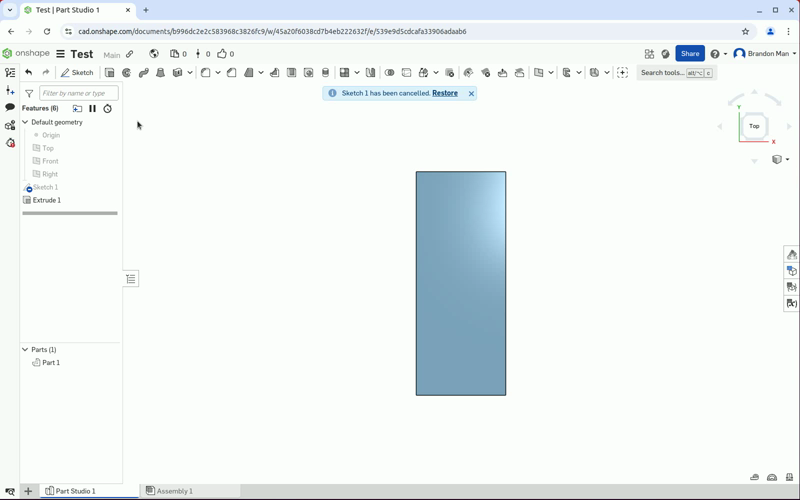
key(shift+h)
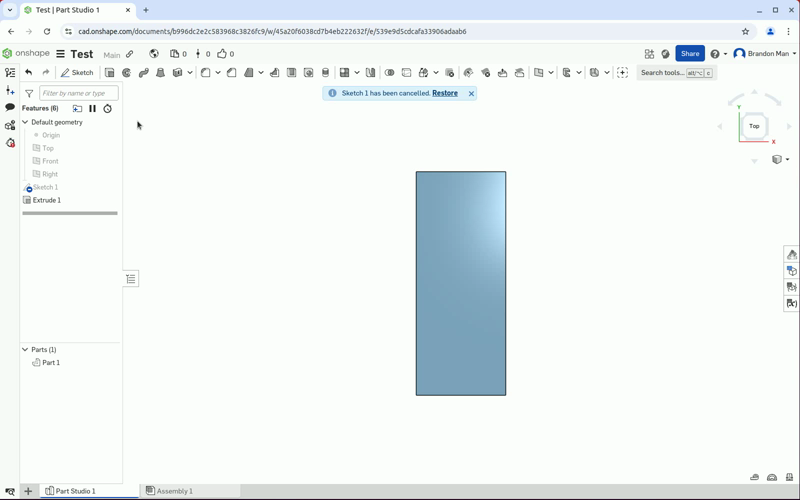
key(shift+h)
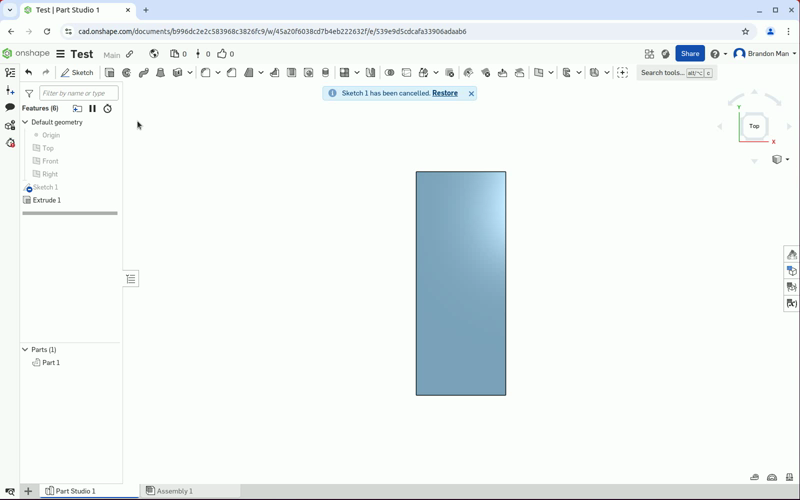
mouse_move(73, 189)
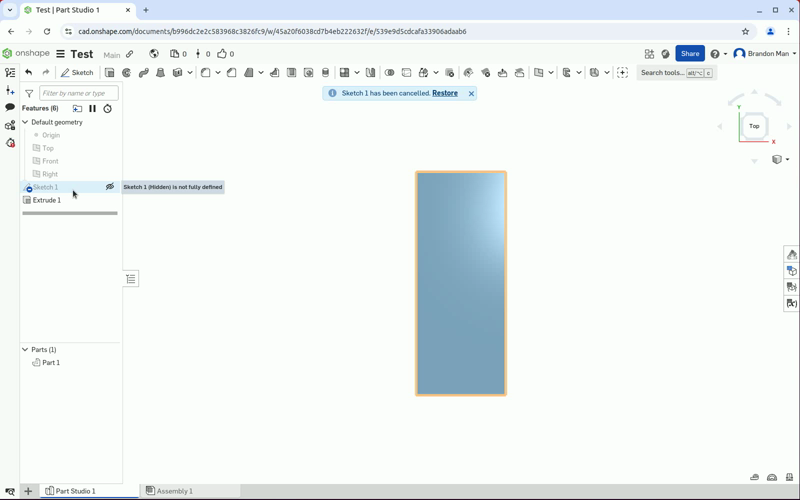
click(73, 189)
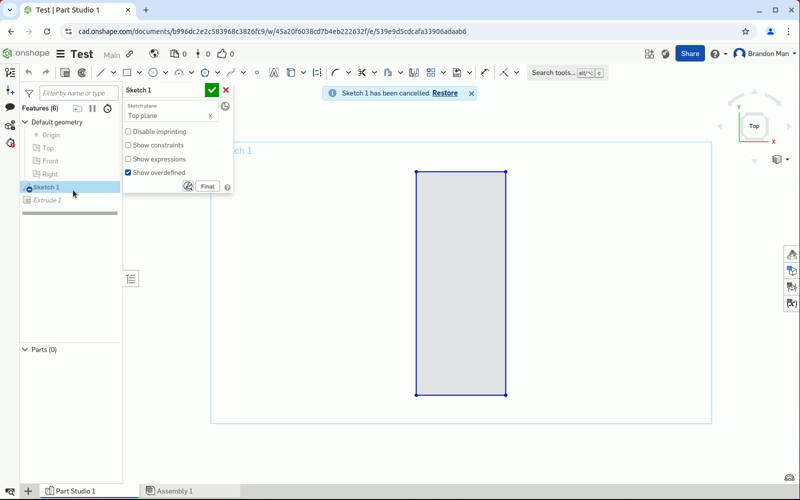
mouse_move(229, 92)
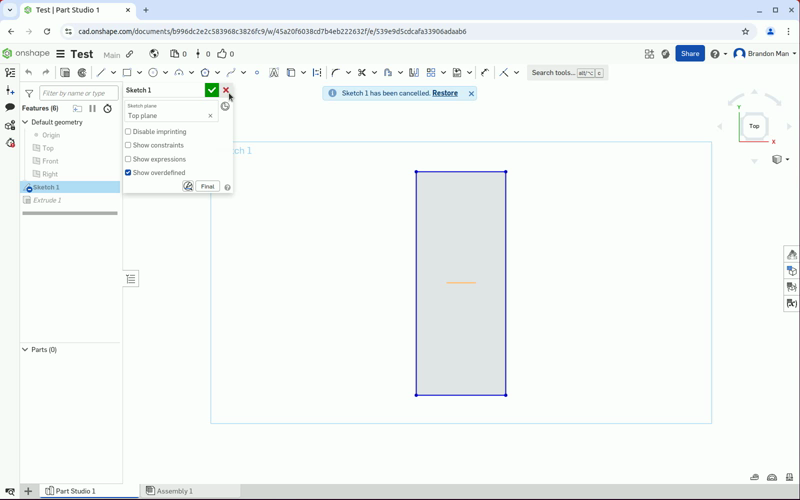
click(229, 92)
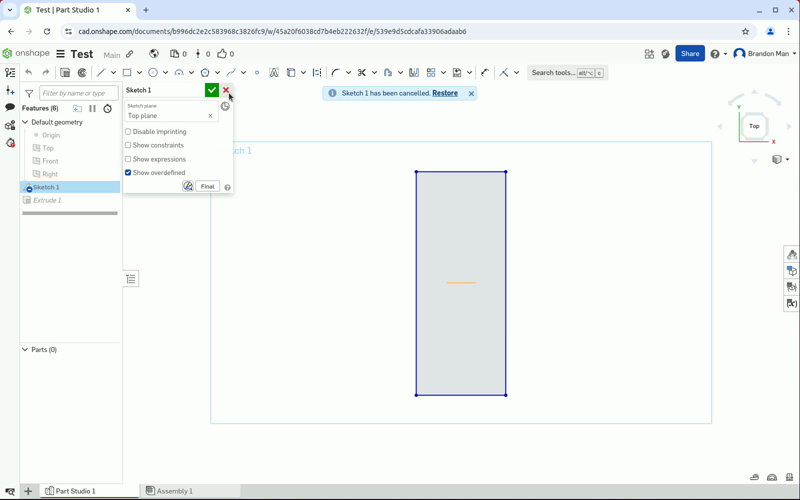
key(shift+s)
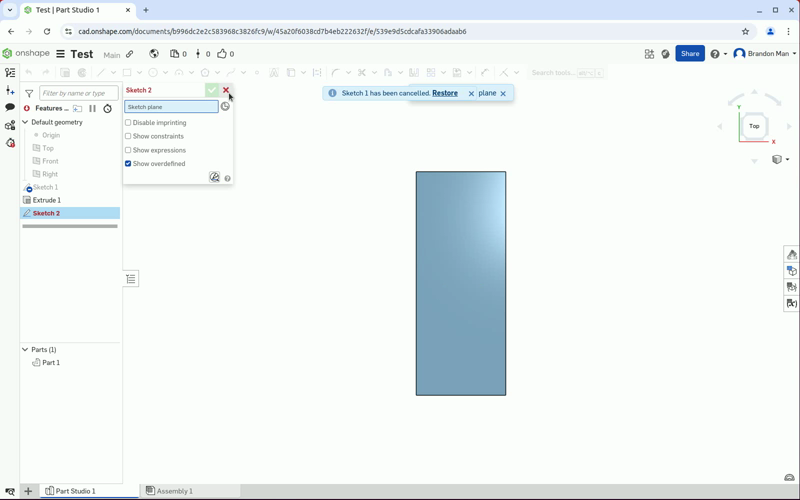
mouse_move(73, 150)
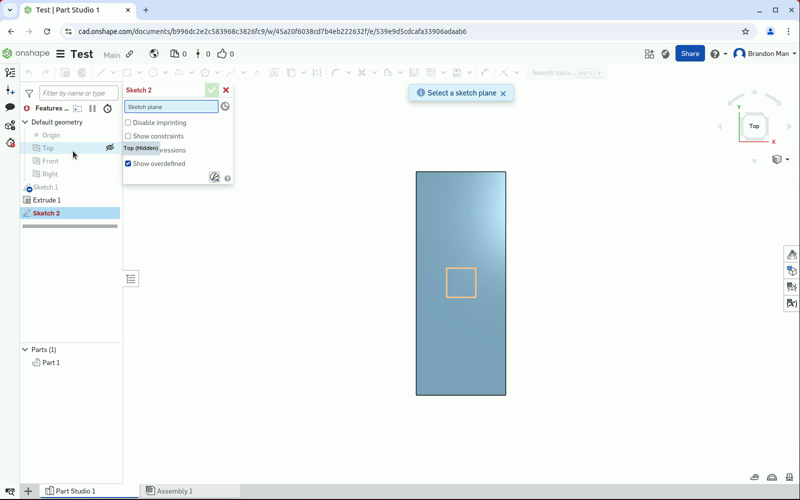
click(73, 150)
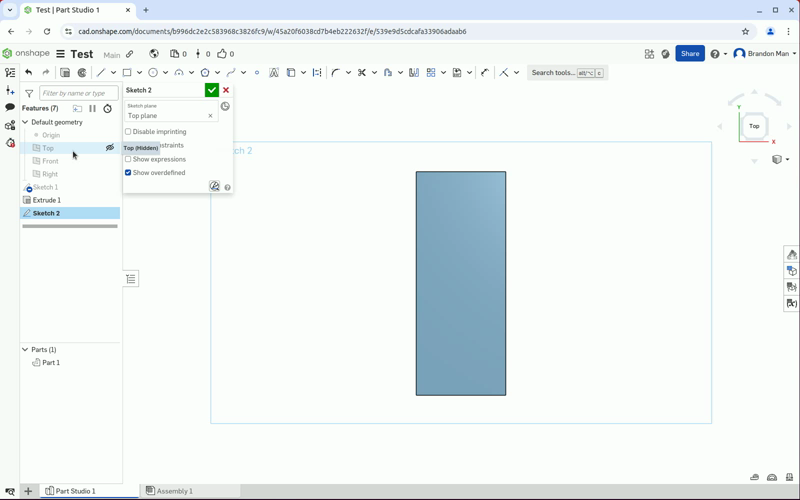
mouse_move(73, 352)
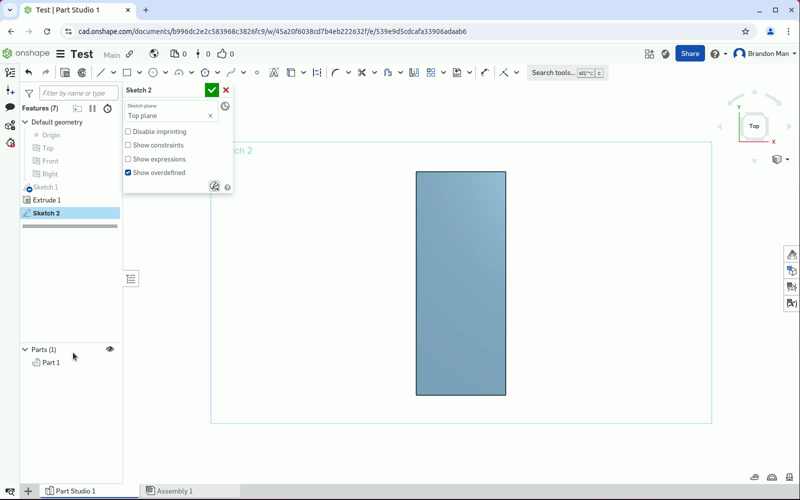
key(y)
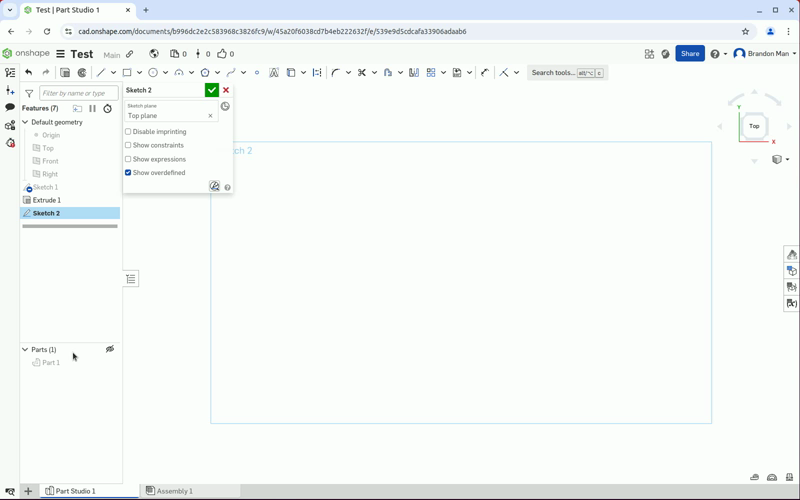
key(l)
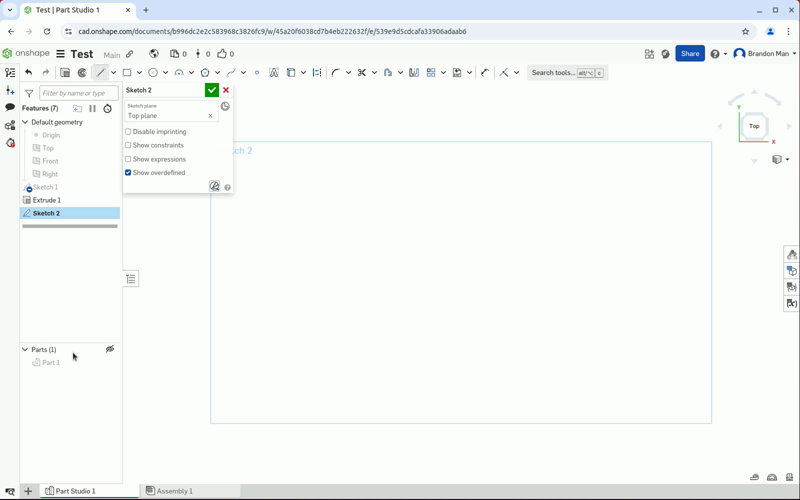
key_down(shift)
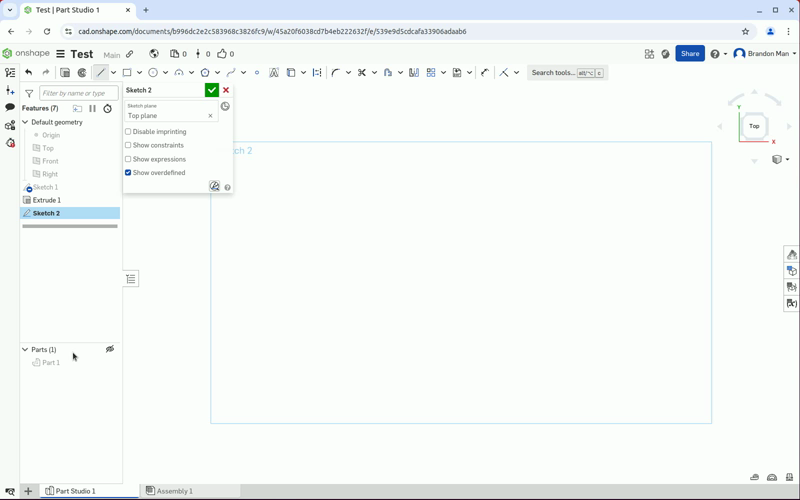
mouse_move(416, 395)
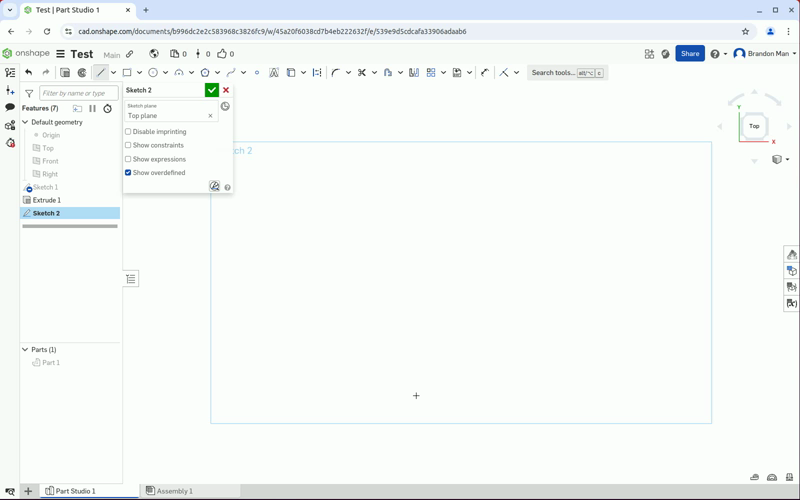
click(416, 395)
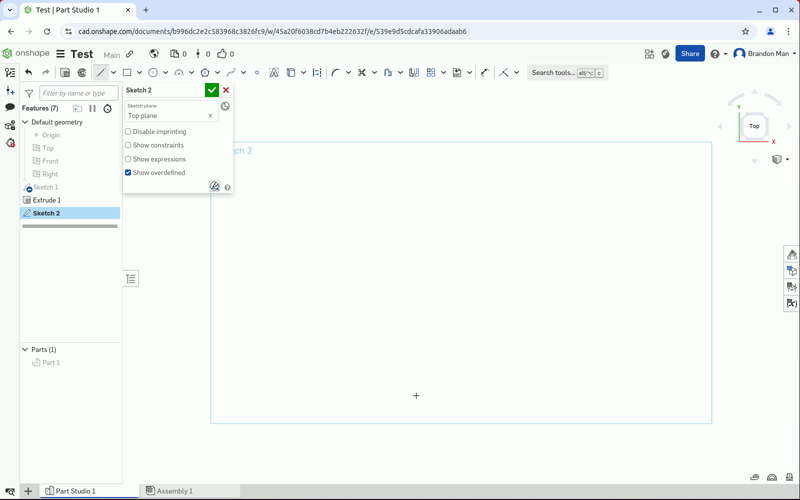
key_up(shift)
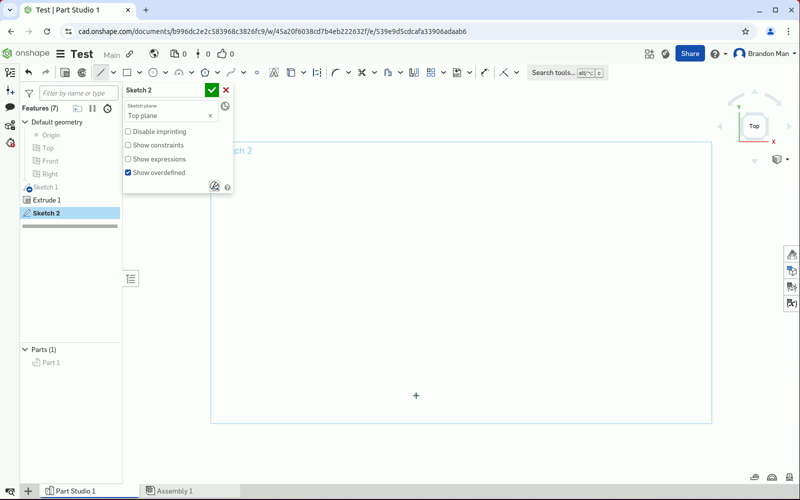
key_down(shift)
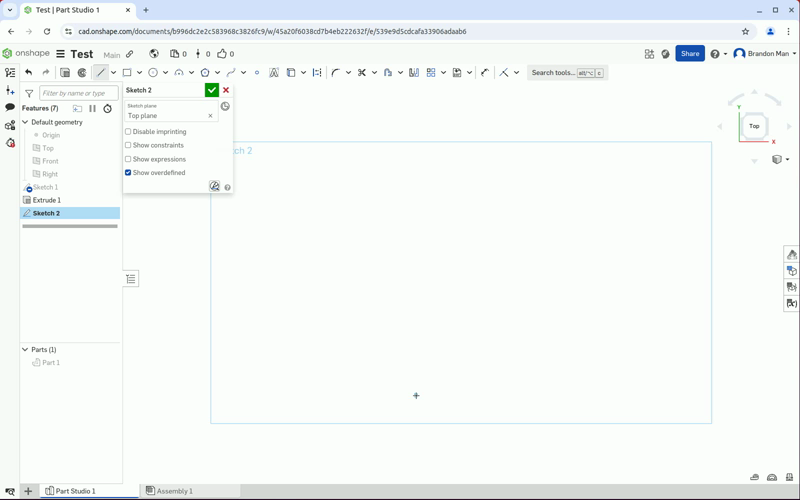
mouse_move(416, 171)
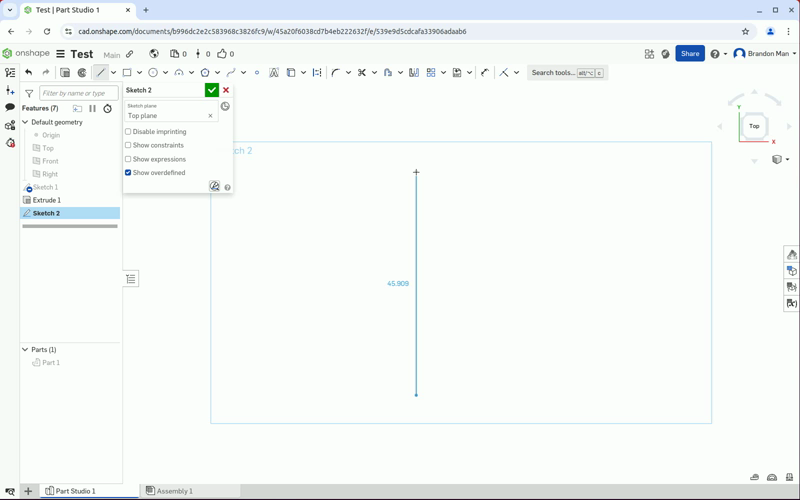
click(416, 171)
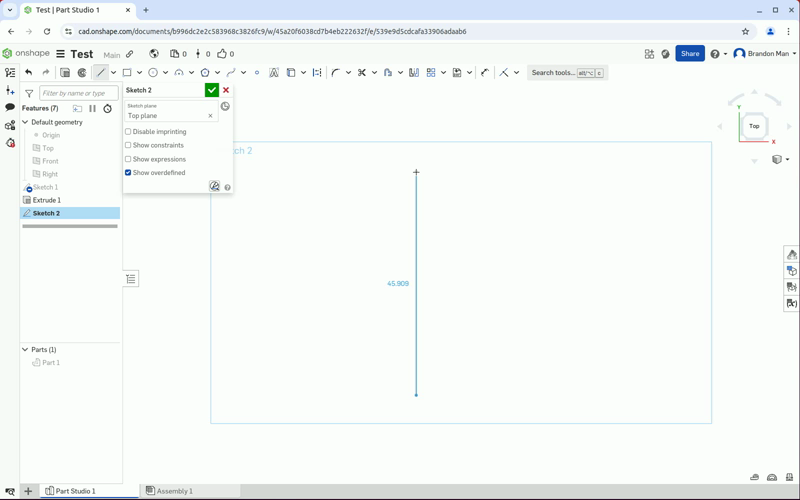
key_up(shift)
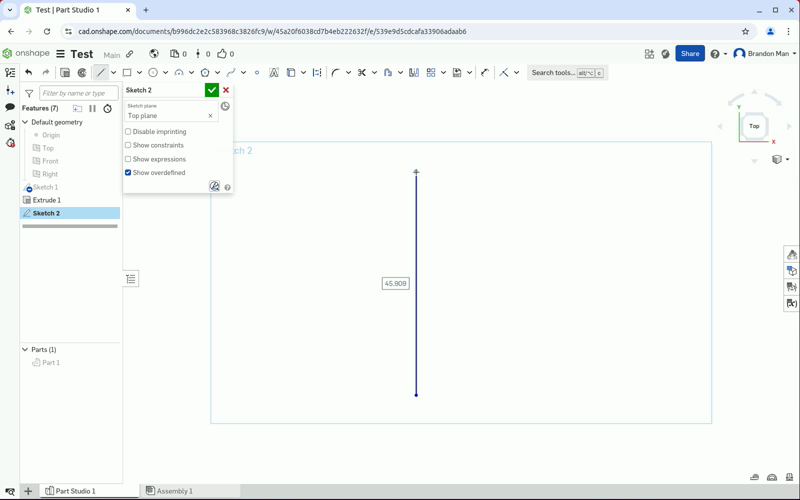
key(esc)
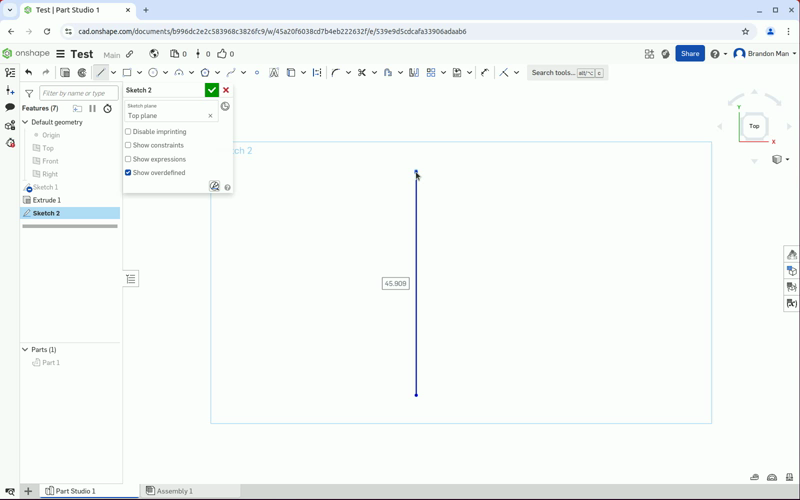
key(a)
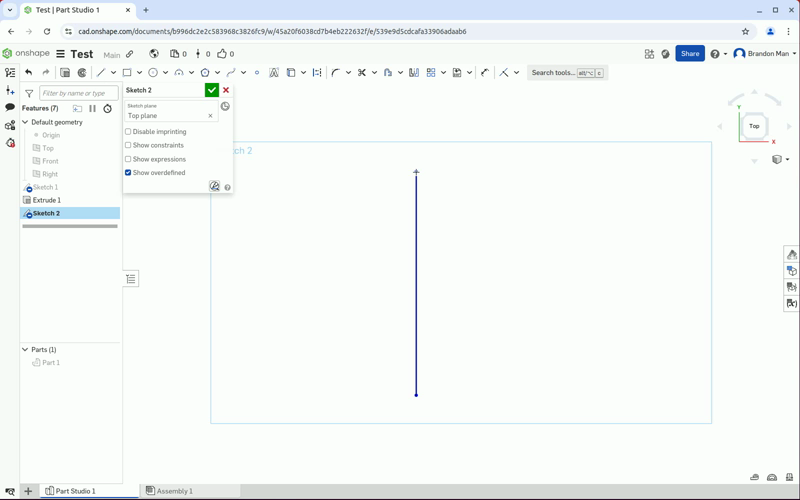
mouse_move(416, 171)
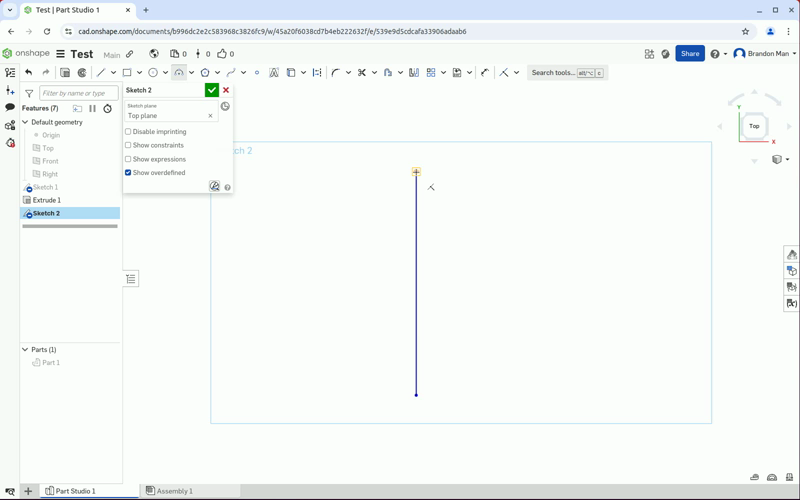
click(416, 171)
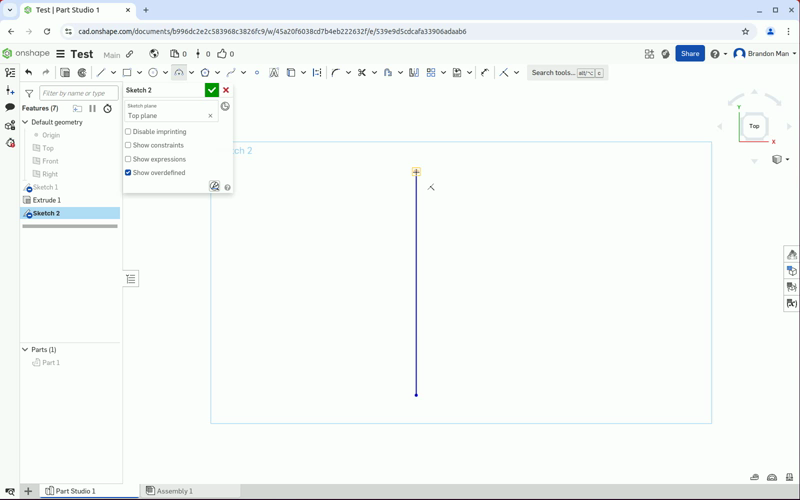
mouse_move(416, 395)
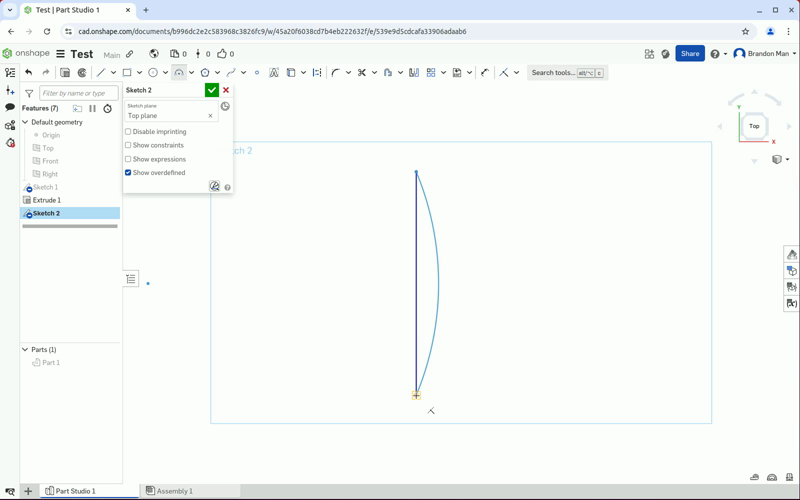
click(416, 395)
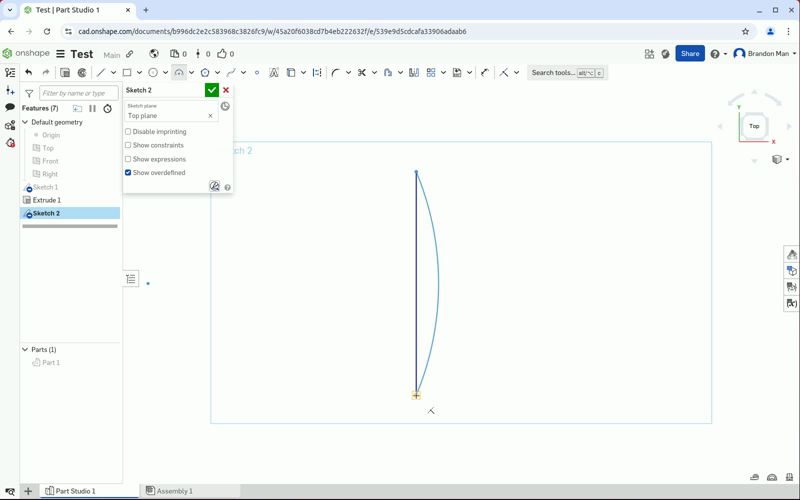
key_down(shift)
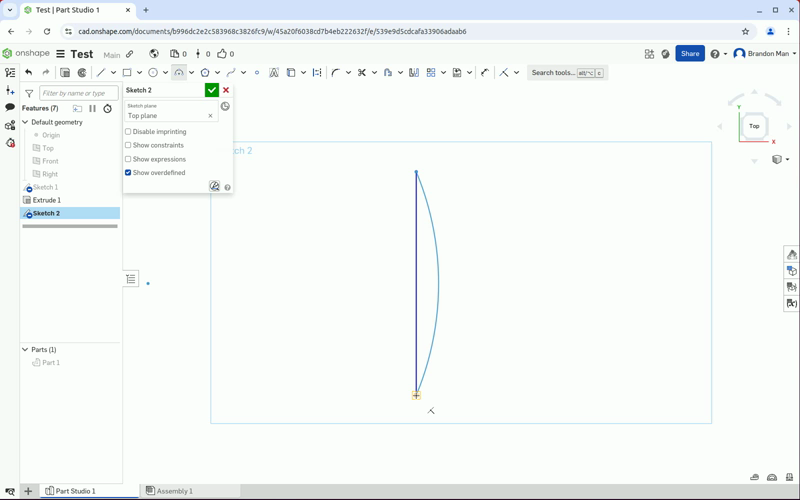
mouse_move(365, 283)
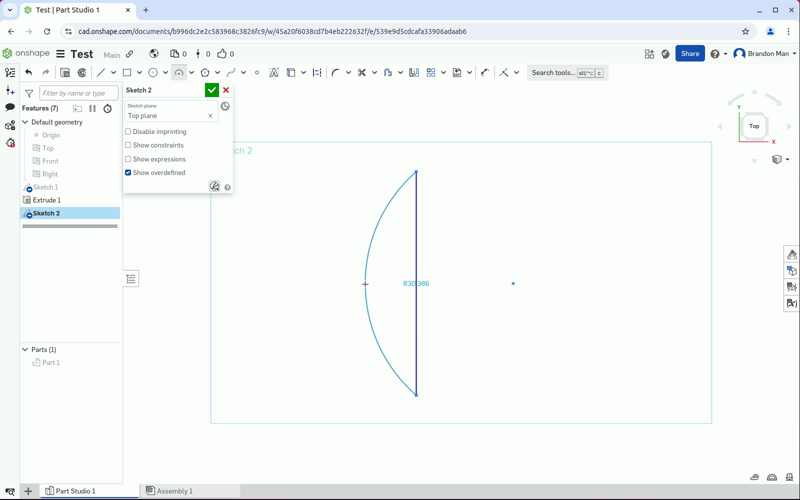
click(365, 283)
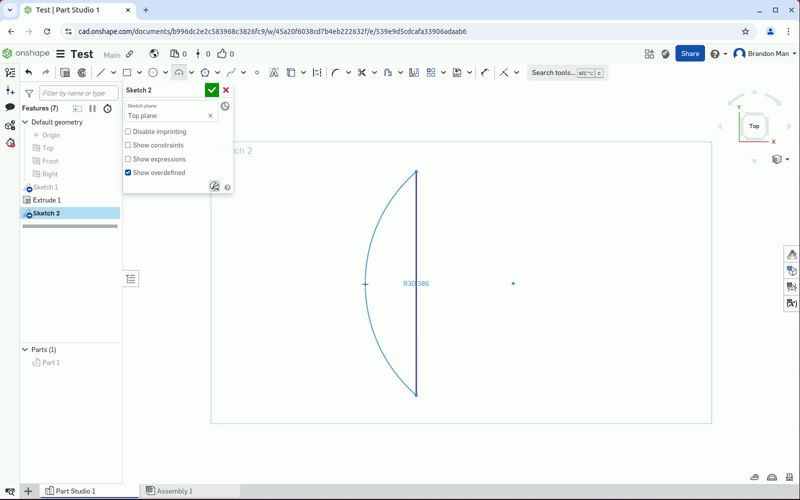
key_up(shift)
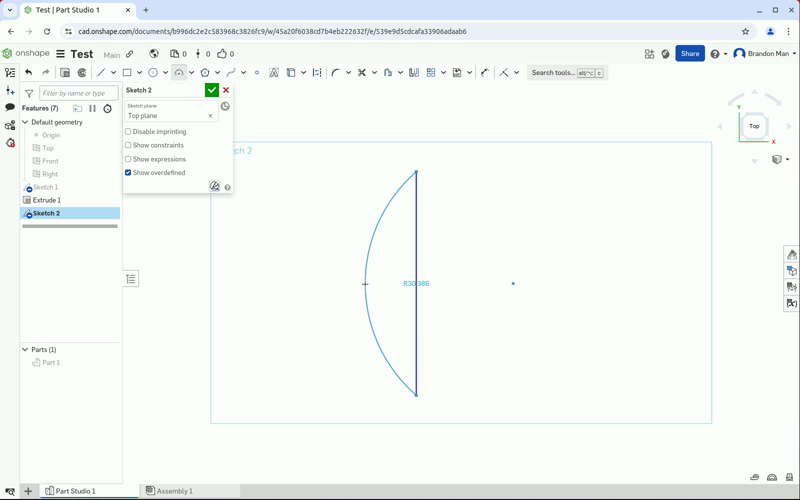
key(esc)
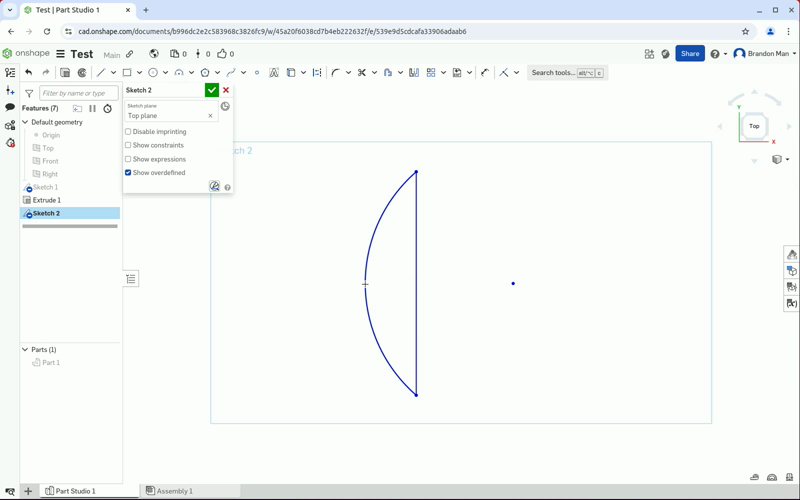
mouse_move(374, 290)
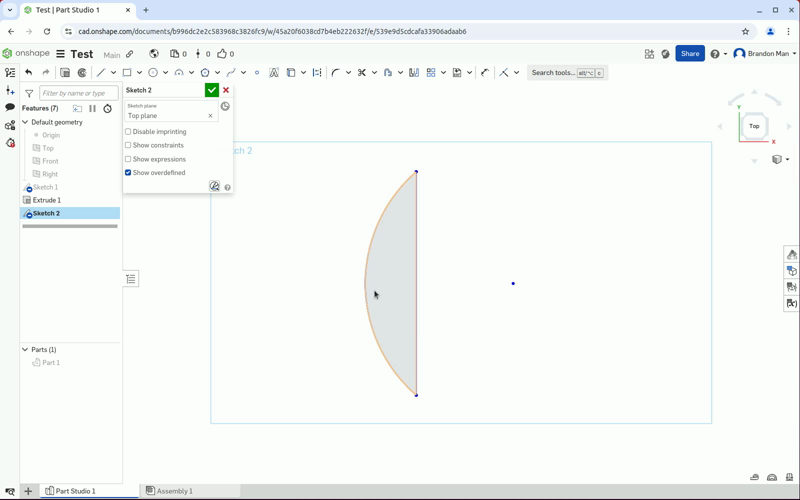
click(374, 290)
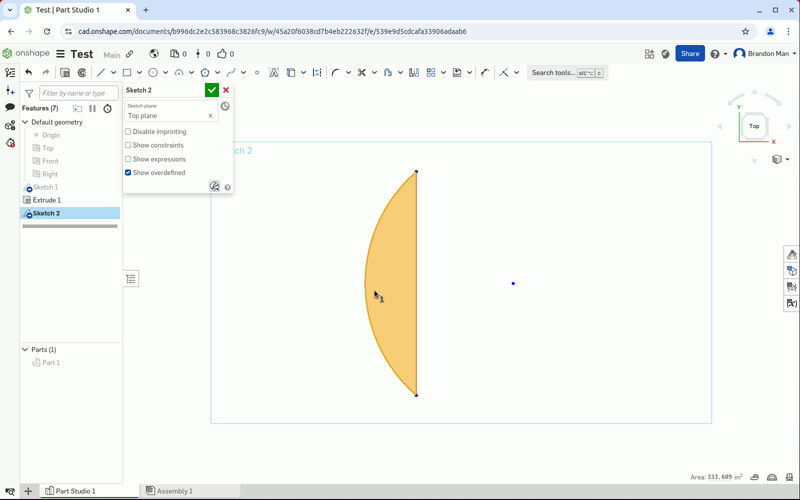
mouse_move(73, 352)
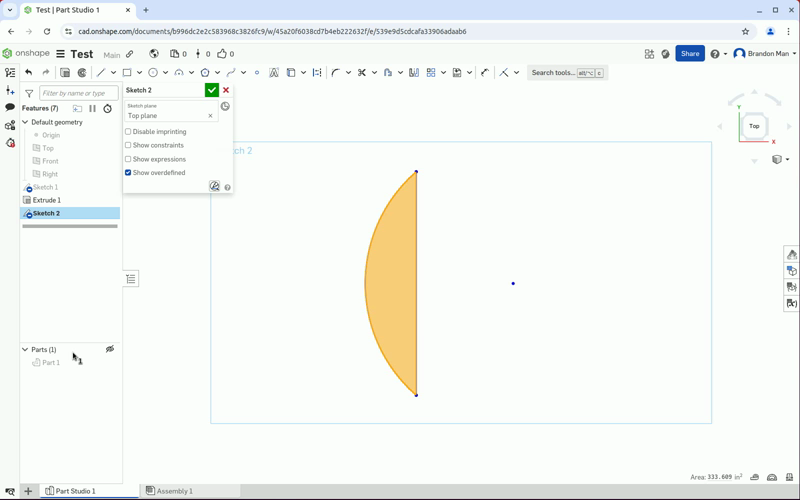
key(shift+y)
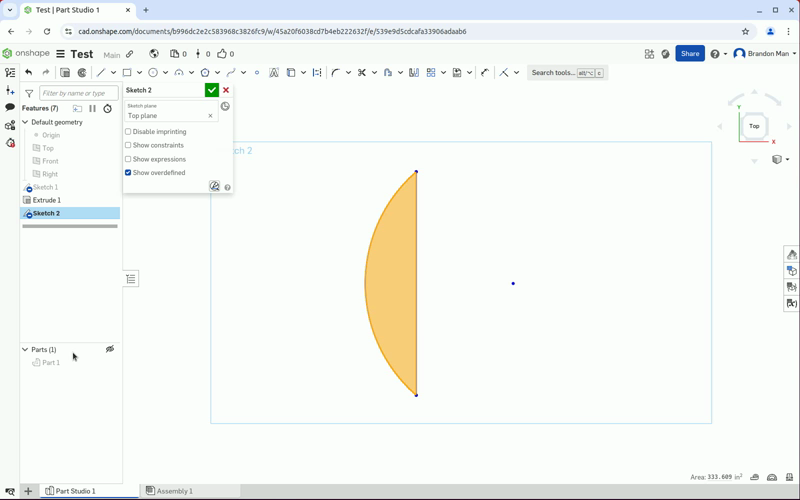
key(shift+e)
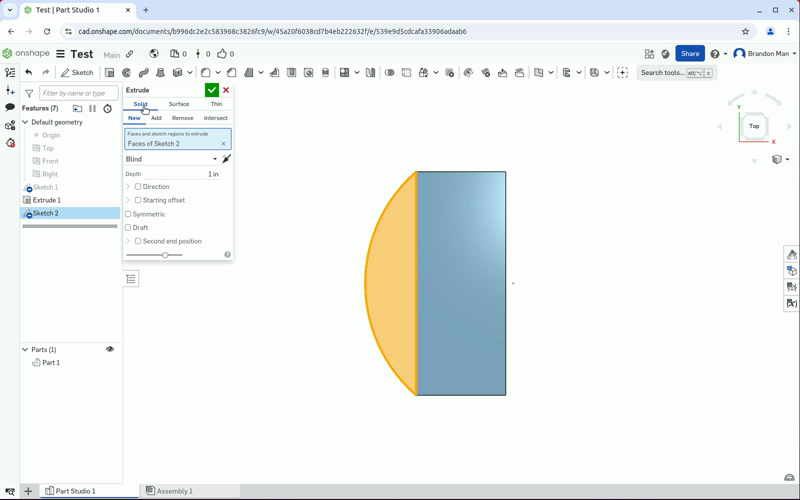
mouse_move(143, 106)
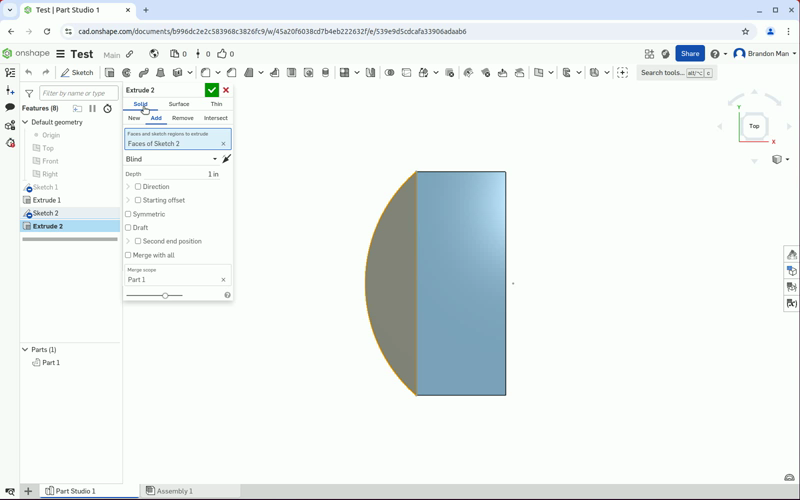
click(143, 106)
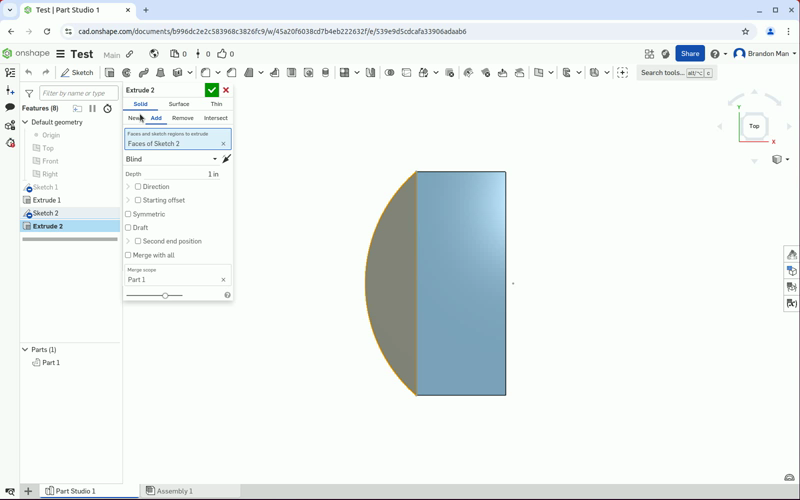
mouse_move(137, 120)
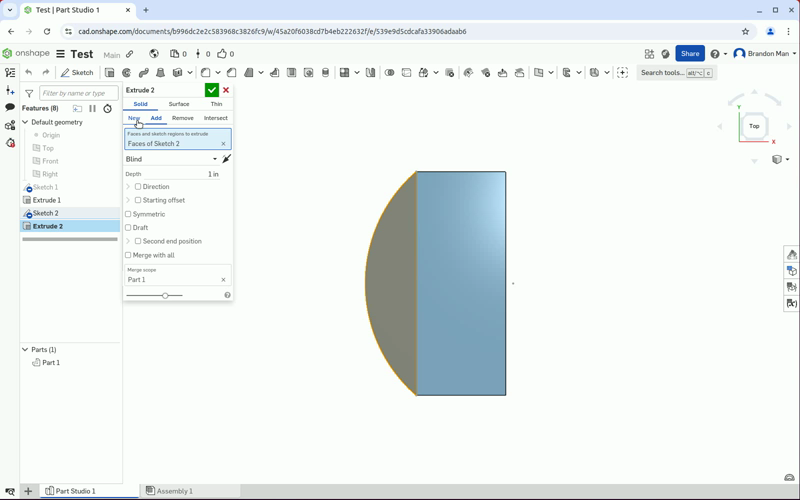
click(137, 120)
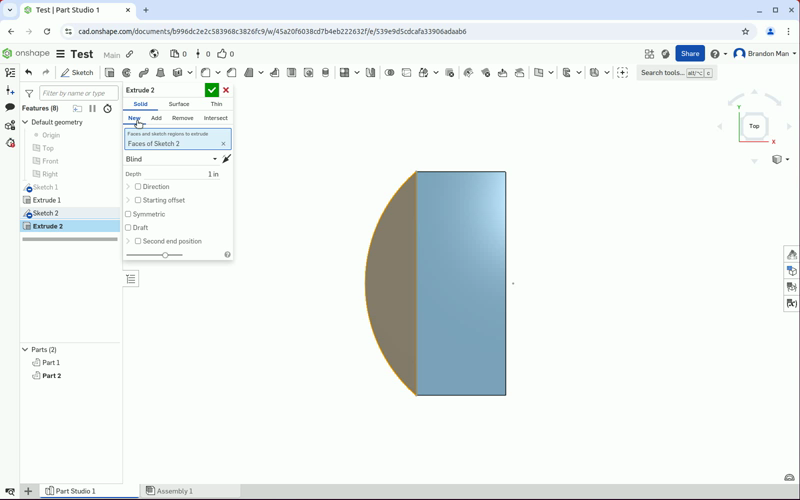
key(tab, 4)
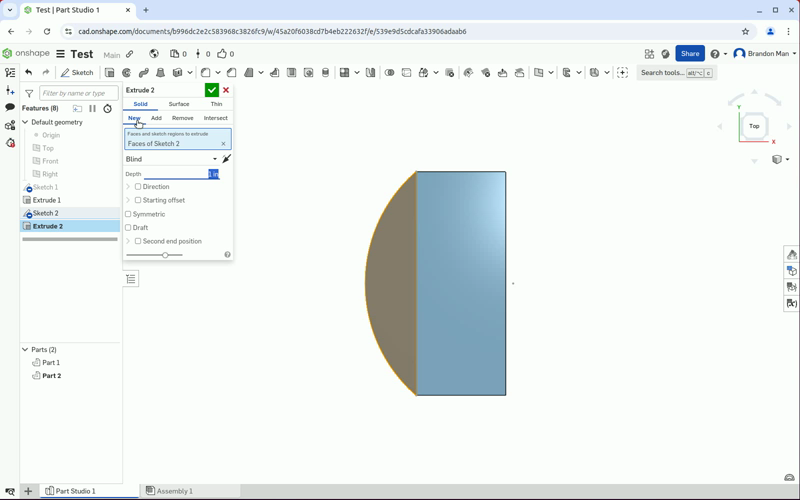
text(4.574)
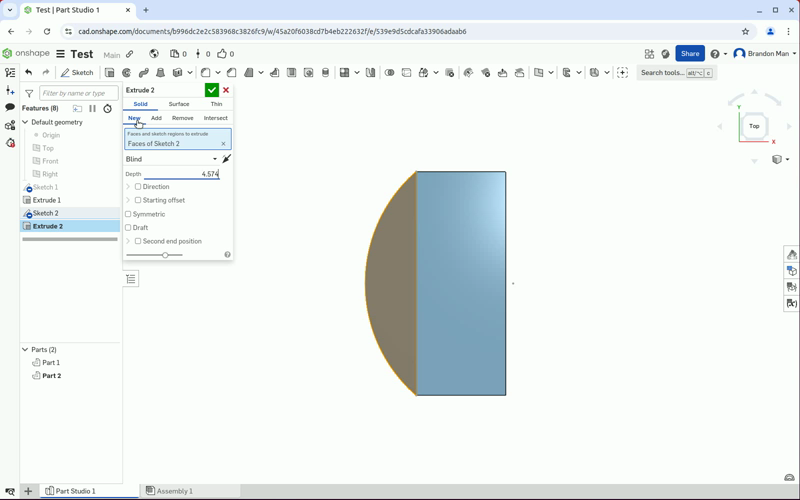
key(enter)
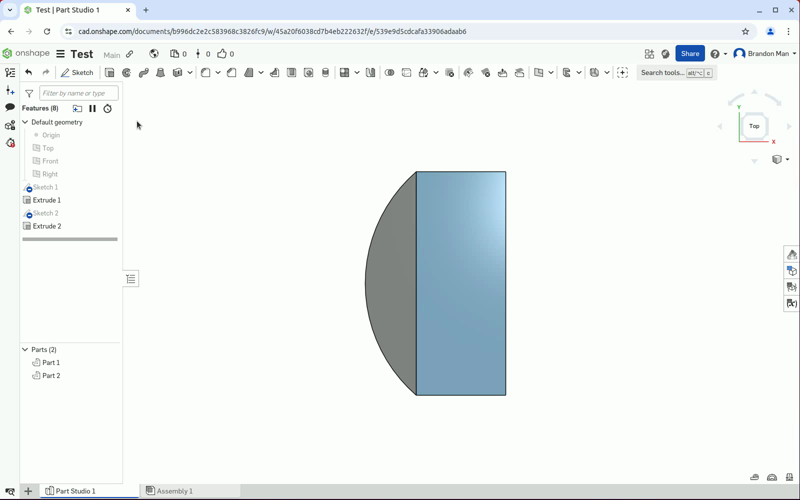
key(shift+h)
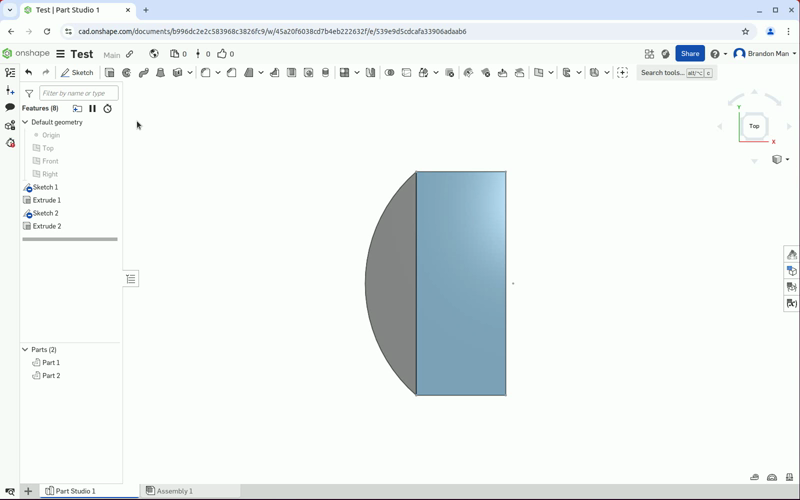
key(shift+h)
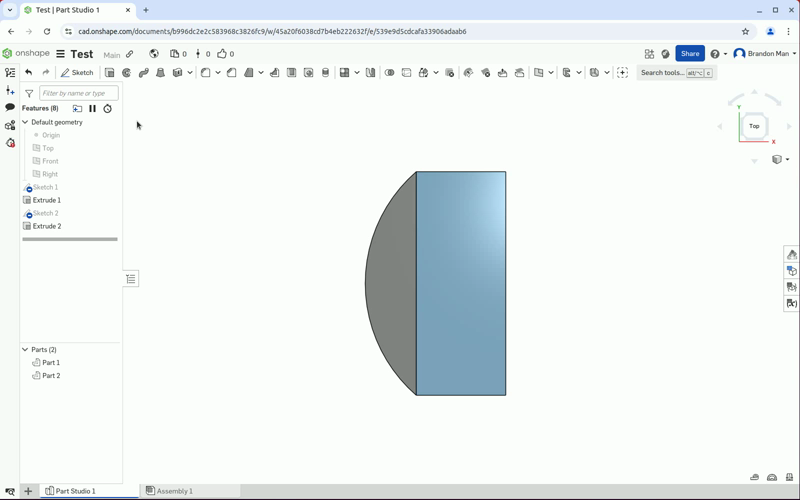
mouse_move(73, 189)
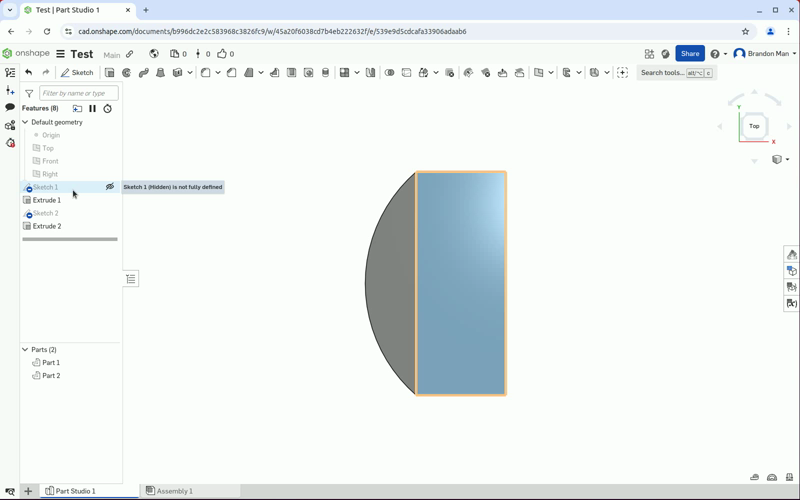
click(73, 189)
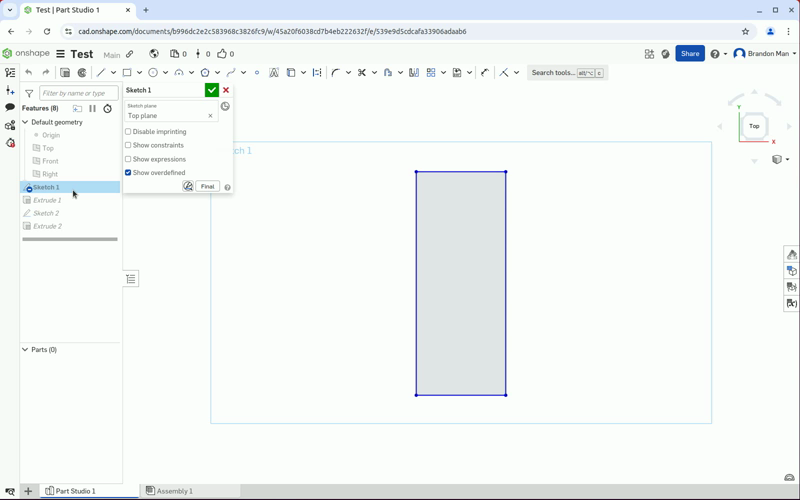
mouse_move(229, 92)
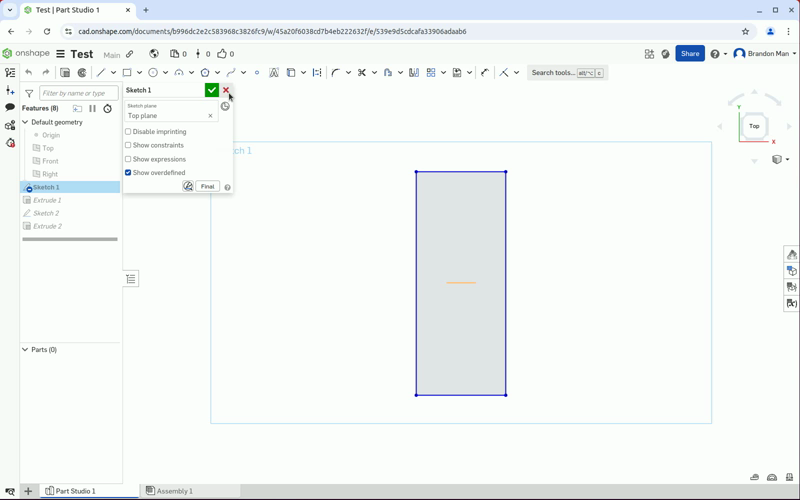
click(229, 92)
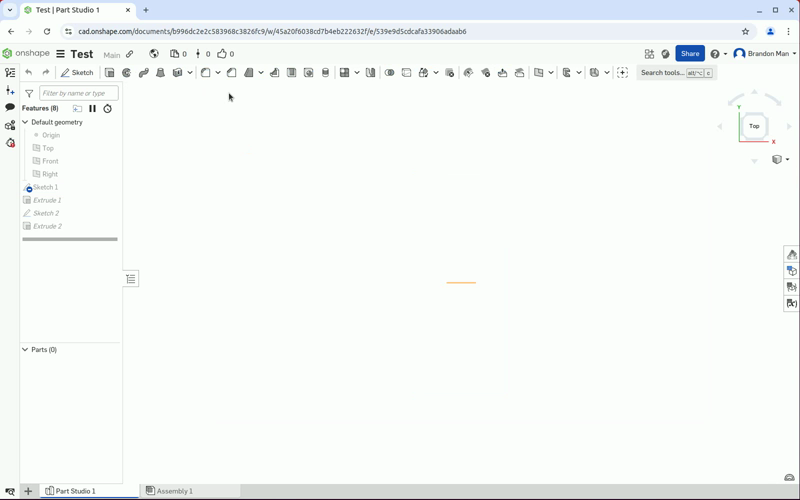
mouse_move(541, 75)
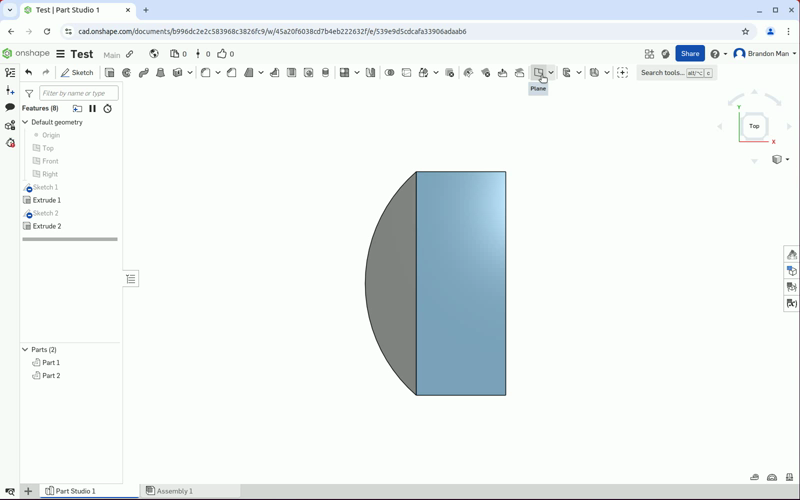
click(541, 75)
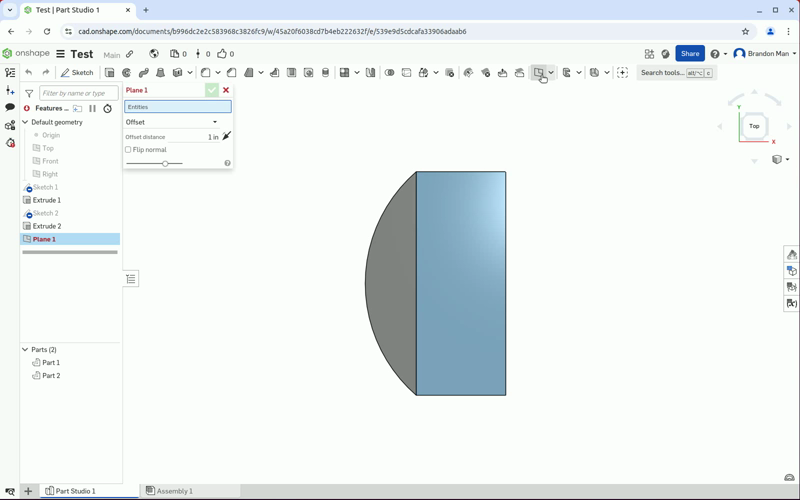
mouse_move(73, 150)
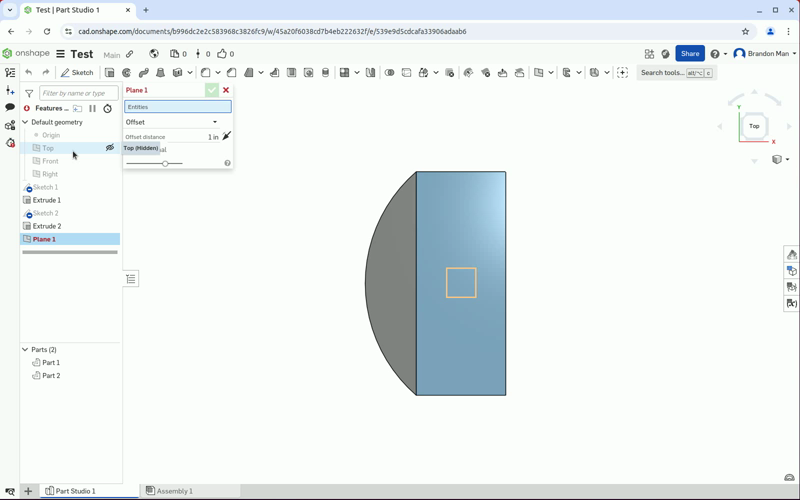
click(73, 150)
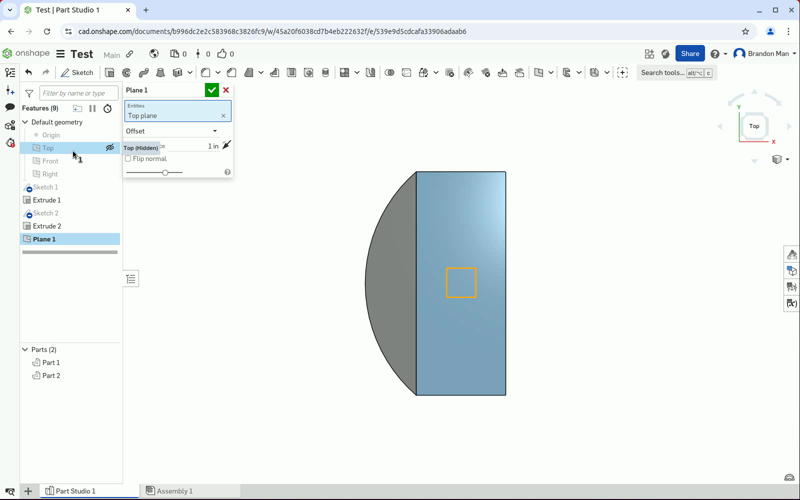
key(tab, 2)
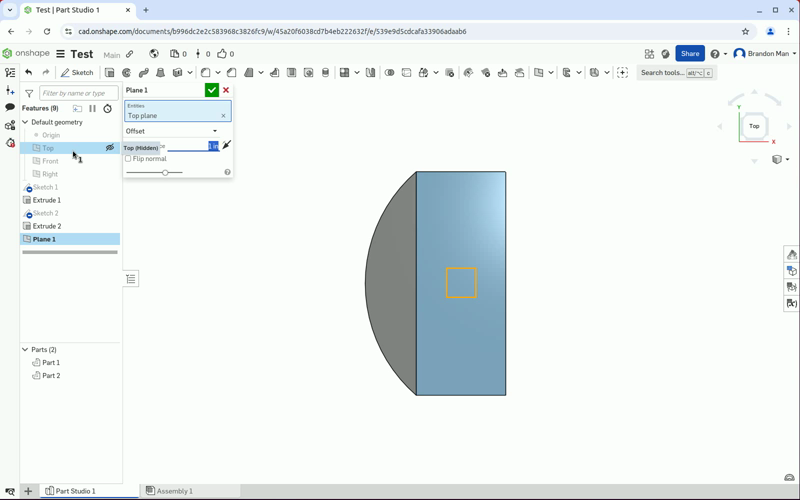
text(4.56)
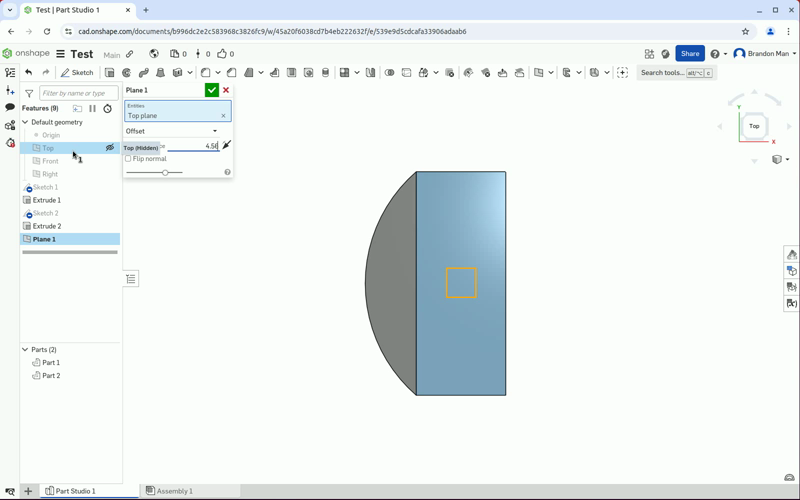
key(enter, 2)
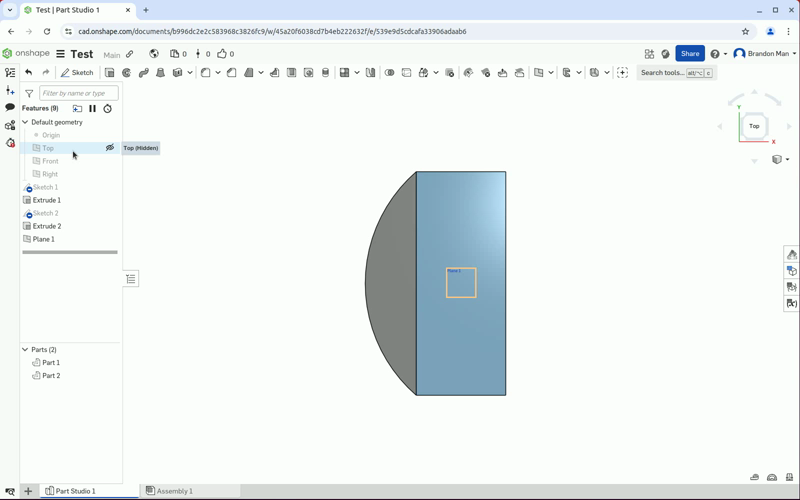
key(shift+s)
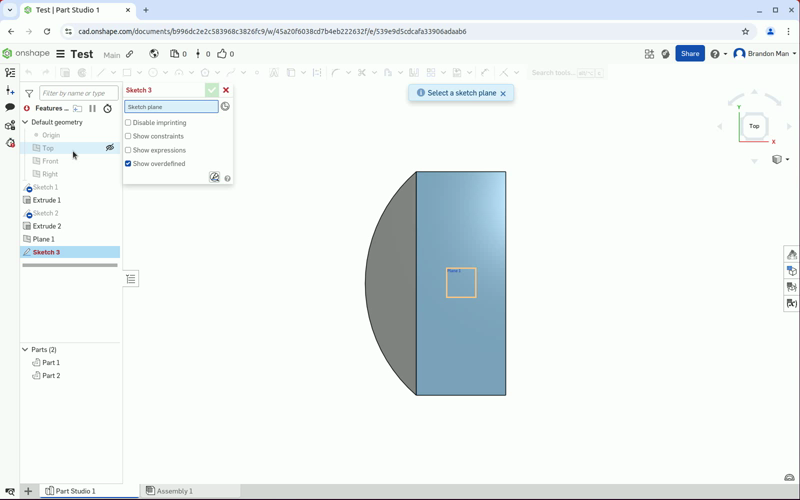
mouse_move(73, 241)
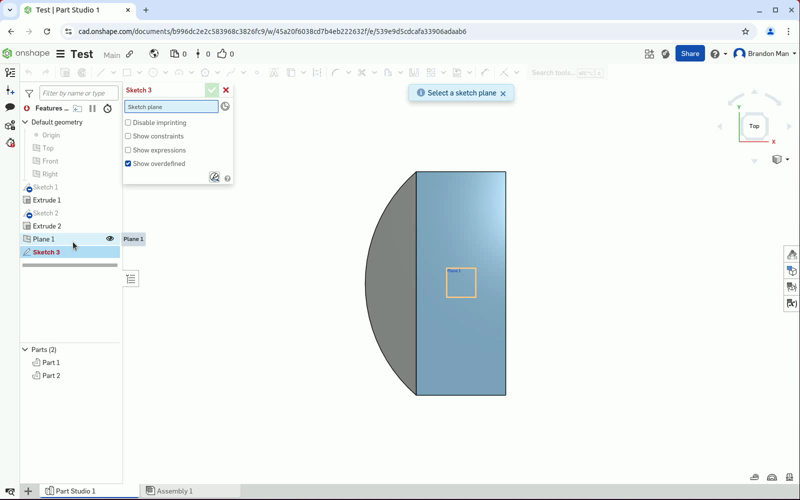
click(73, 241)
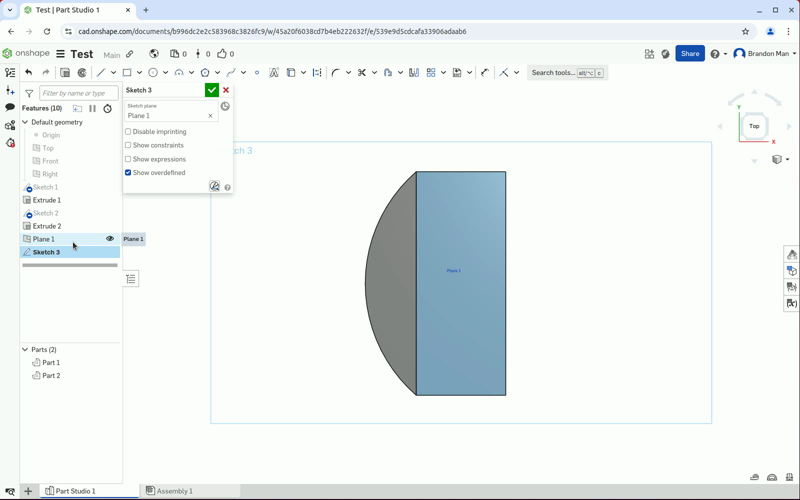
mouse_move(73, 352)
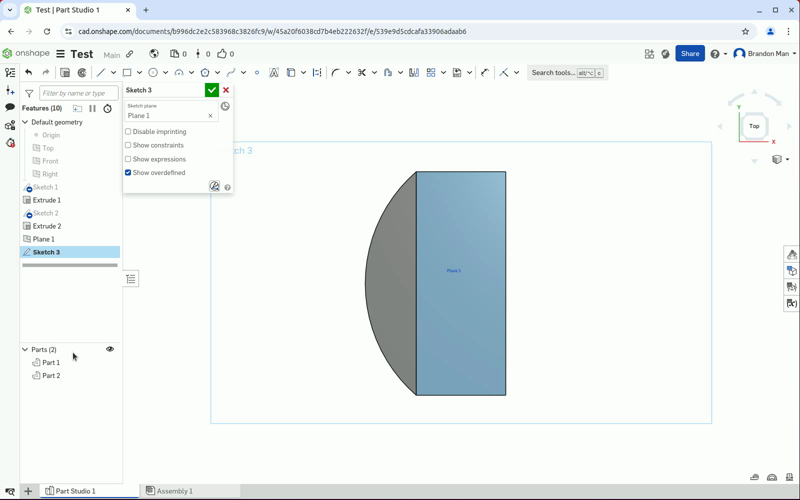
key(y)
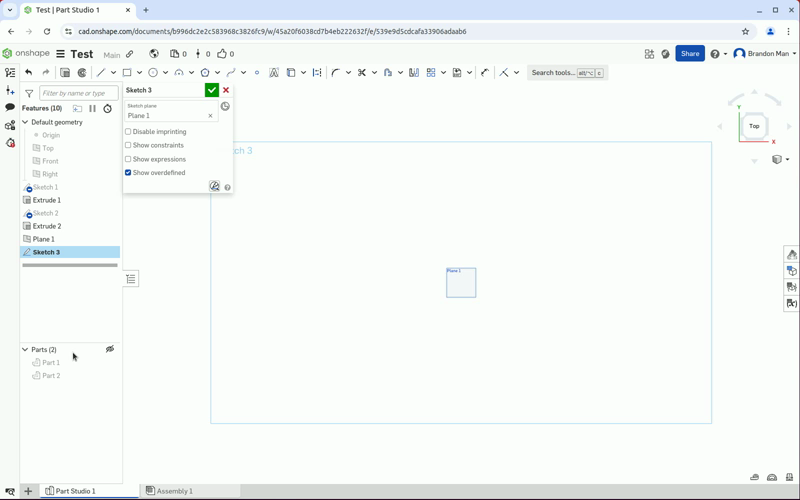
key(l)
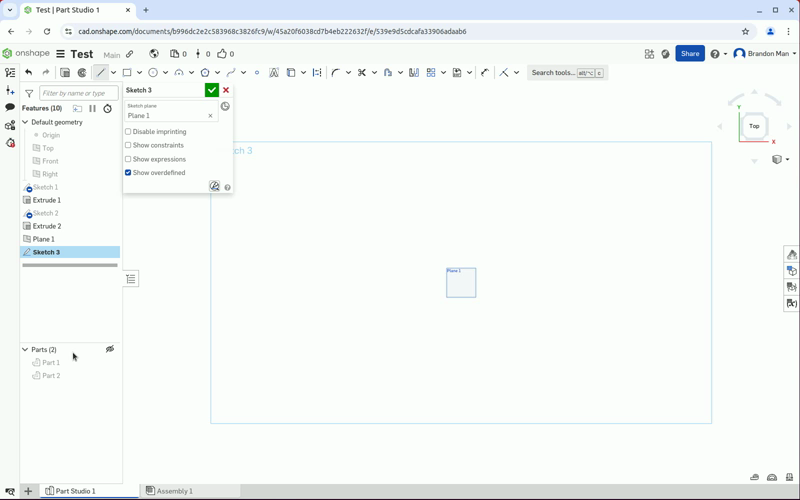
key_down(shift)
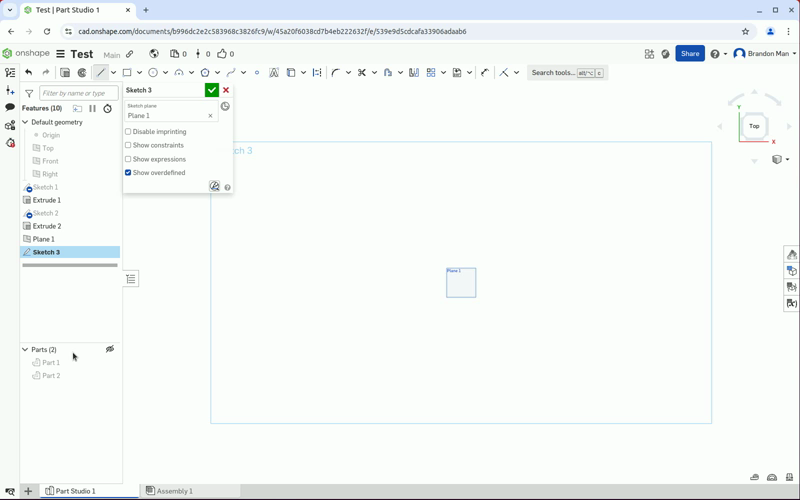
mouse_move(438, 224)
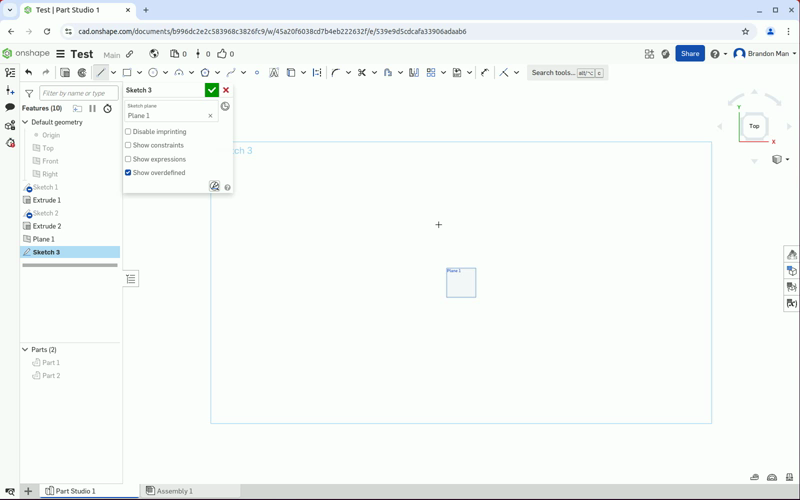
click(438, 224)
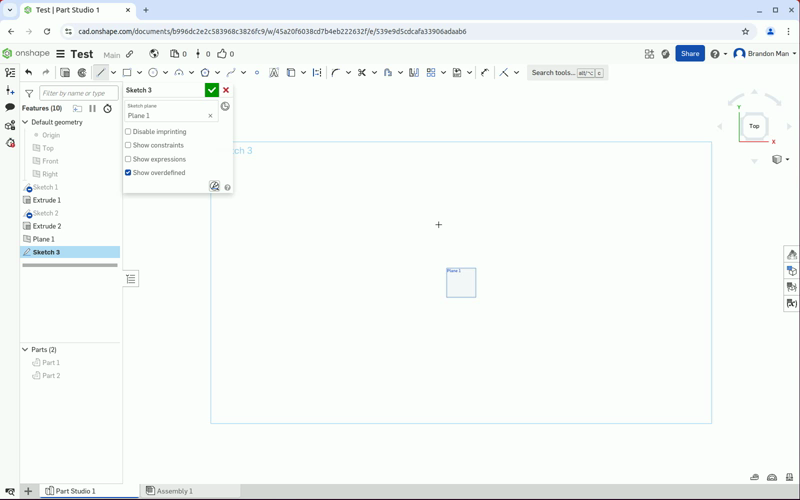
key_up(shift)
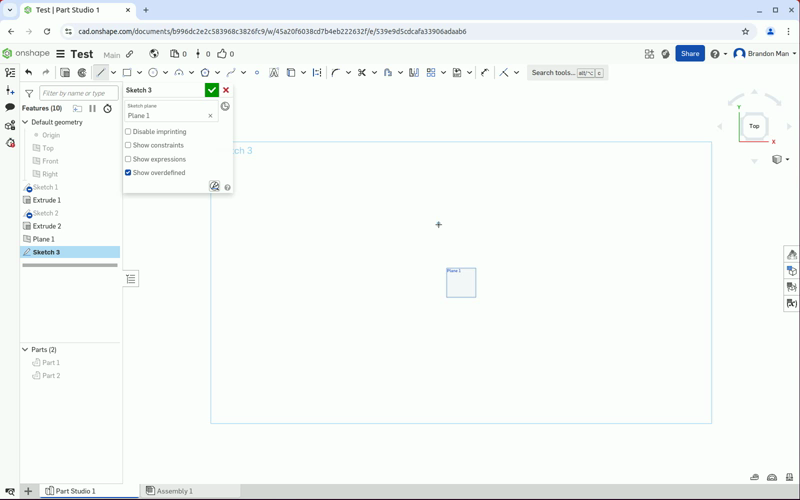
key_down(shift)
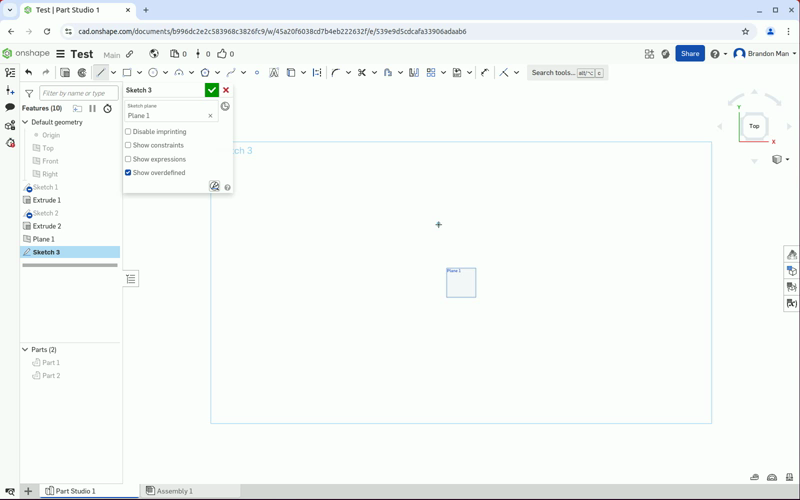
mouse_move(507, 224)
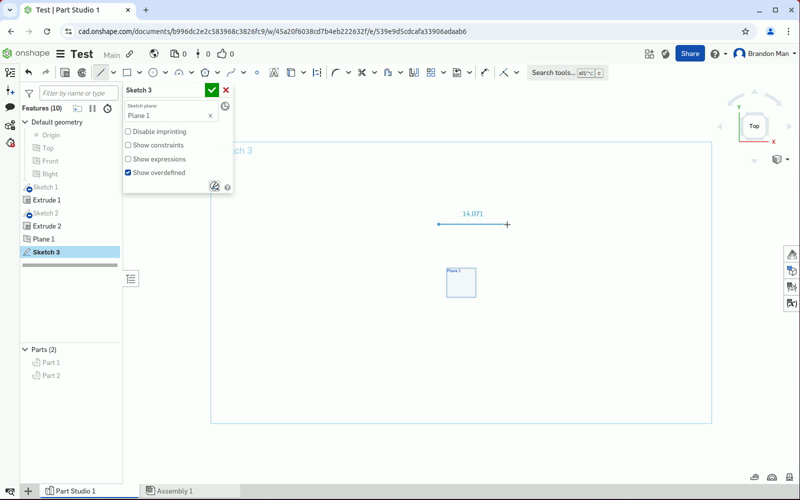
click(507, 224)
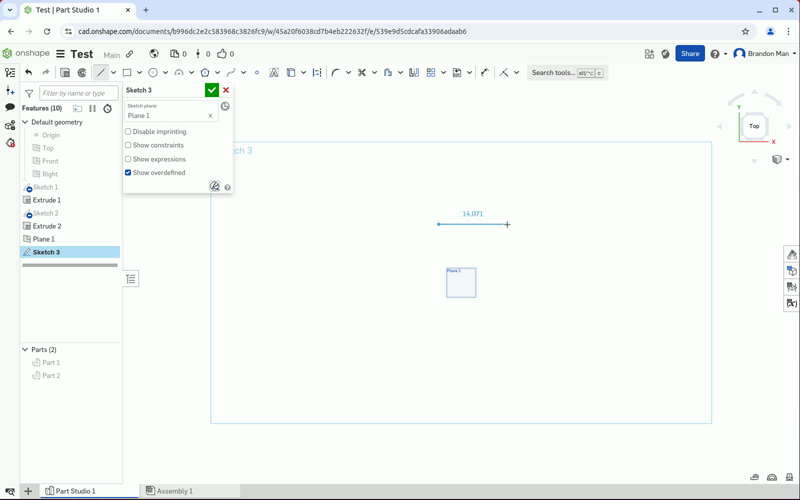
key_up(shift)
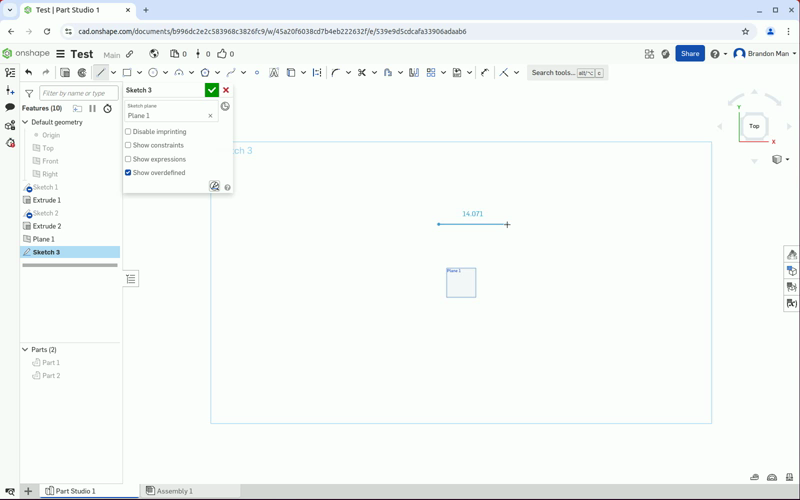
key_down(shift)
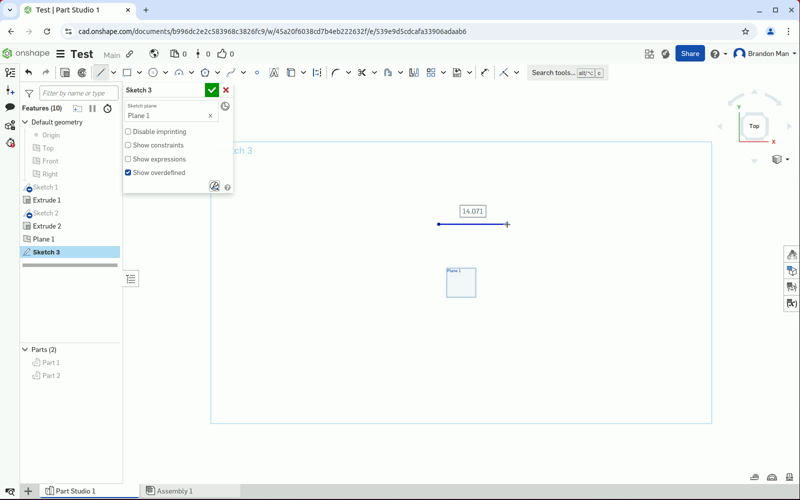
mouse_move(537, 224)
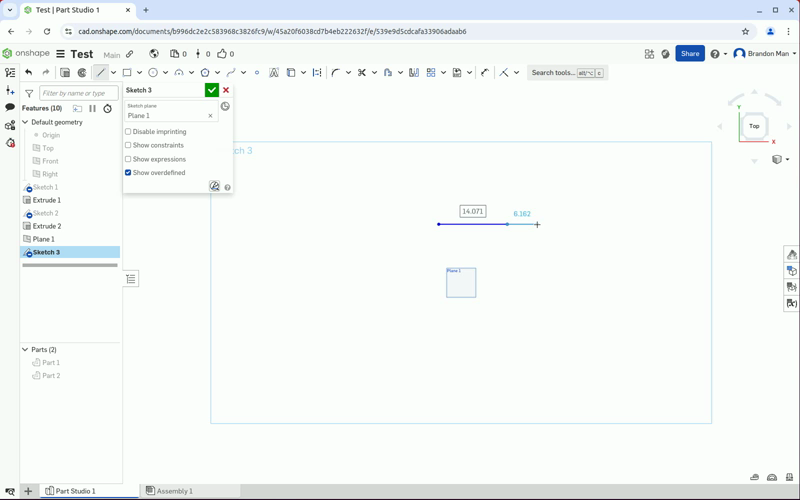
mouse_move(507, 206)
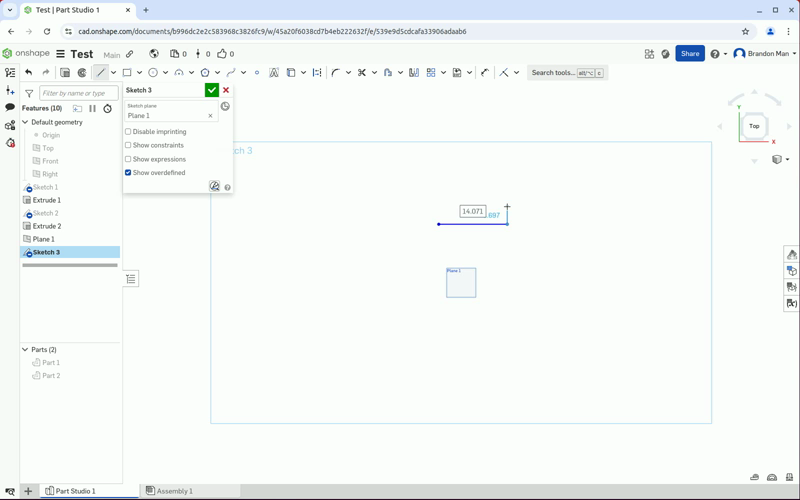
click(507, 206)
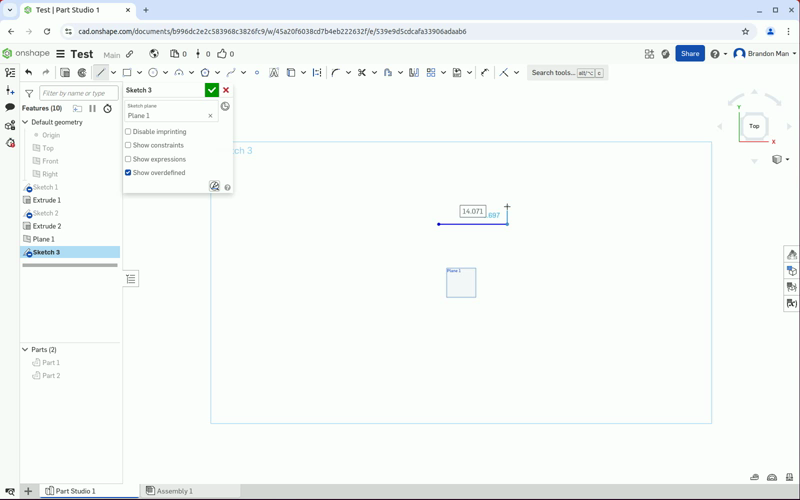
key_up(shift)
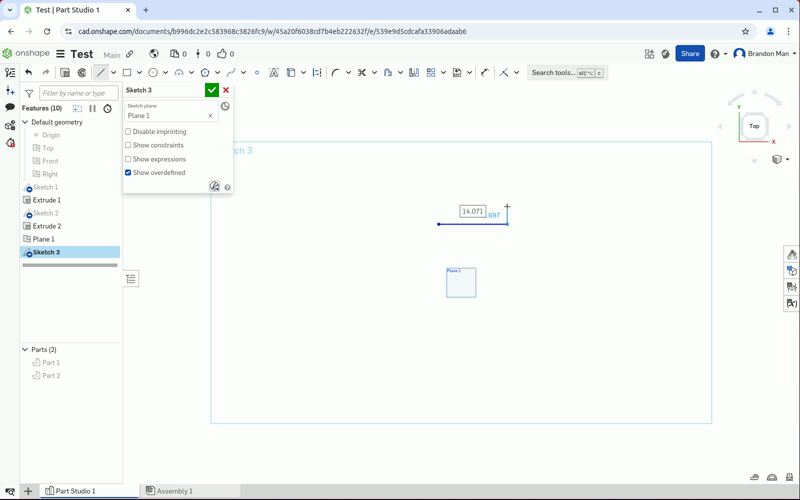
key_down(shift)
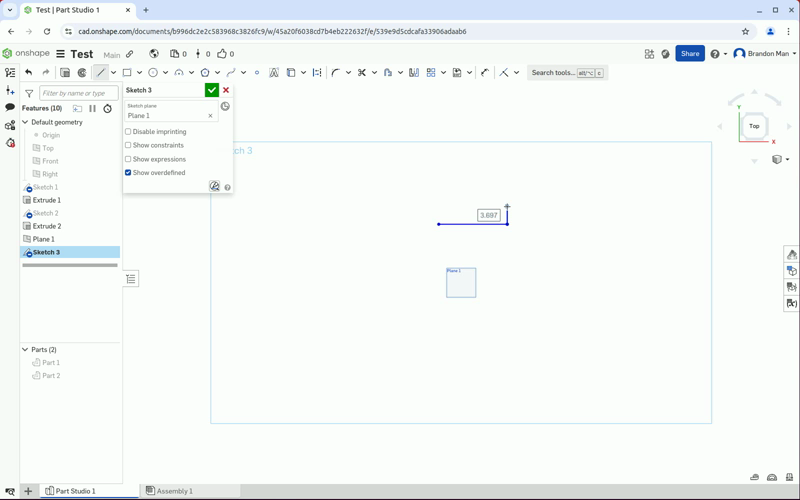
mouse_move(438, 206)
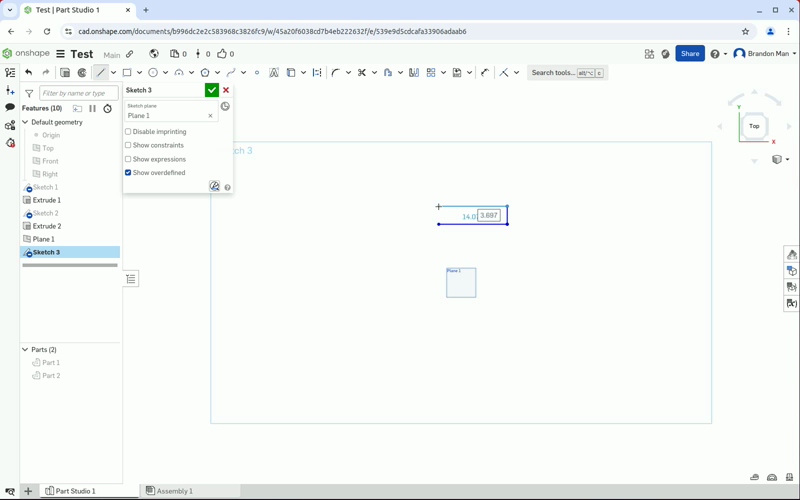
click(438, 206)
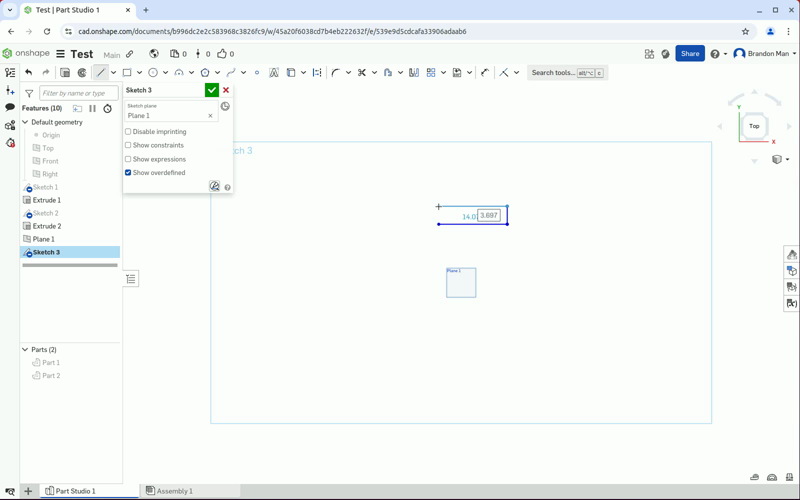
key_up(shift)
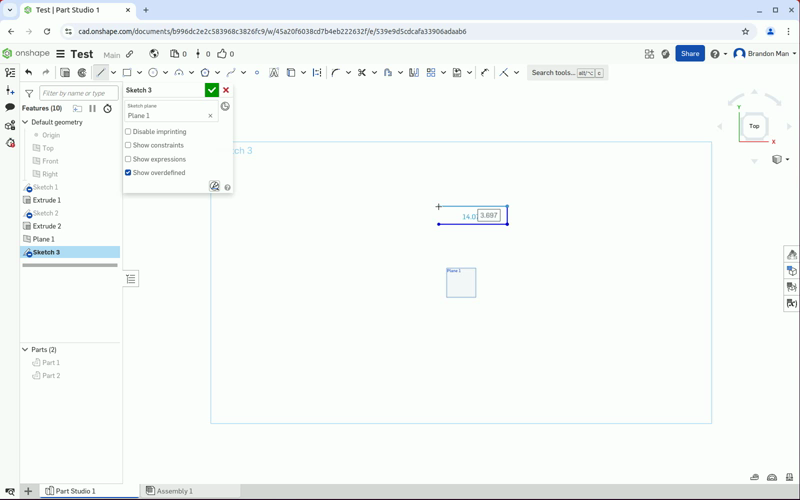
mouse_move(468, 206)
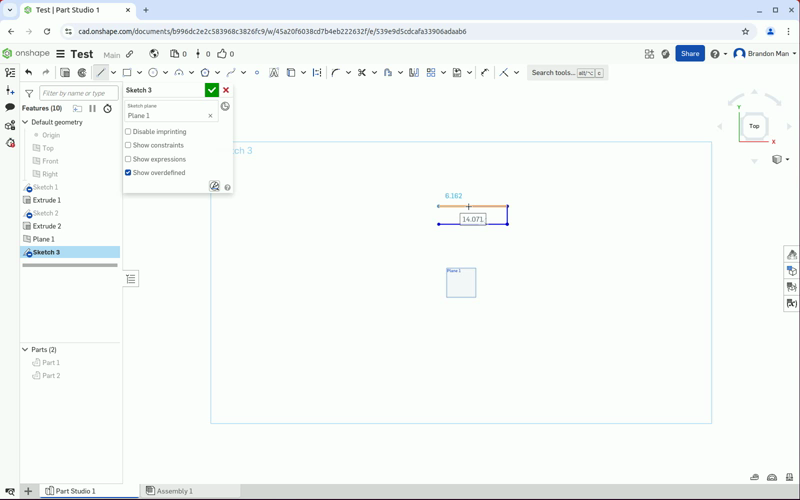
key_down(shift)
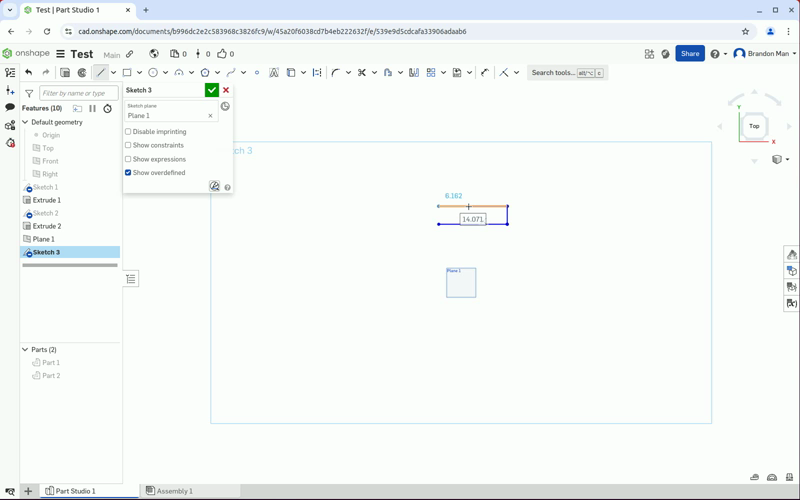
mouse_move(438, 224)
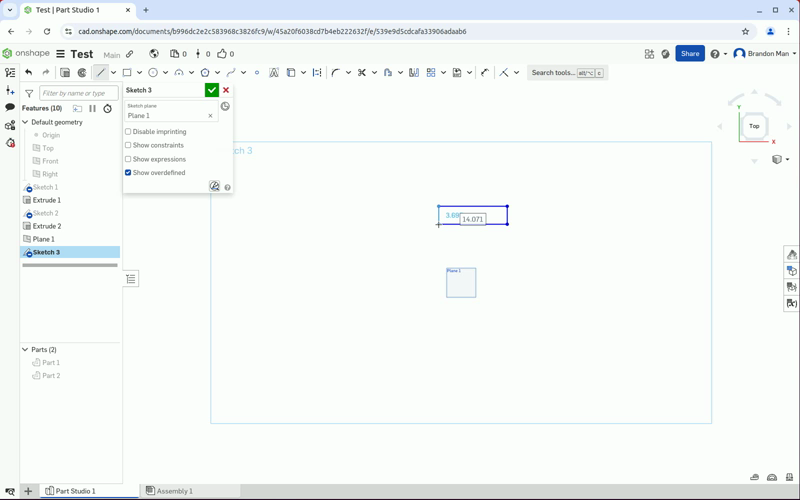
key_up(shift)
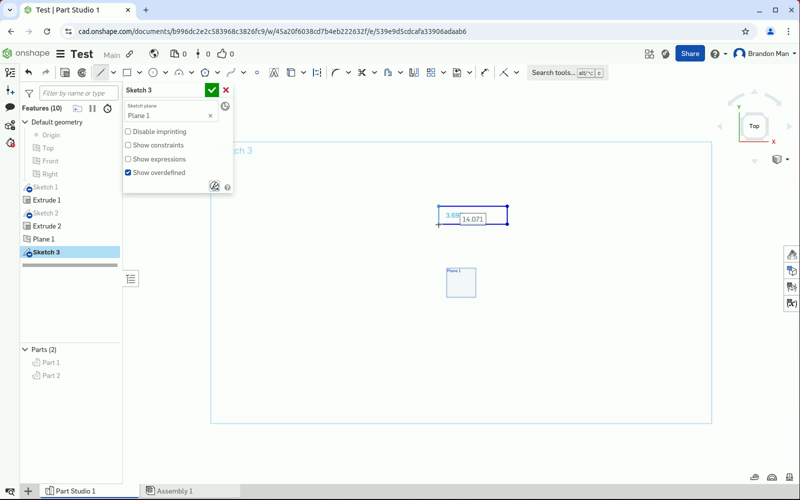
click(438, 224)
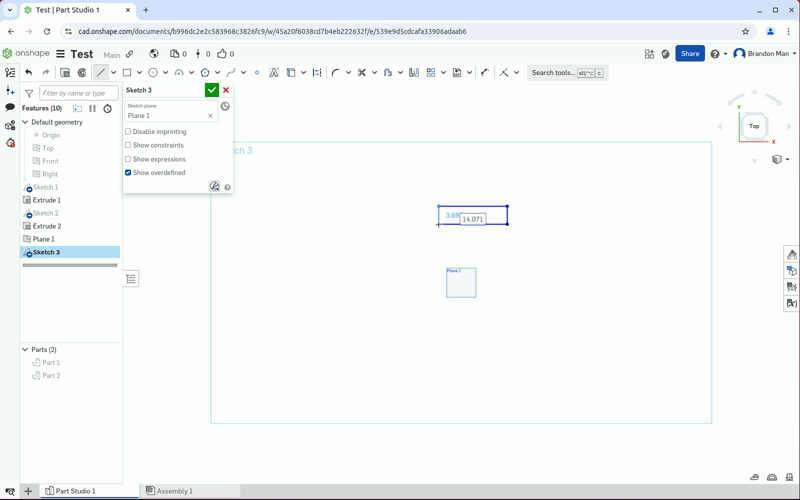
key(esc)
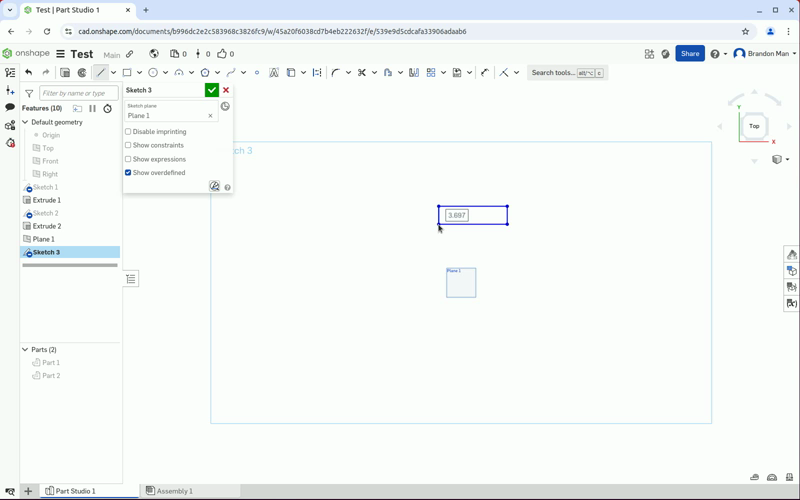
mouse_move(500, 214)
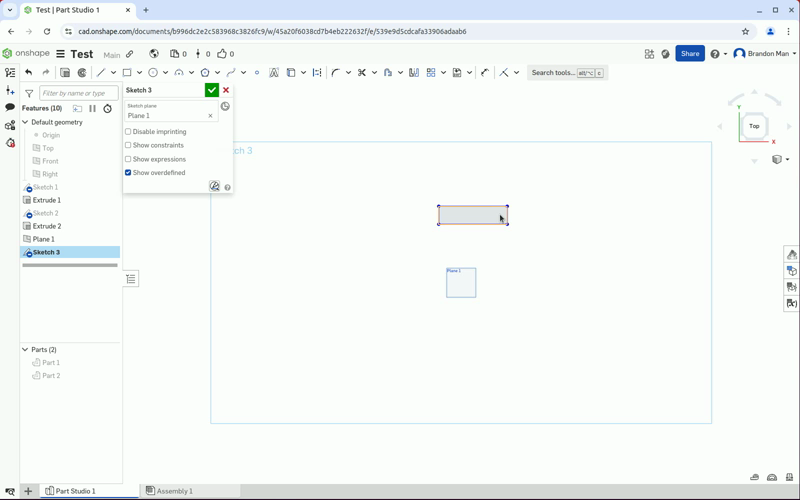
scroll(6)
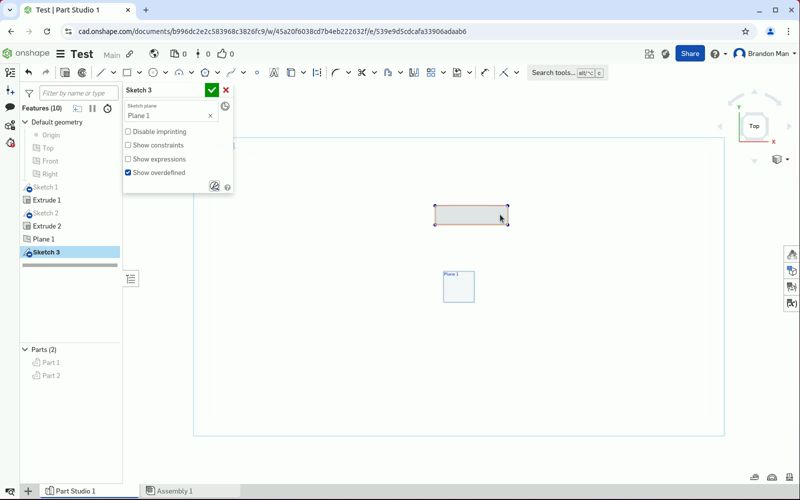
scroll(6)
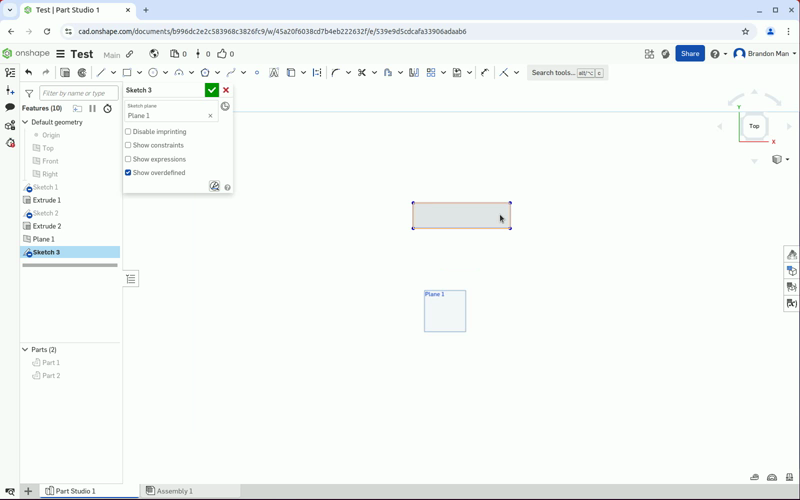
scroll(6)
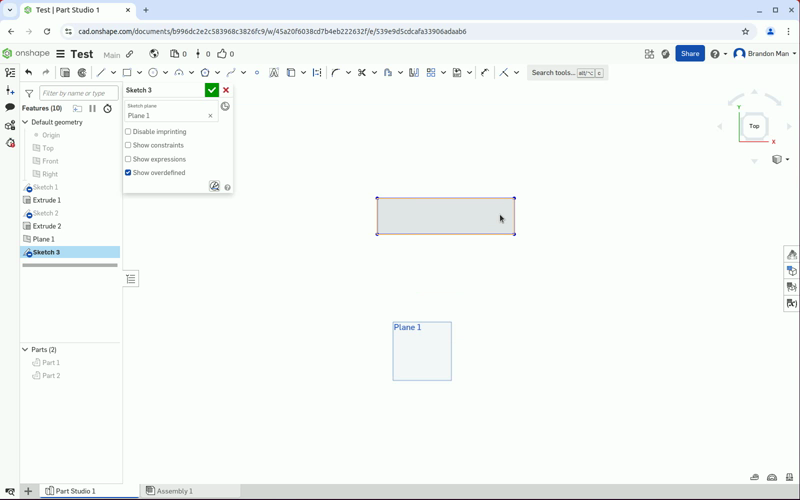
scroll(6)
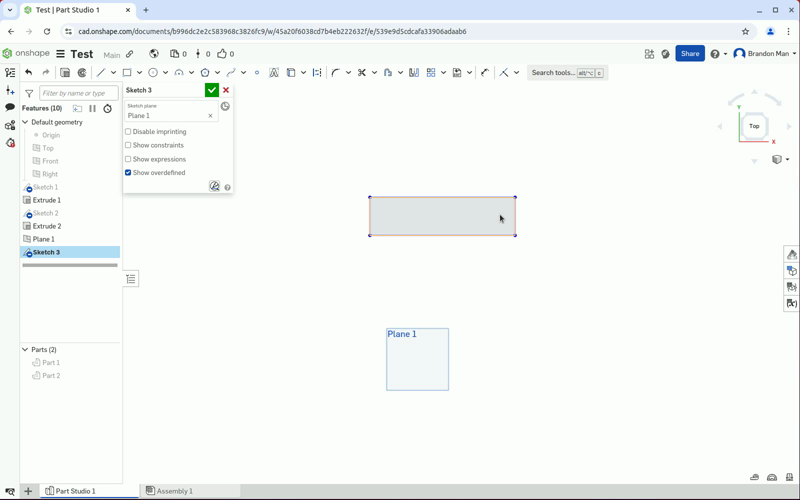
scroll(6)
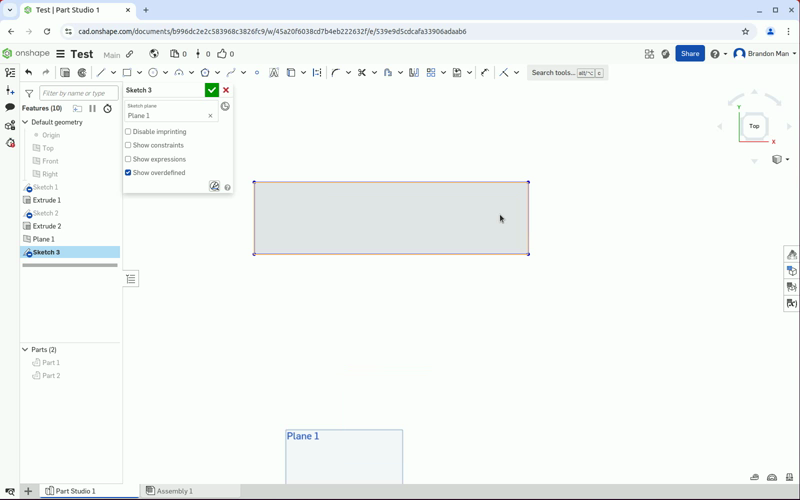
scroll(6)
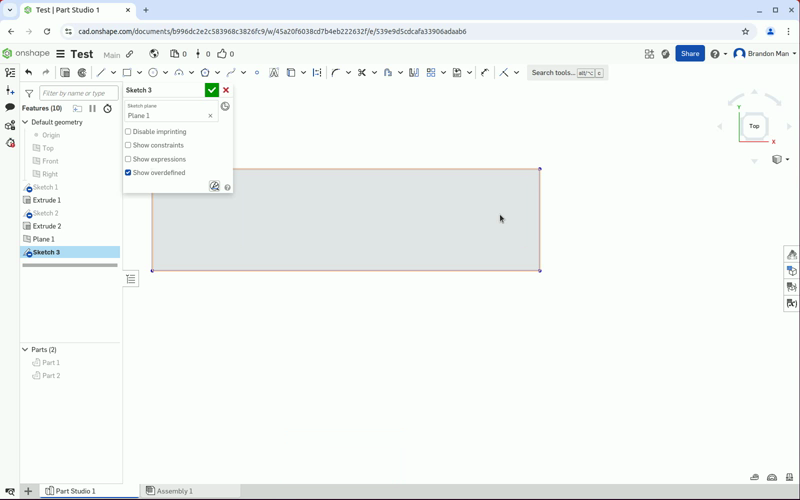
scroll(6)
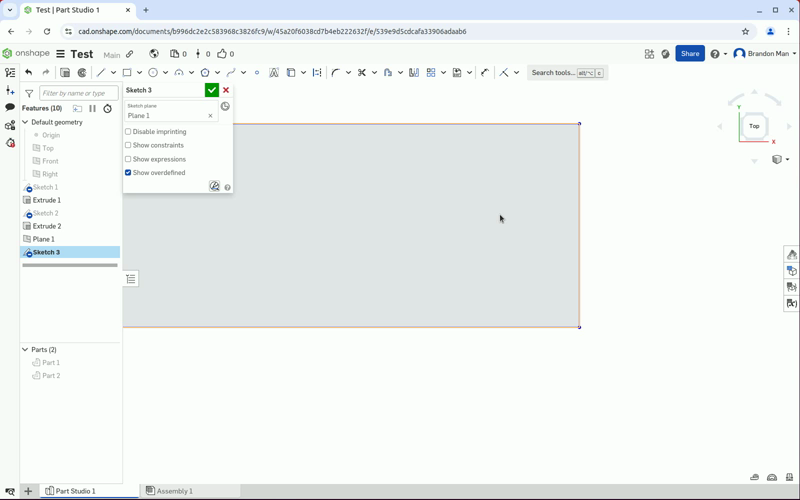
click(500, 214)
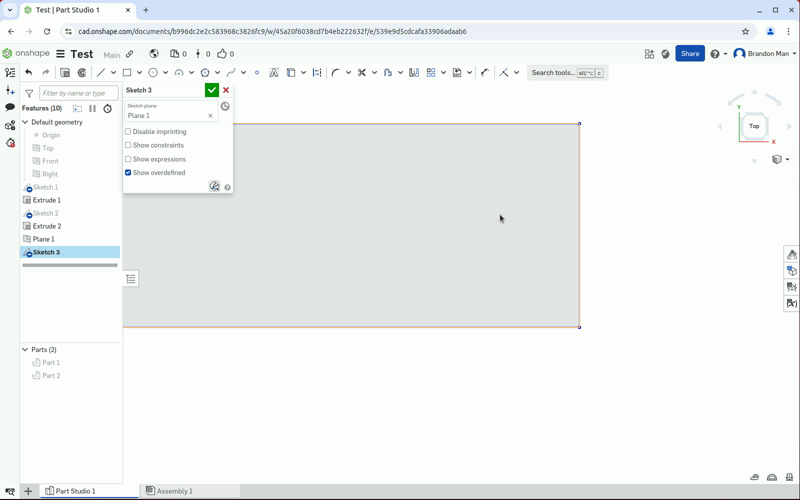
scroll(-6)
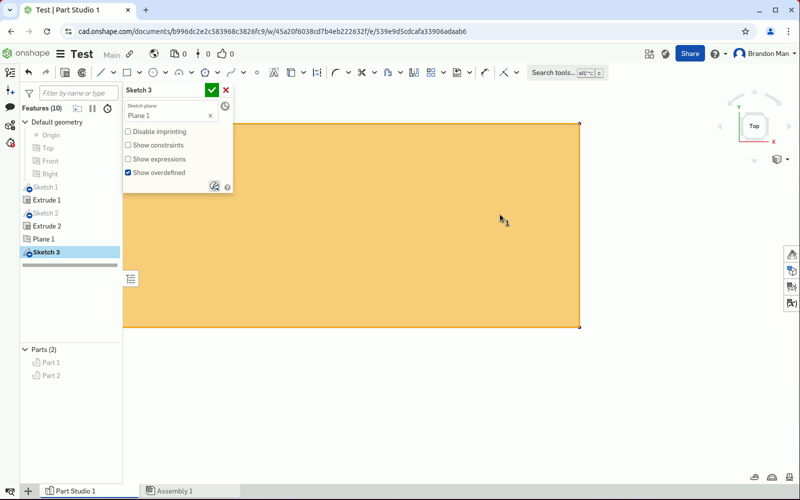
scroll(-6)
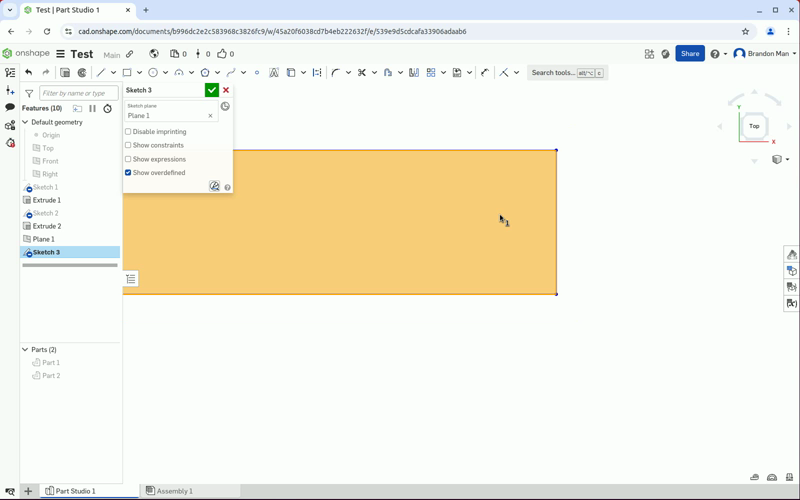
scroll(-6)
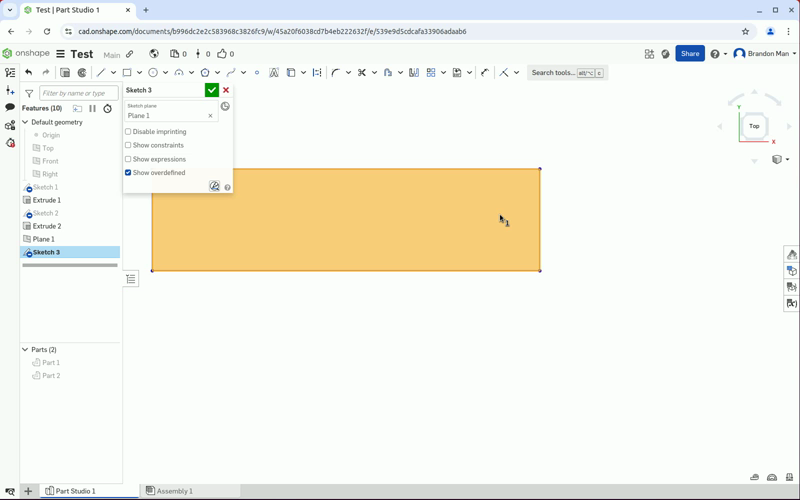
scroll(-6)
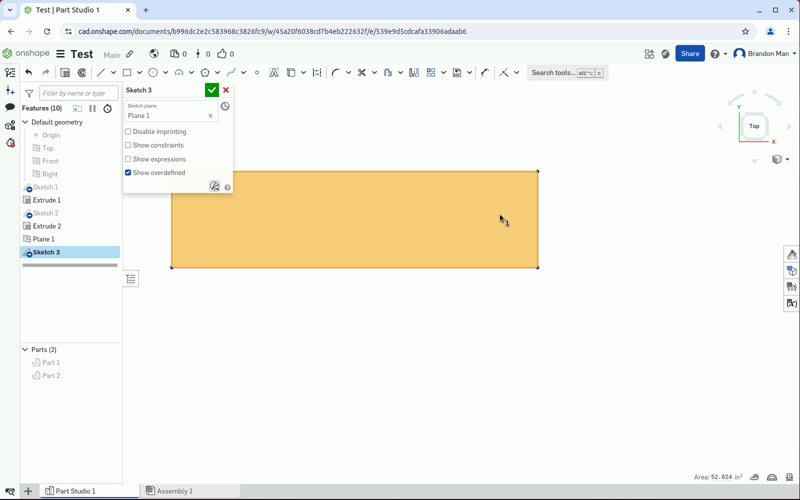
scroll(-6)
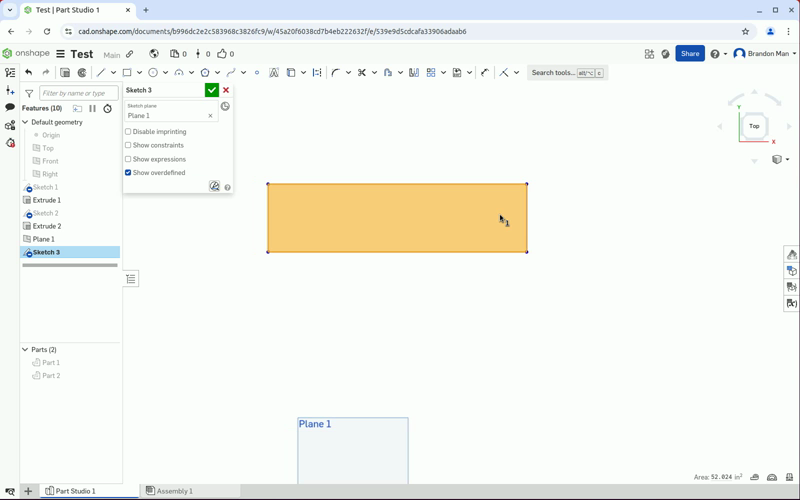
scroll(-6)
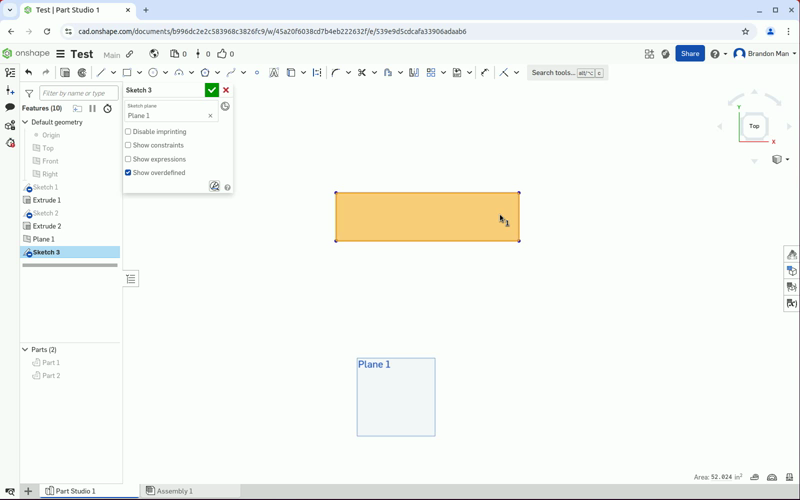
scroll(-6)
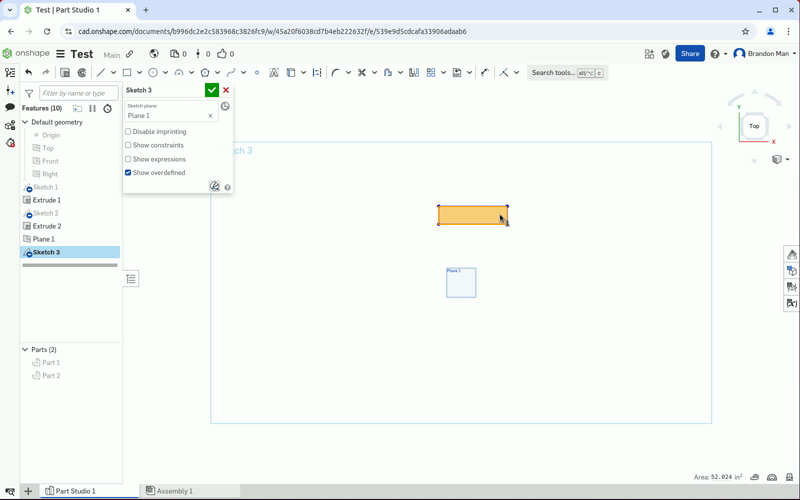
mouse_move(73, 352)
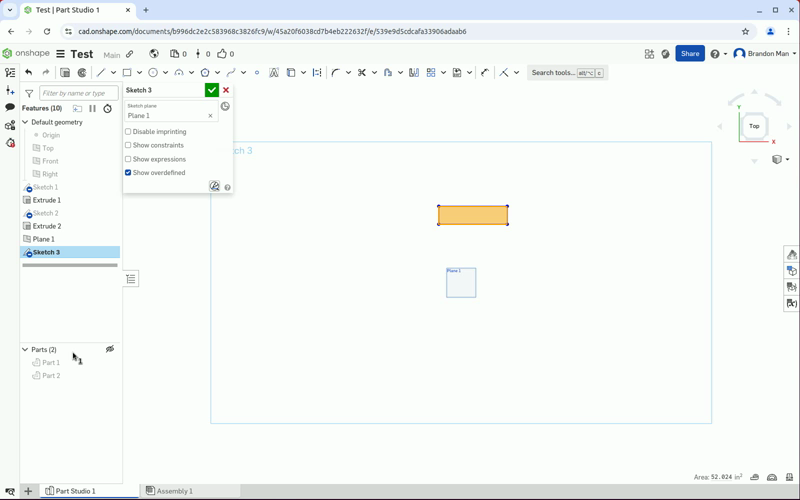
key(shift+y)
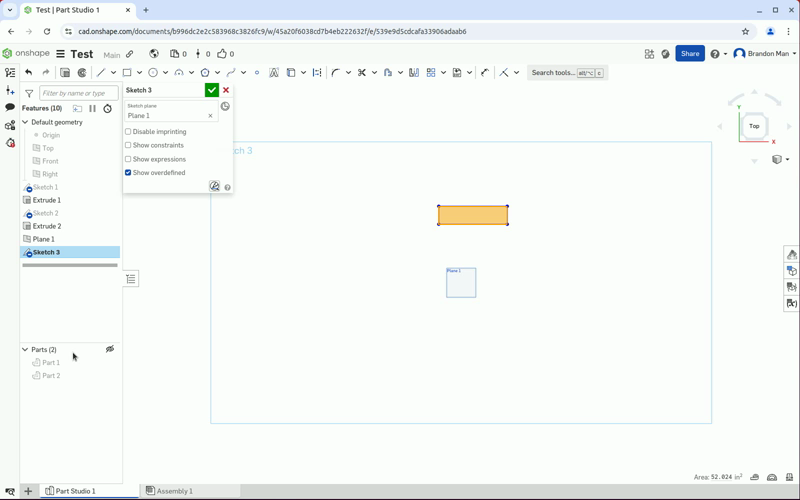
key(shift+e)
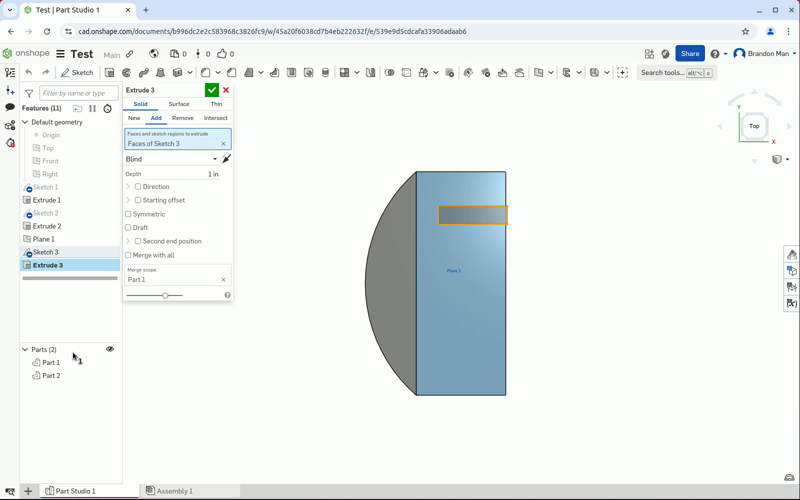
mouse_move(143, 106)
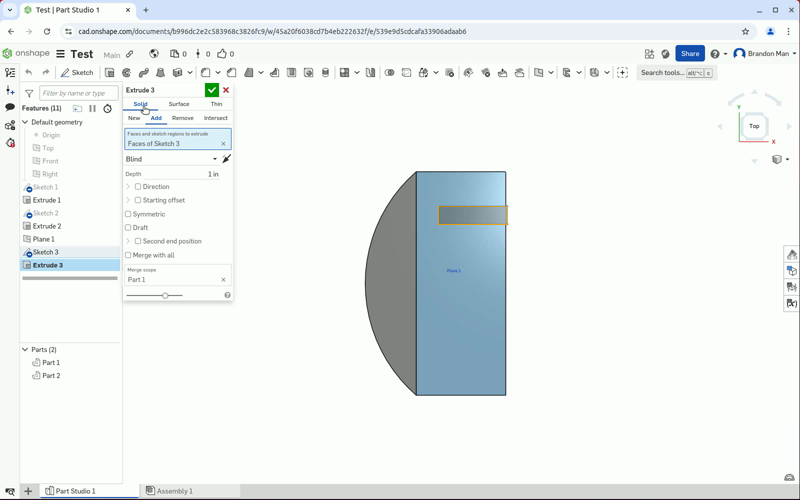
click(143, 106)
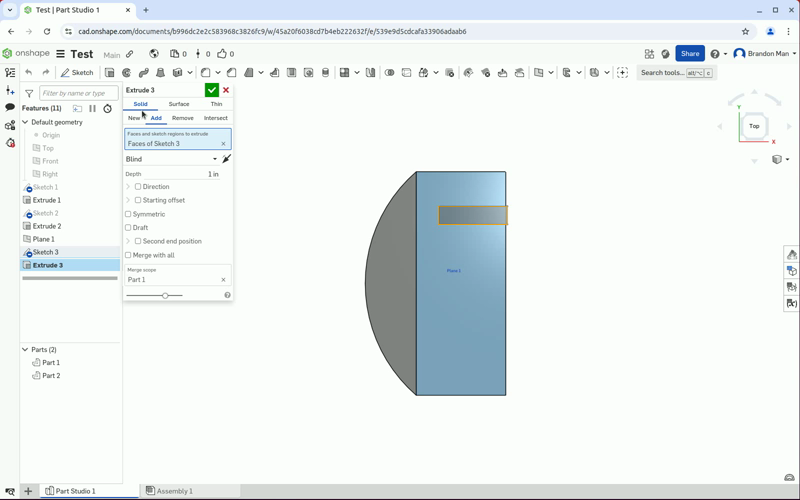
mouse_move(137, 120)
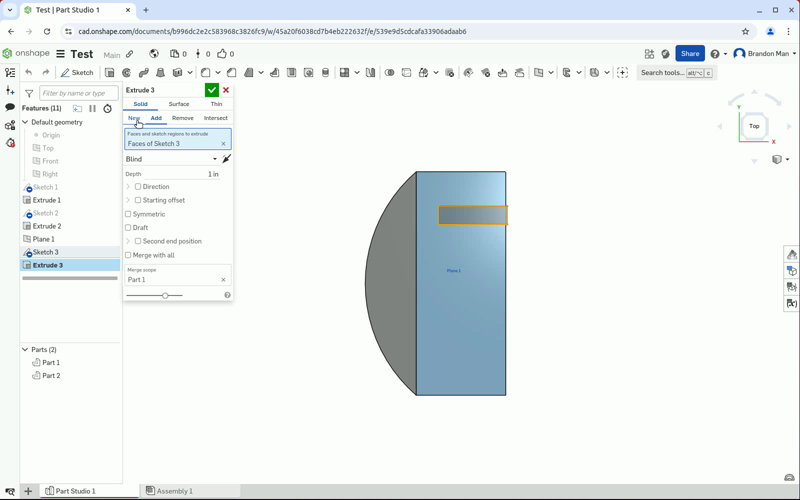
click(137, 120)
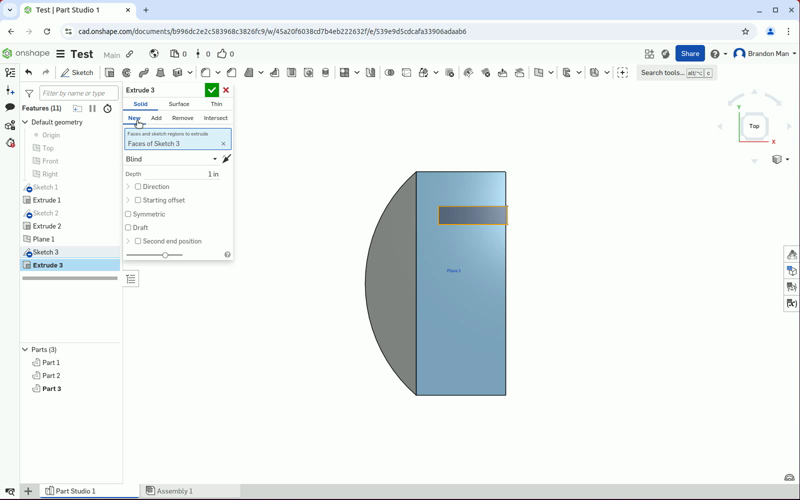
key(tab, 4)
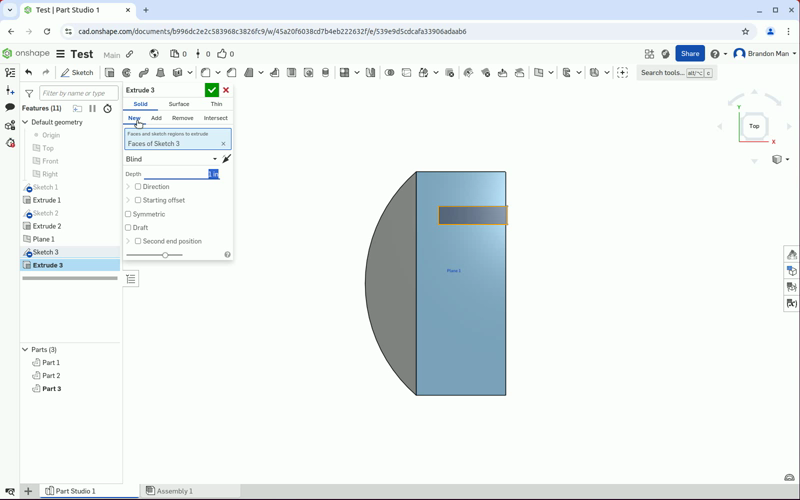
text(4.574)
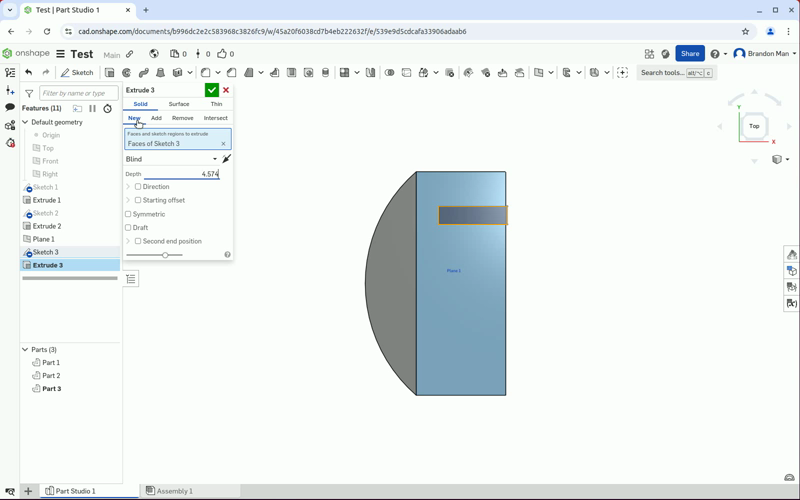
key(enter)
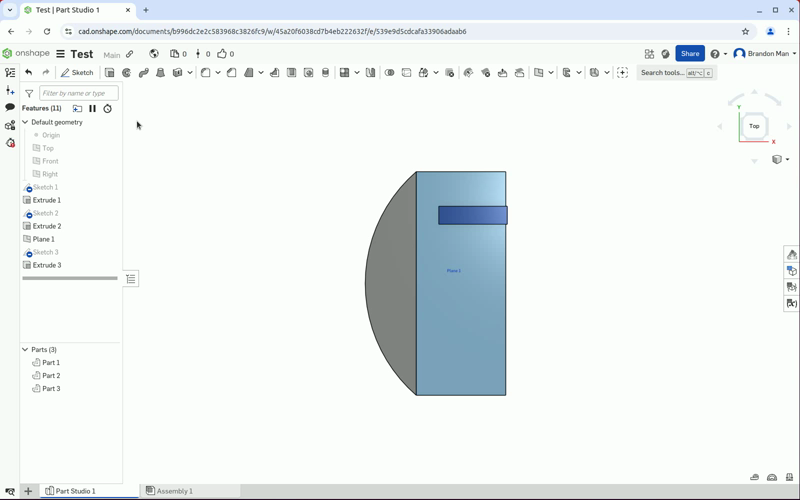
key(shift+h)
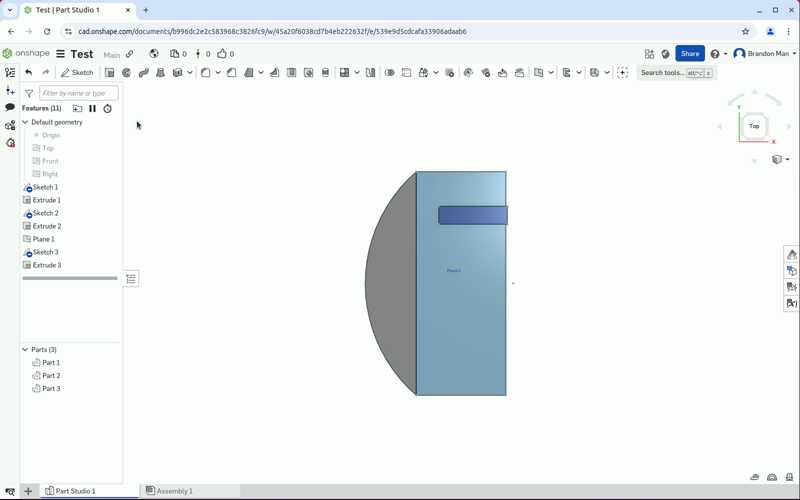
key(shift+h)
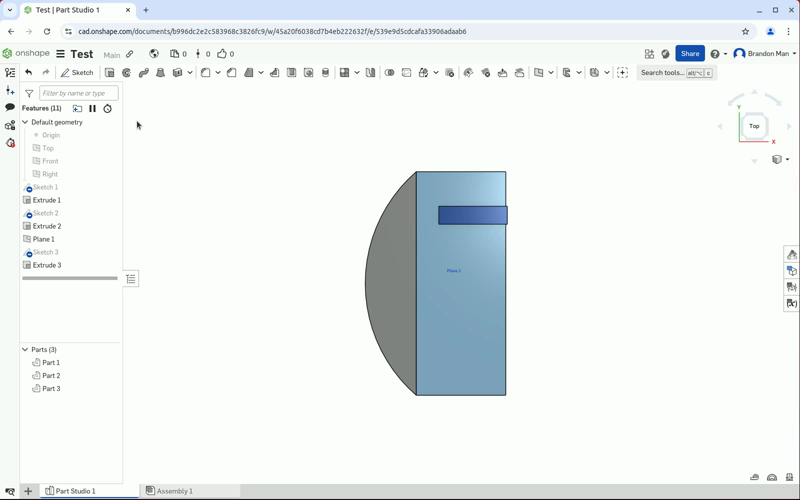
mouse_move(73, 189)
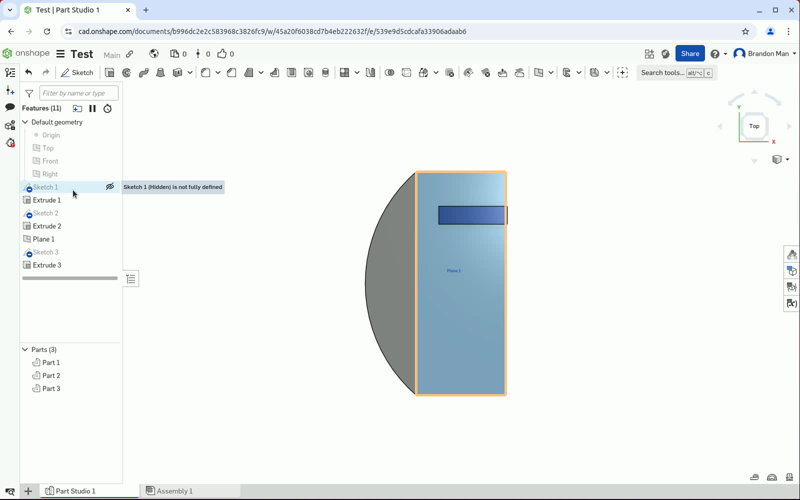
click(73, 189)
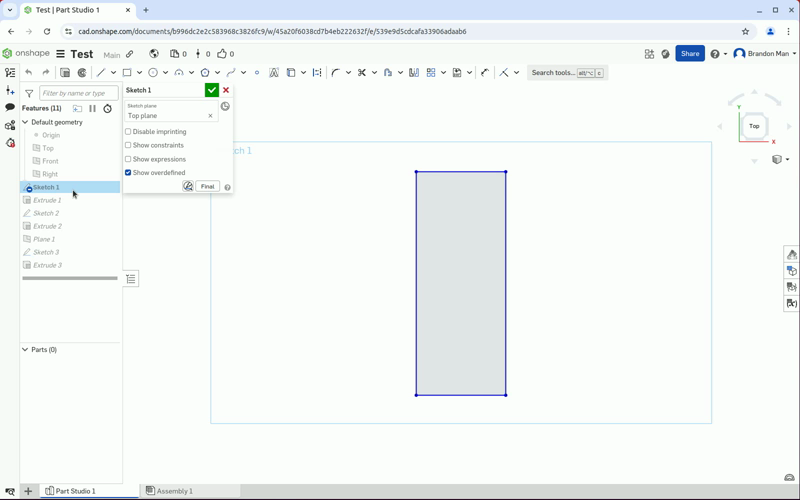
mouse_move(229, 92)
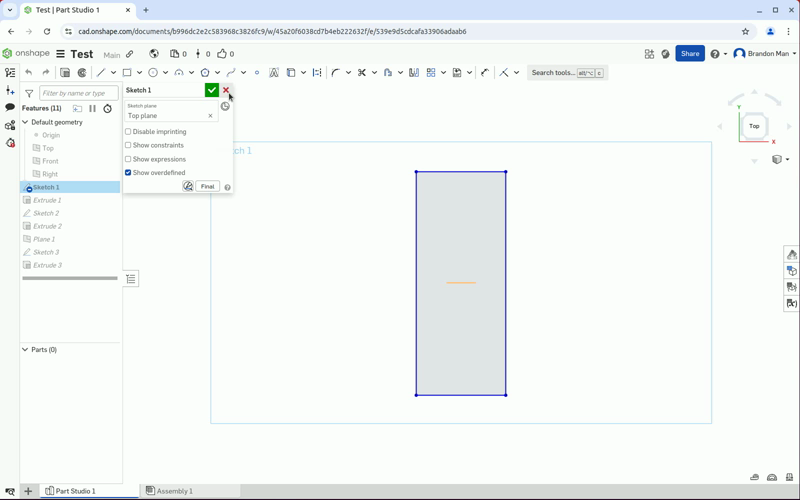
click(229, 92)
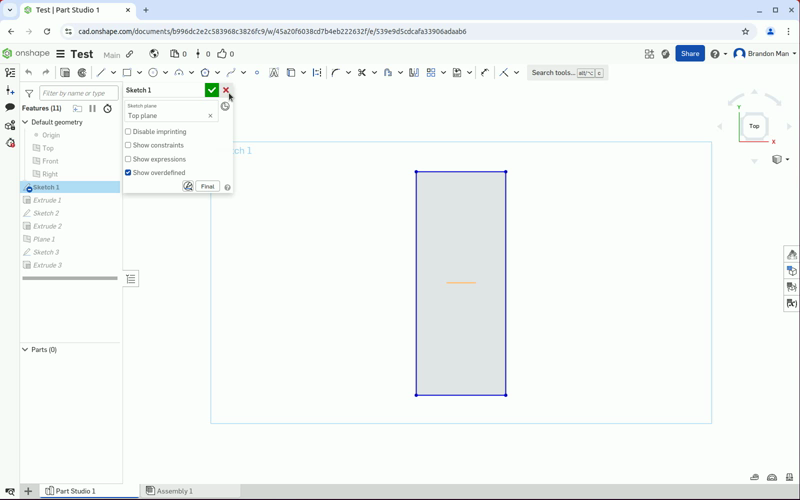
key(shift+s)
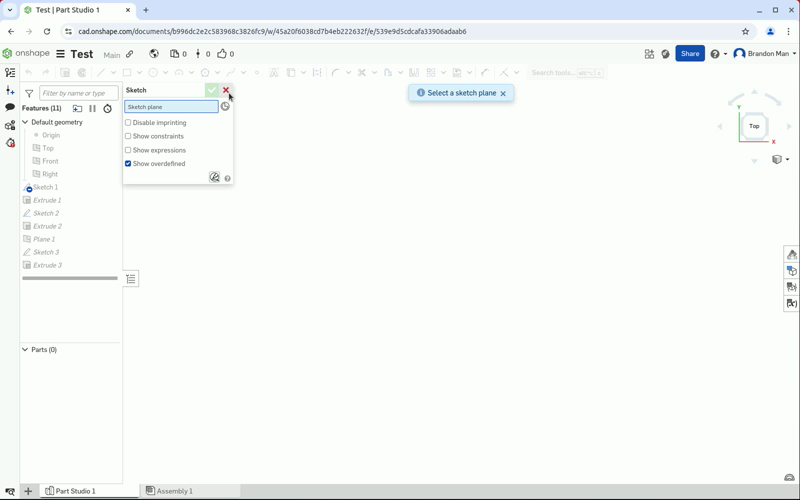
mouse_move(73, 241)
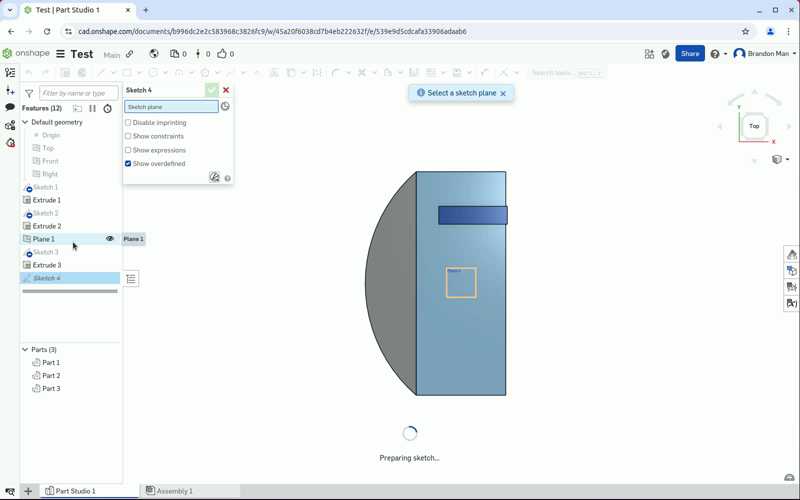
click(73, 241)
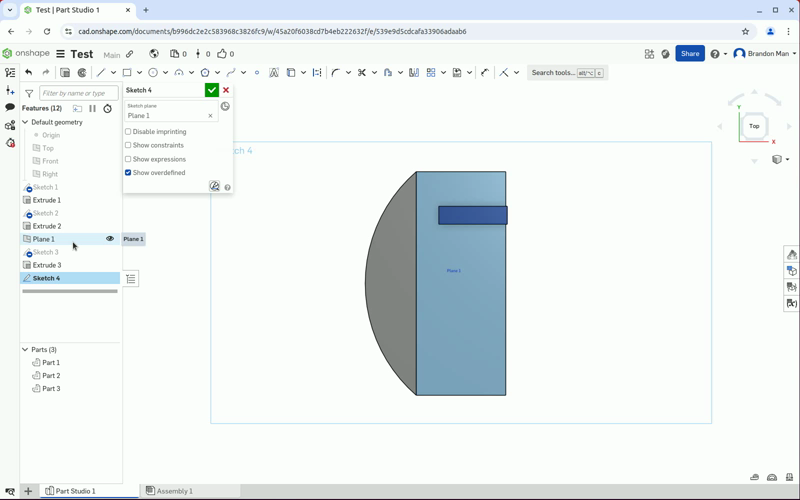
mouse_move(73, 352)
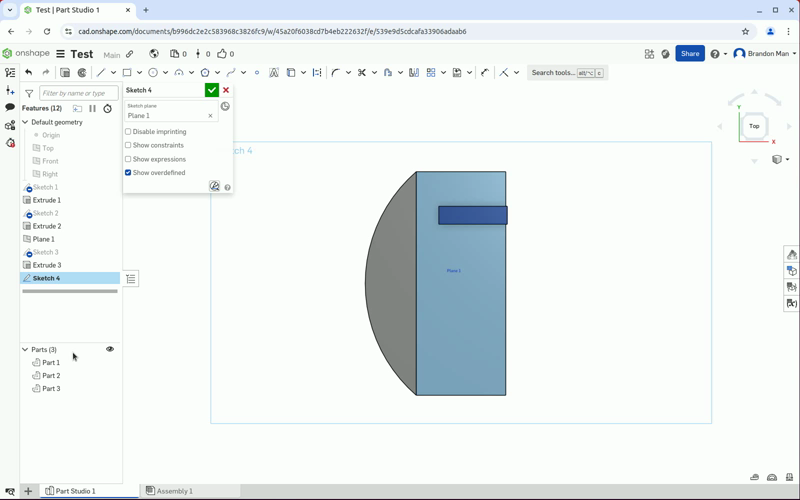
key(y)
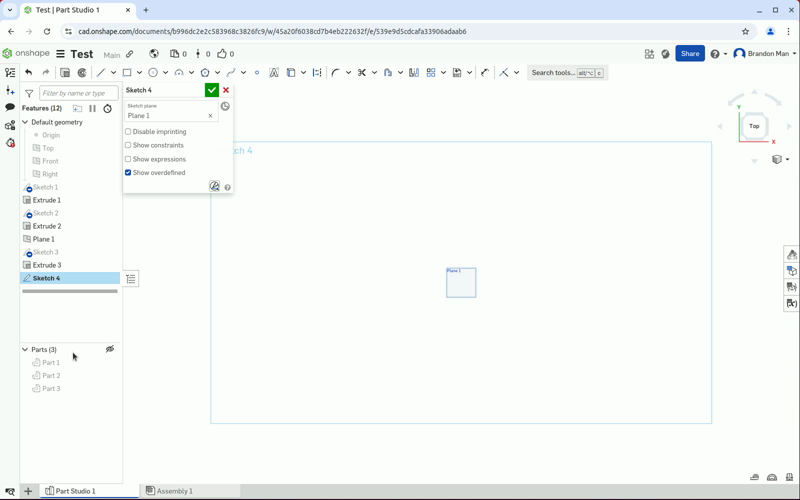
key(l)
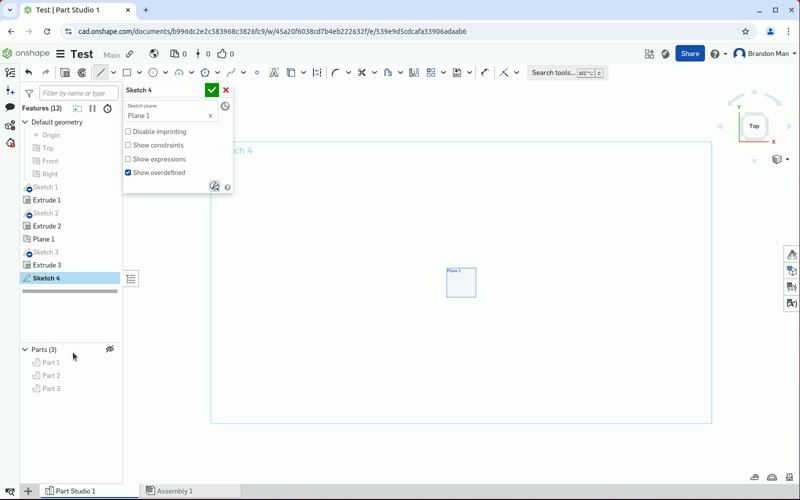
key_down(shift)
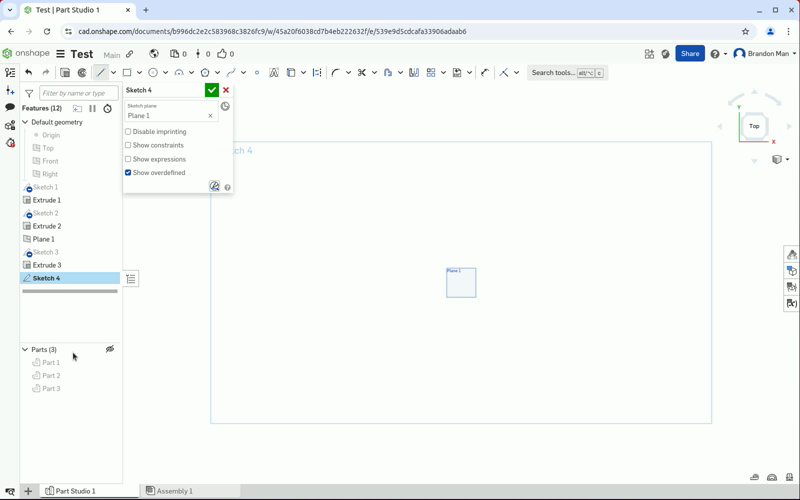
mouse_move(438, 359)
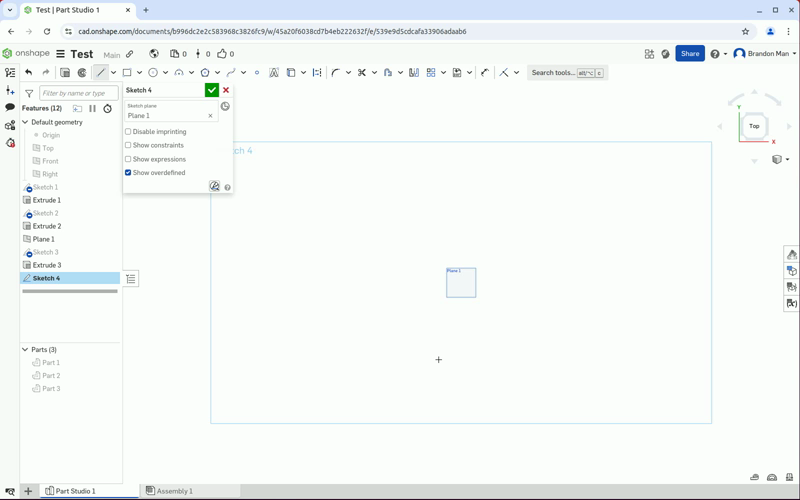
click(438, 359)
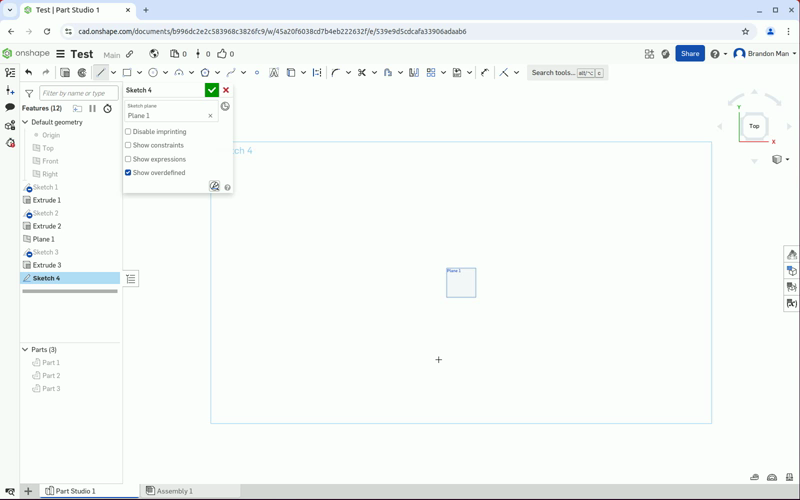
key_up(shift)
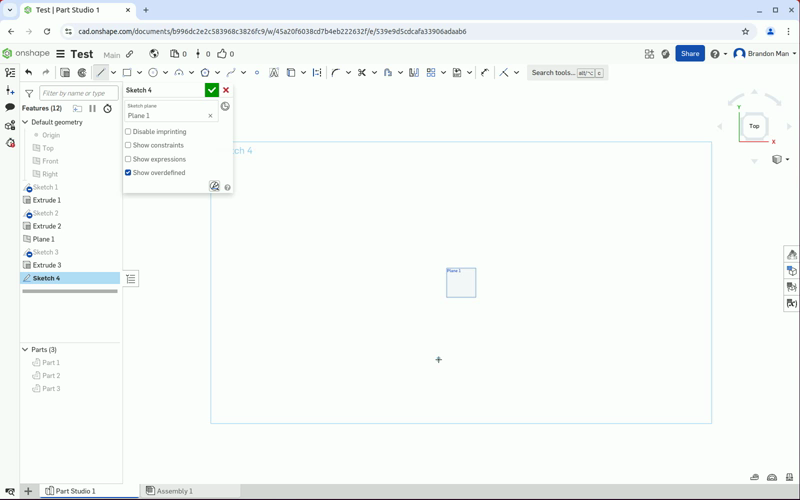
key_down(shift)
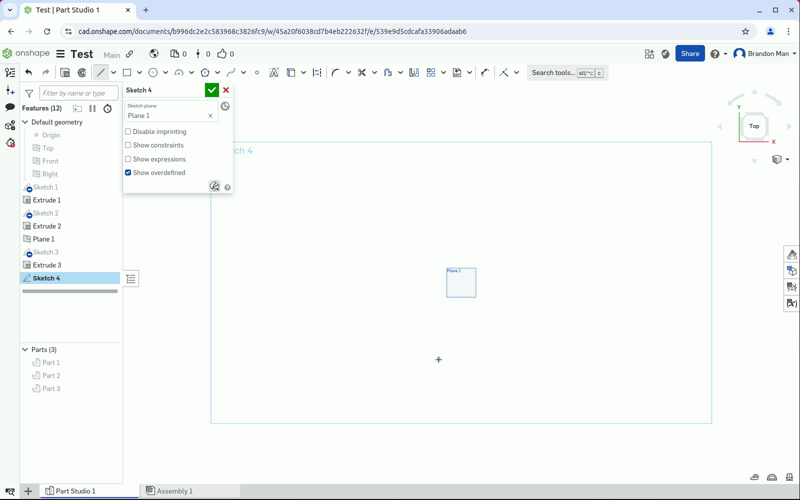
mouse_move(507, 359)
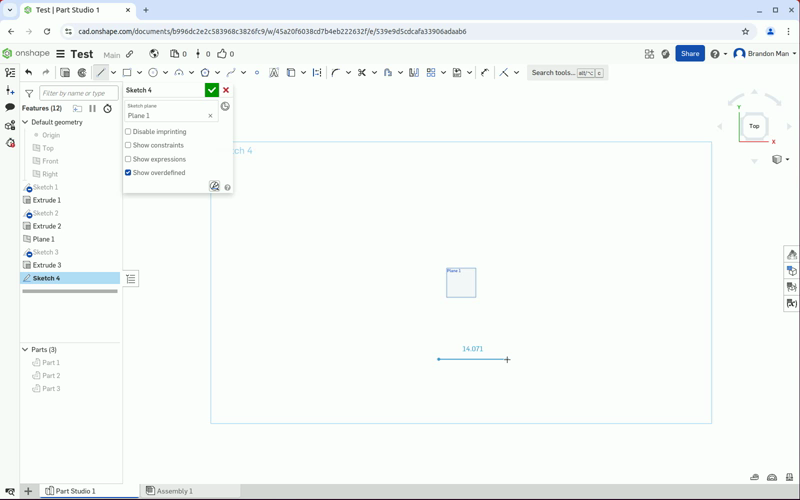
click(507, 359)
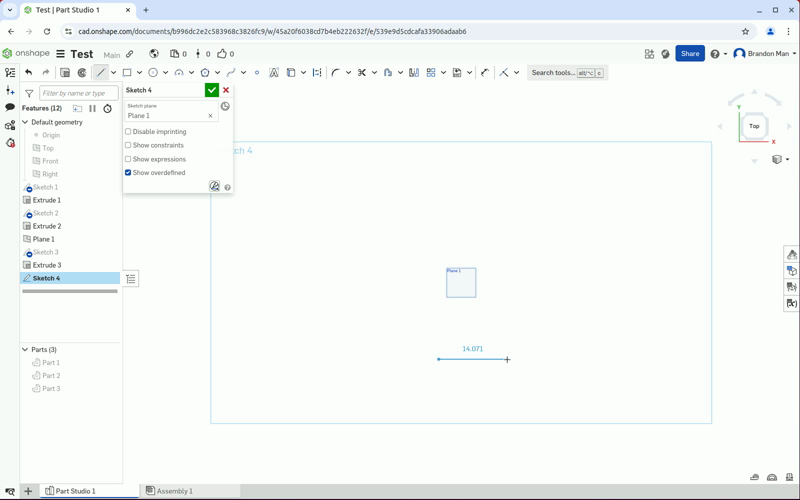
key_up(shift)
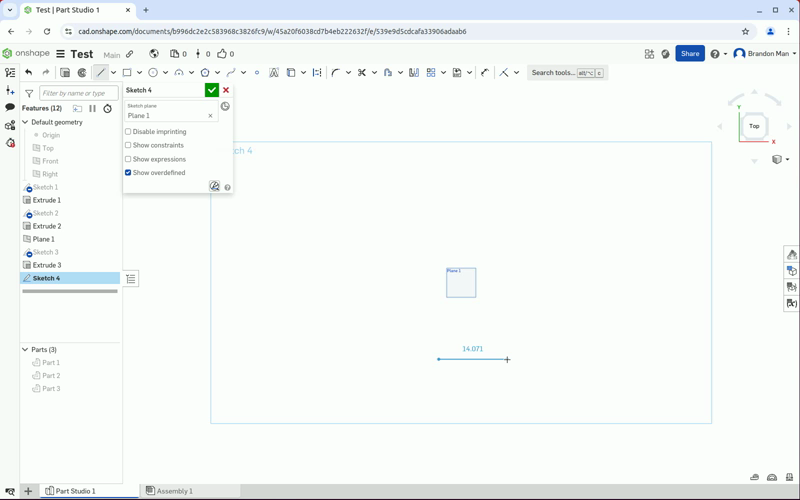
key_down(shift)
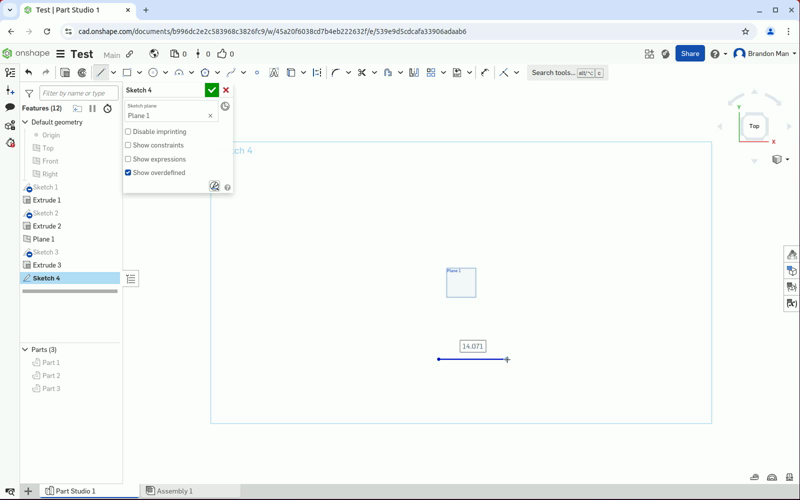
mouse_move(537, 359)
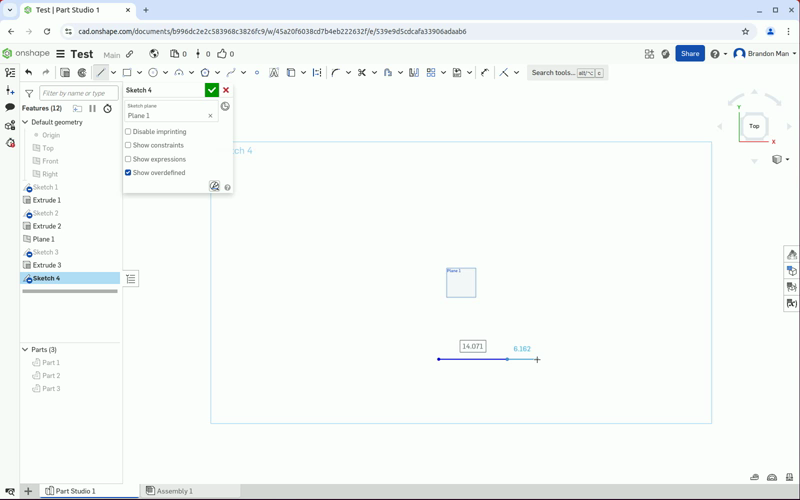
mouse_move(507, 341)
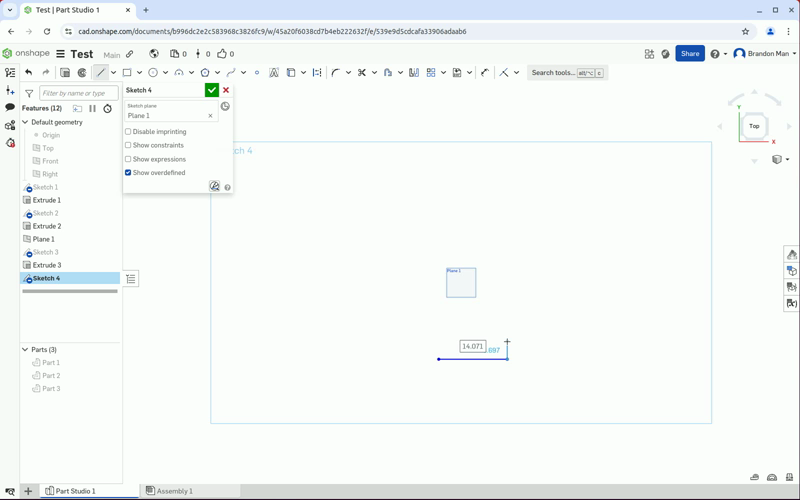
click(507, 341)
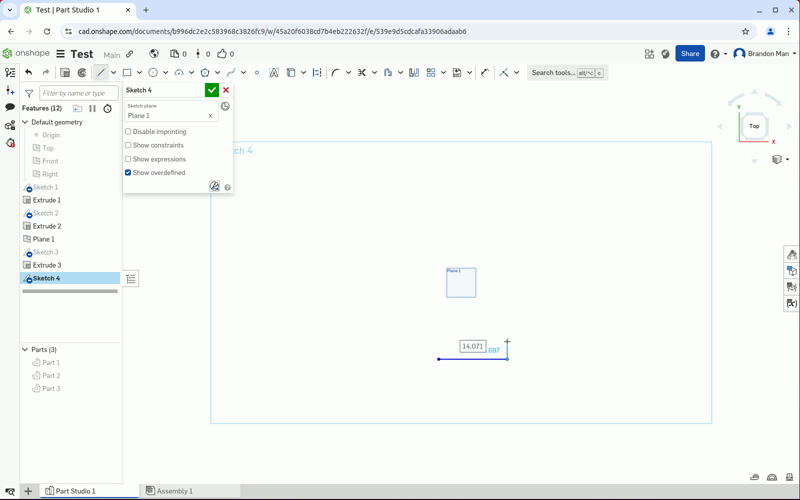
key_up(shift)
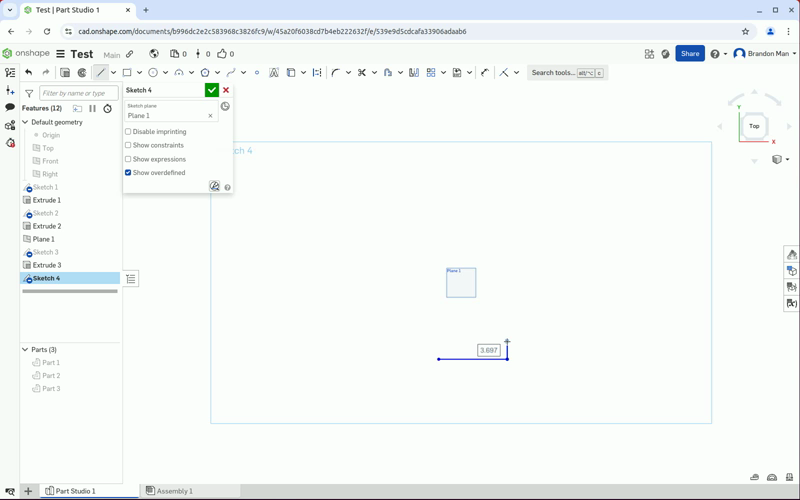
key_down(shift)
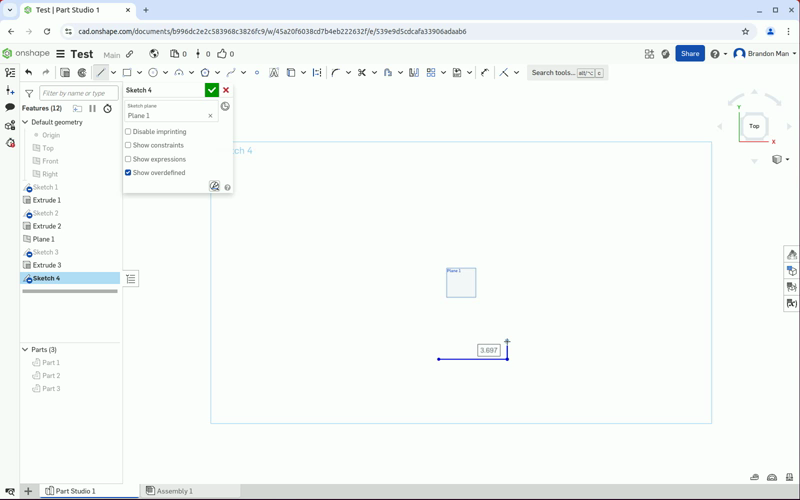
mouse_move(438, 341)
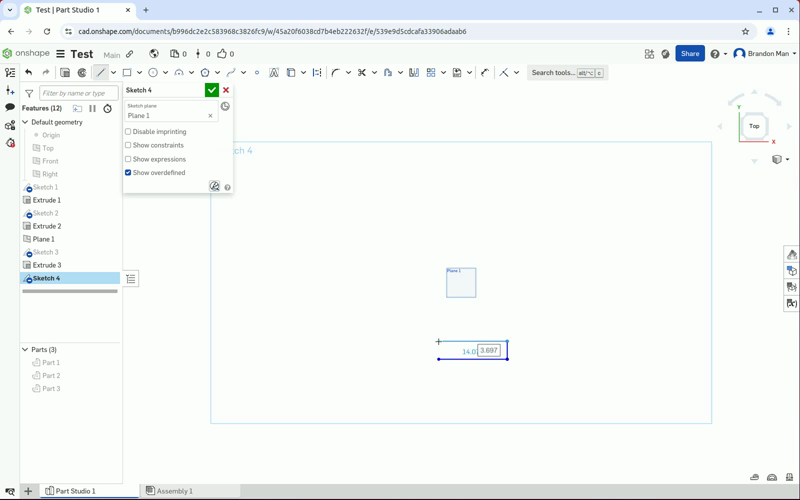
click(438, 341)
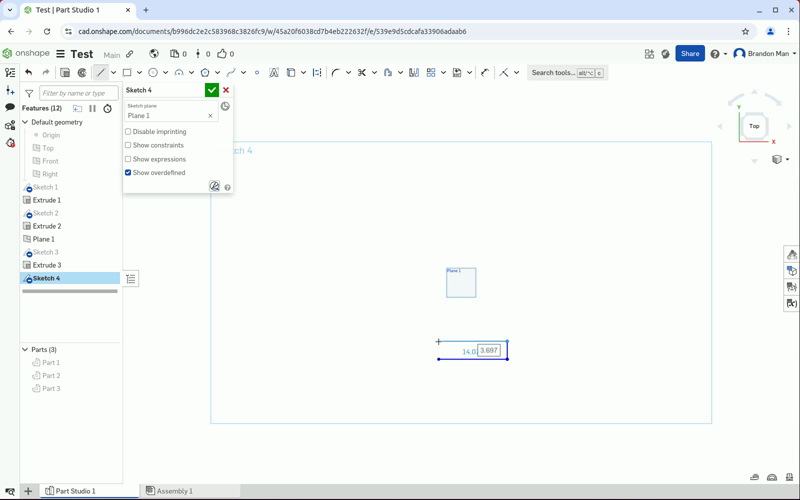
key_up(shift)
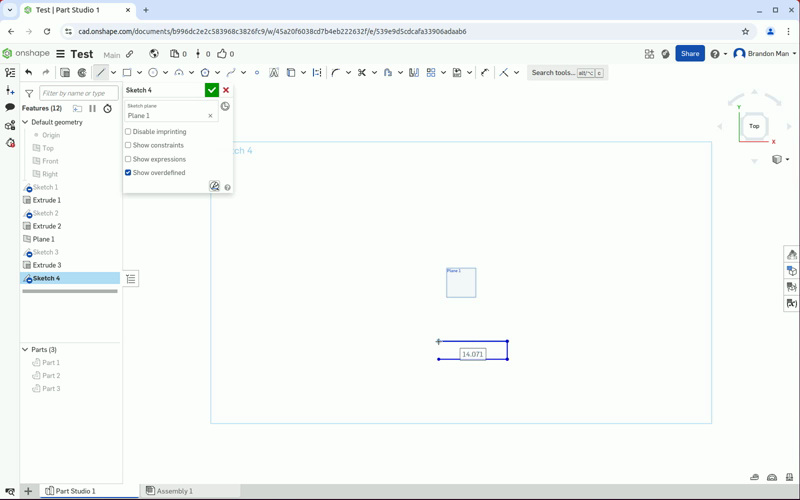
mouse_move(468, 341)
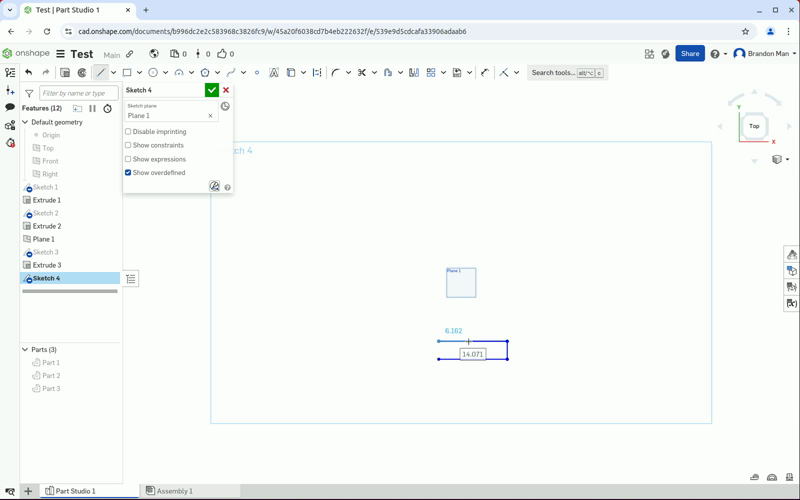
key_down(shift)
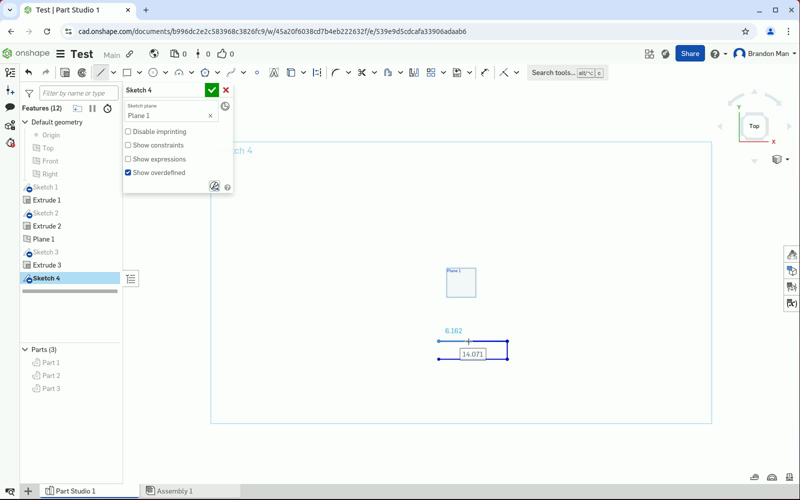
mouse_move(438, 359)
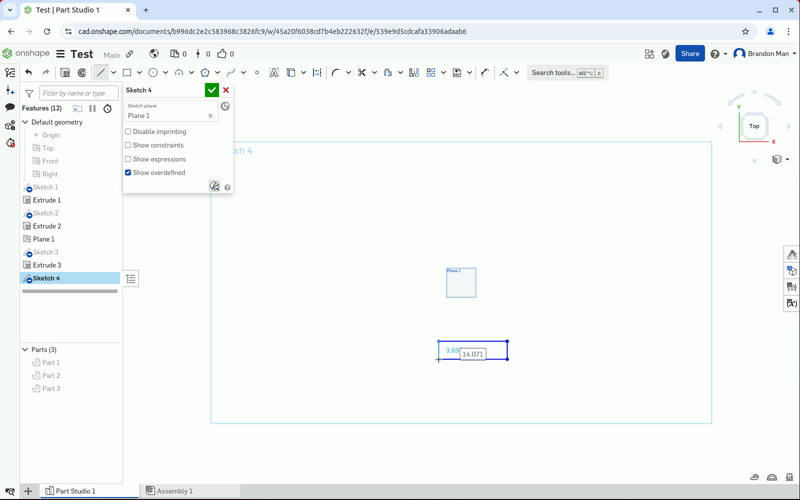
key_up(shift)
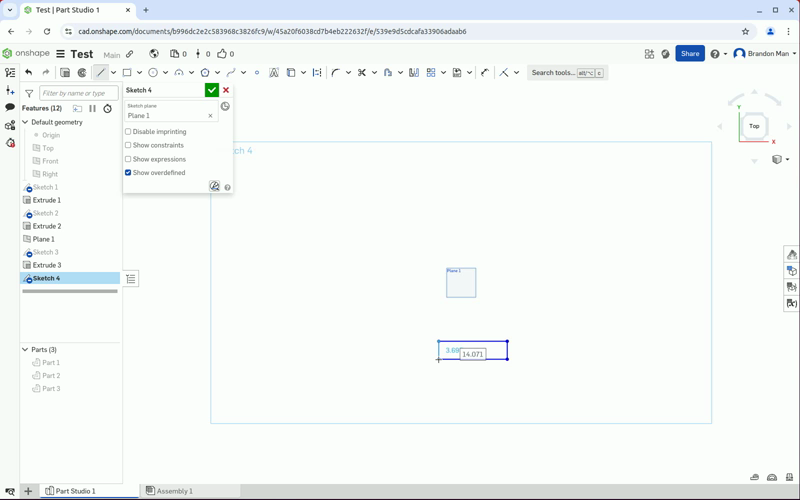
click(438, 359)
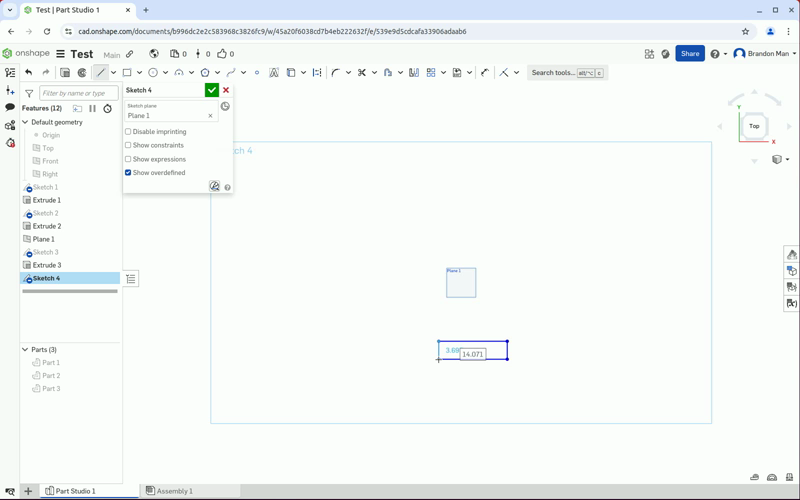
key(esc)
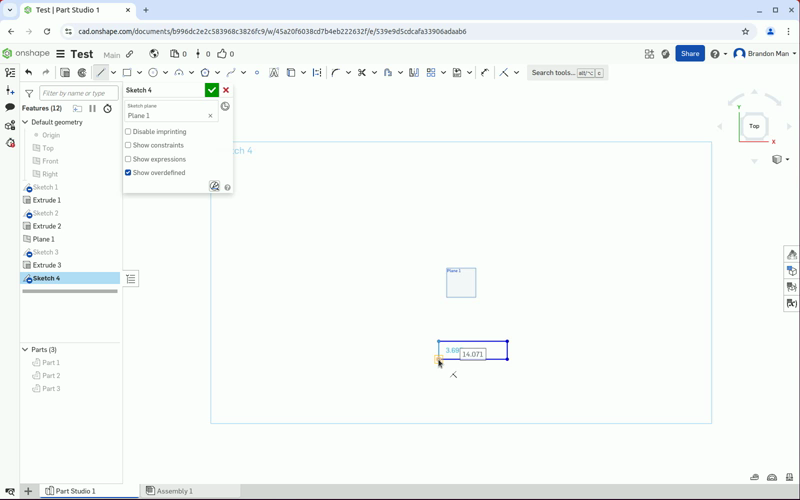
mouse_move(495, 357)
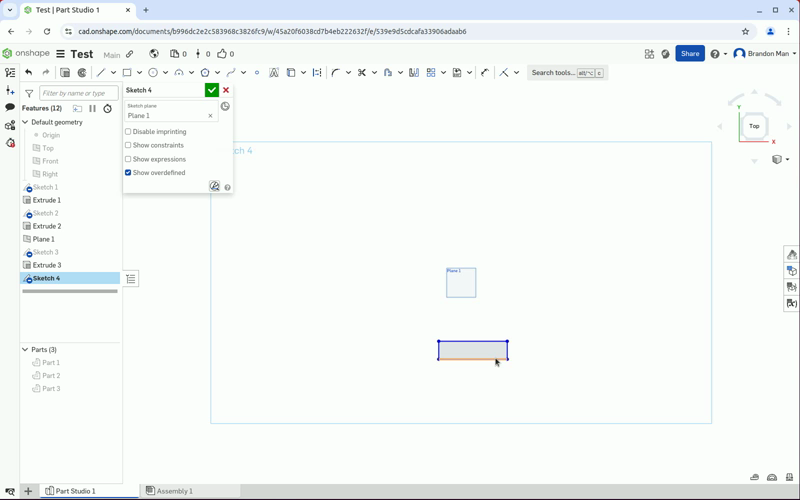
scroll(6)
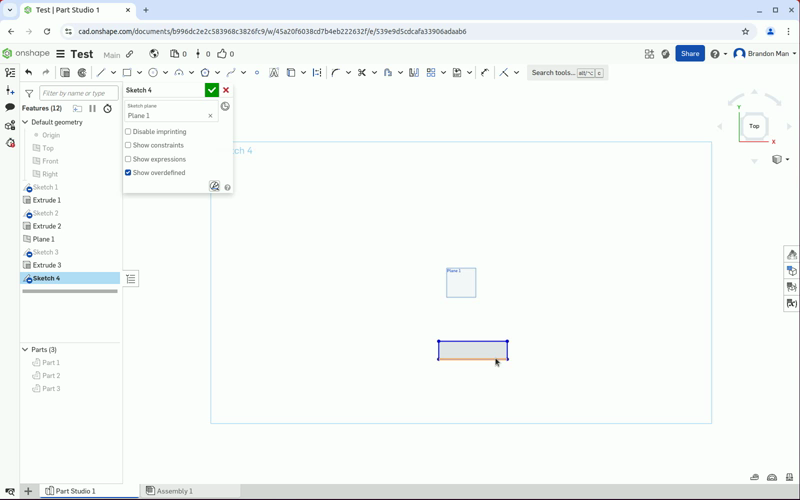
scroll(6)
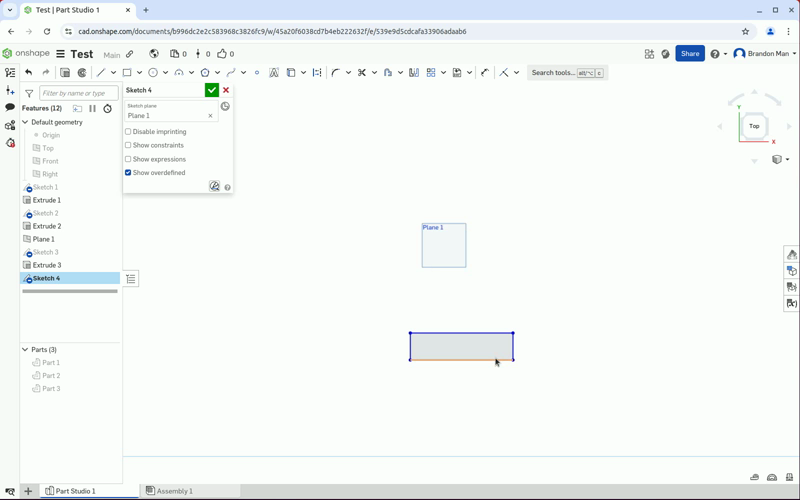
scroll(6)
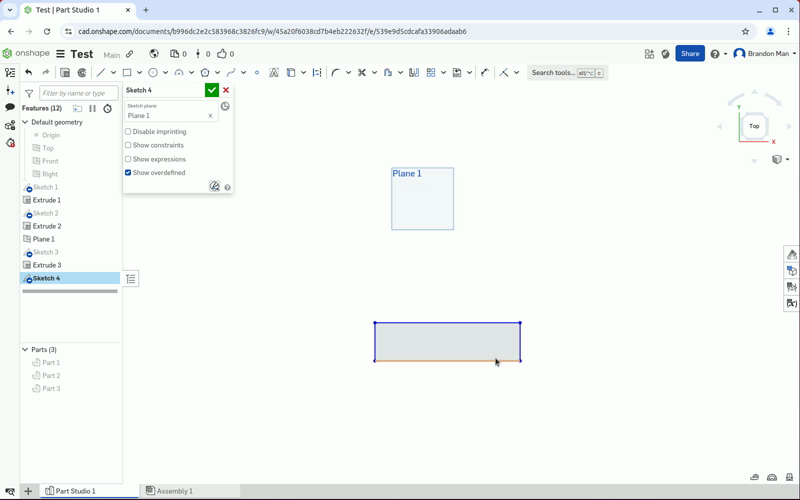
scroll(6)
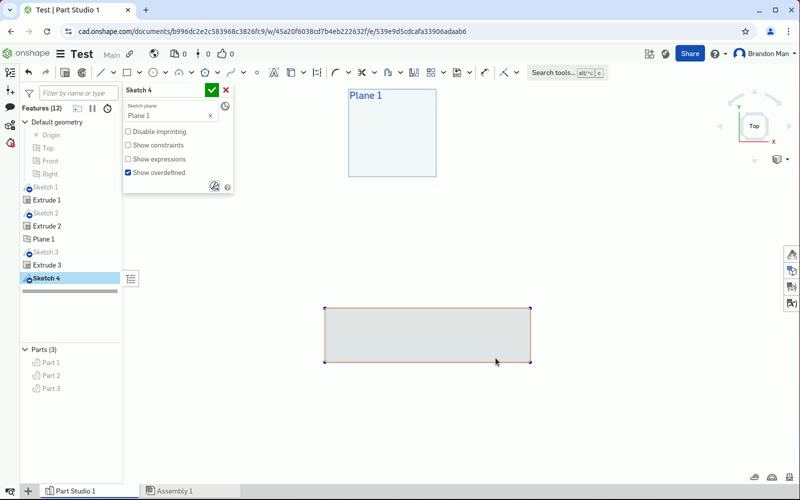
scroll(6)
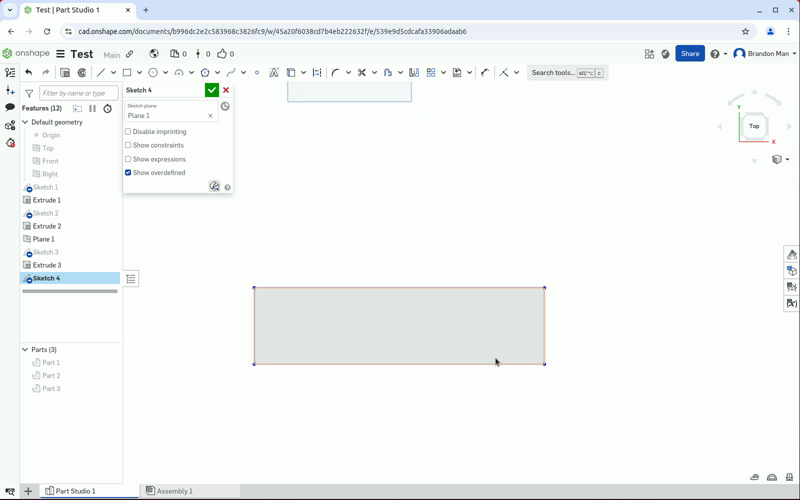
scroll(6)
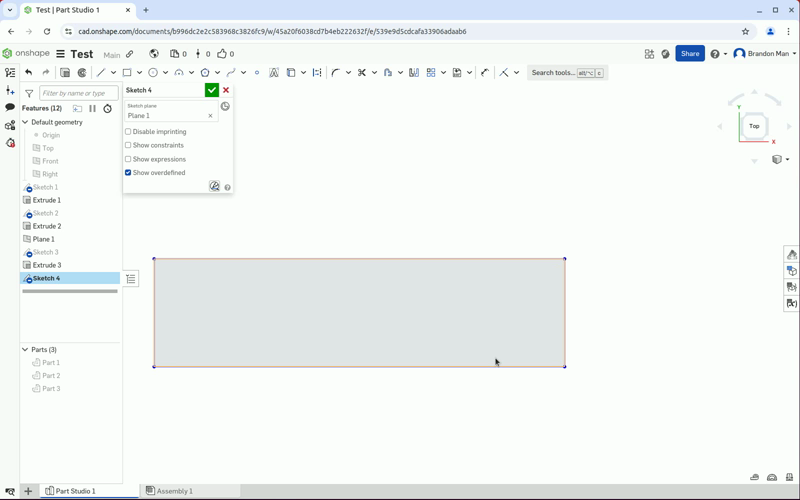
scroll(6)
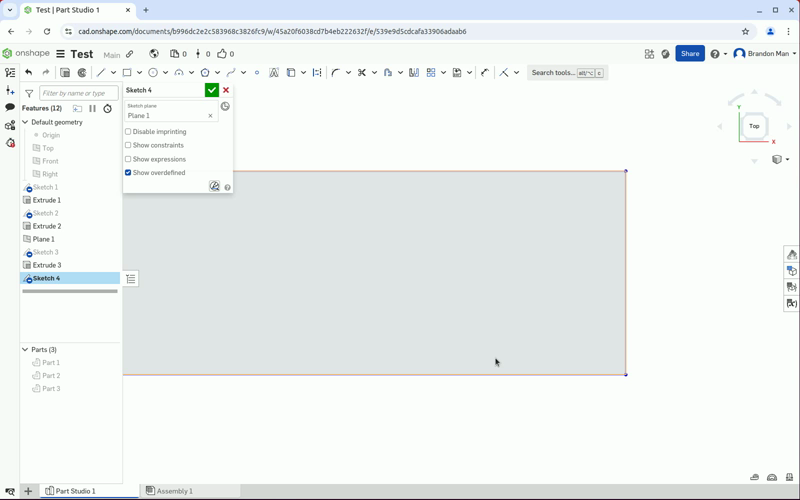
click(495, 357)
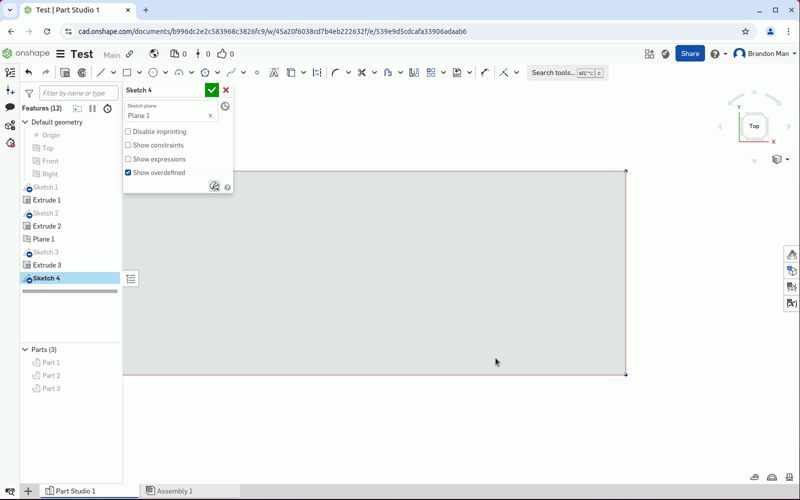
scroll(-6)
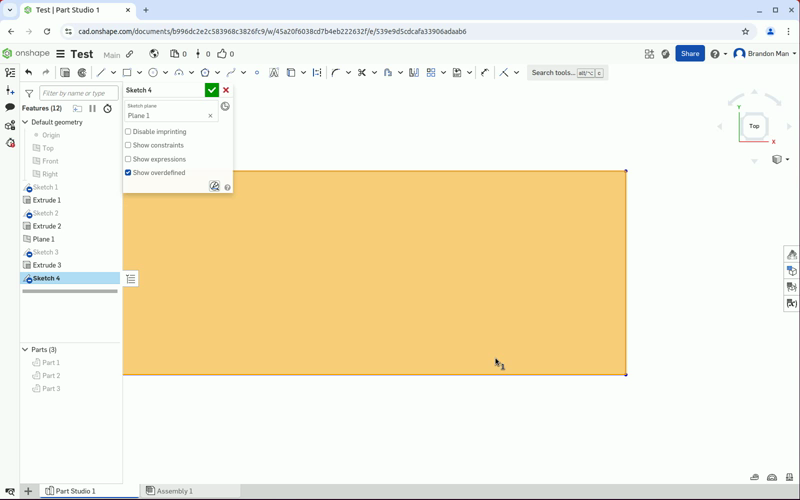
scroll(-6)
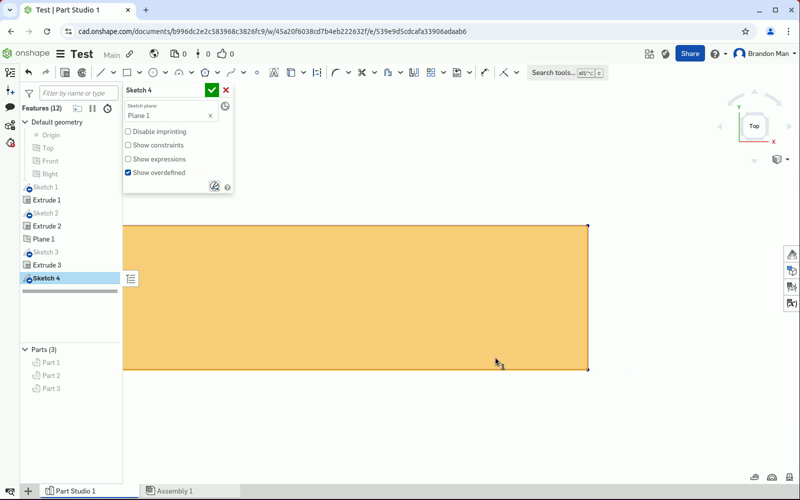
scroll(-6)
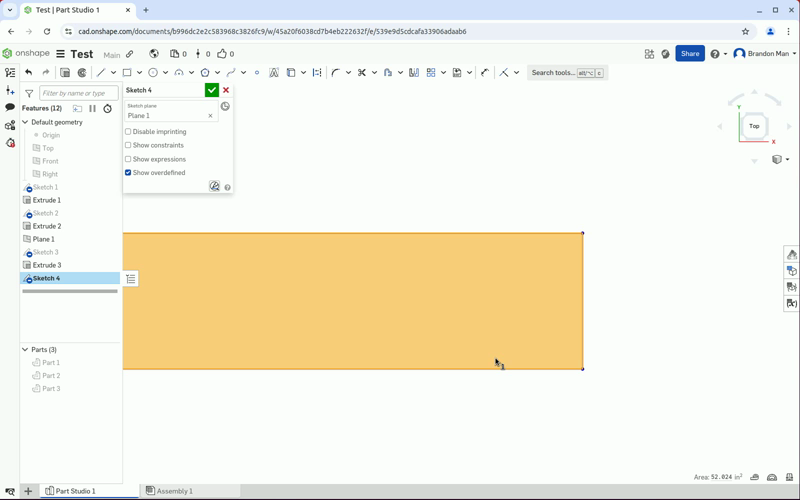
scroll(-6)
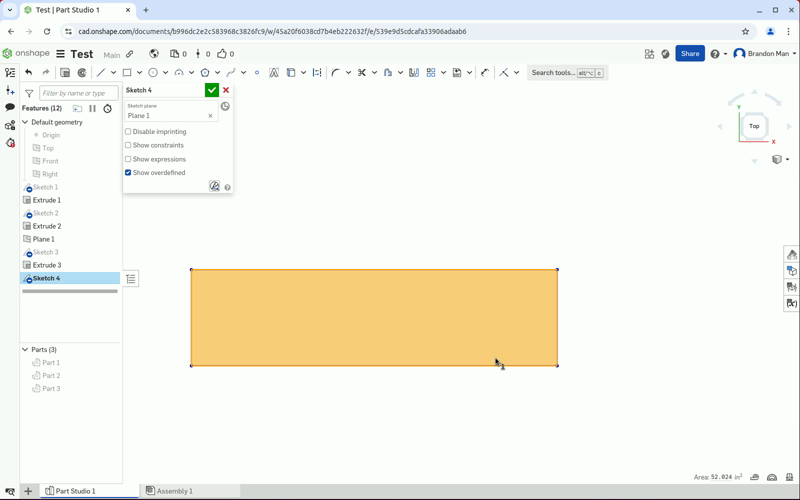
scroll(-6)
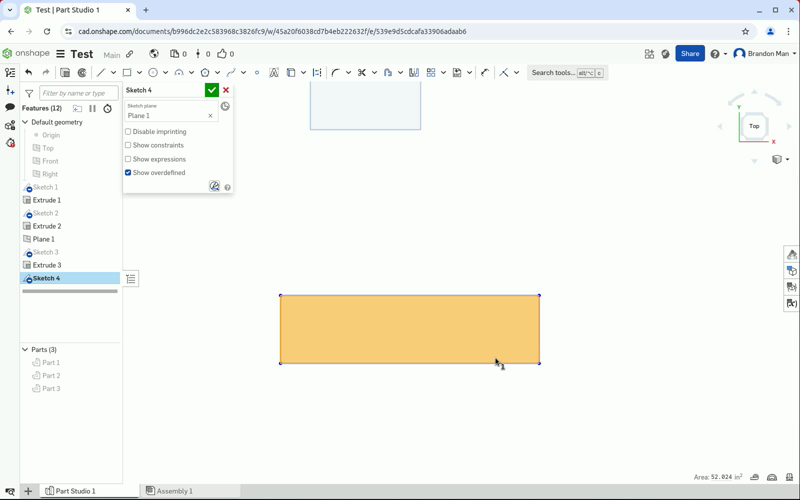
scroll(-6)
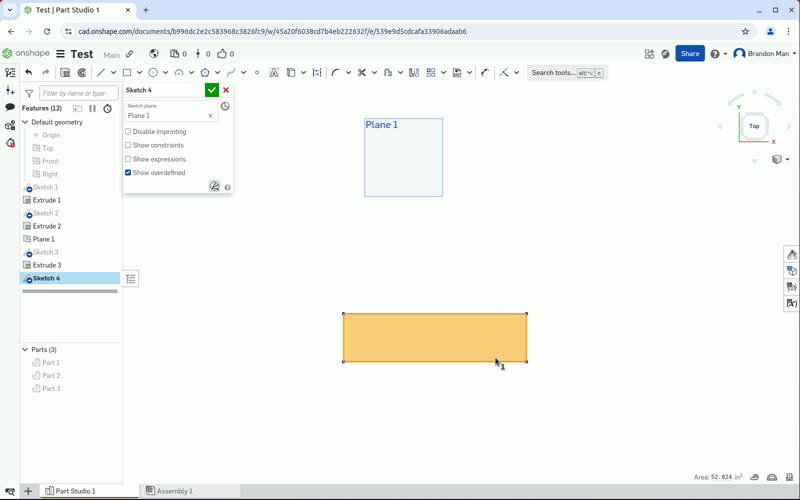
scroll(-6)
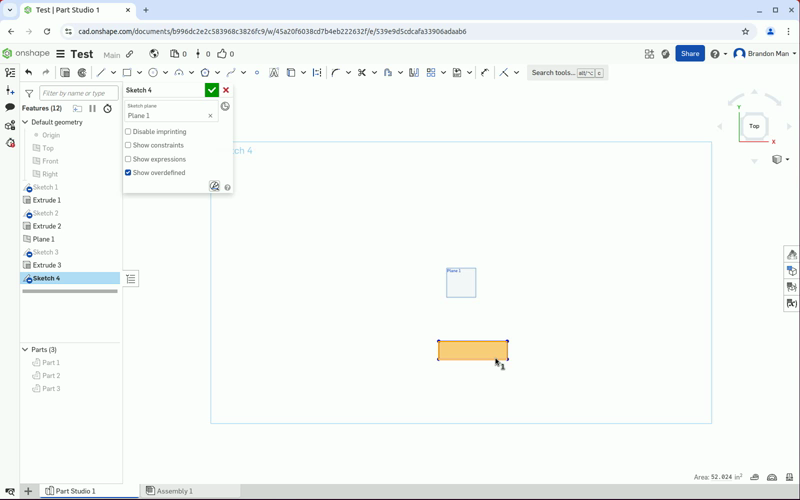
mouse_move(73, 352)
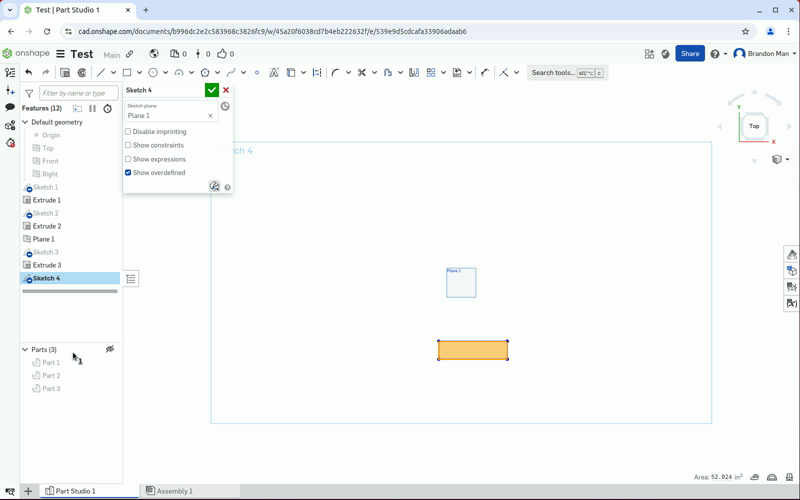
key(shift+y)
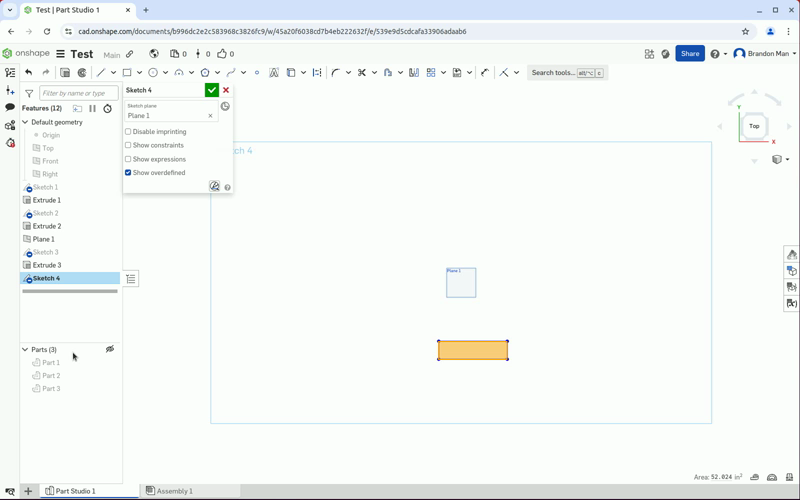
key(shift+e)
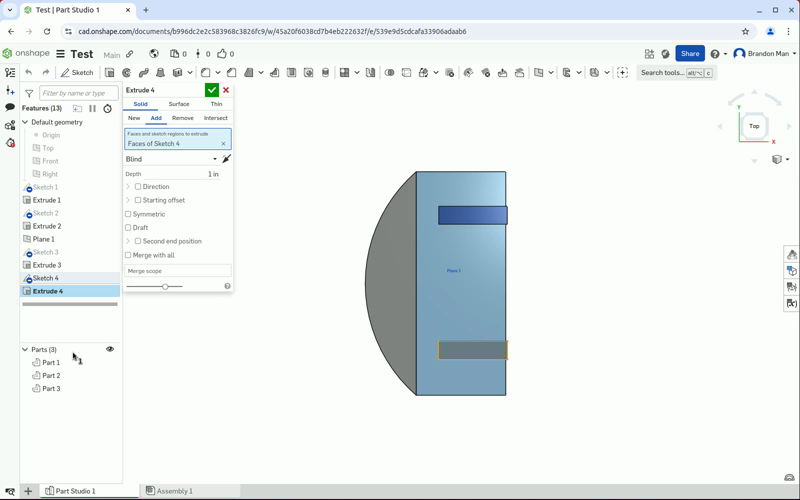
mouse_move(143, 106)
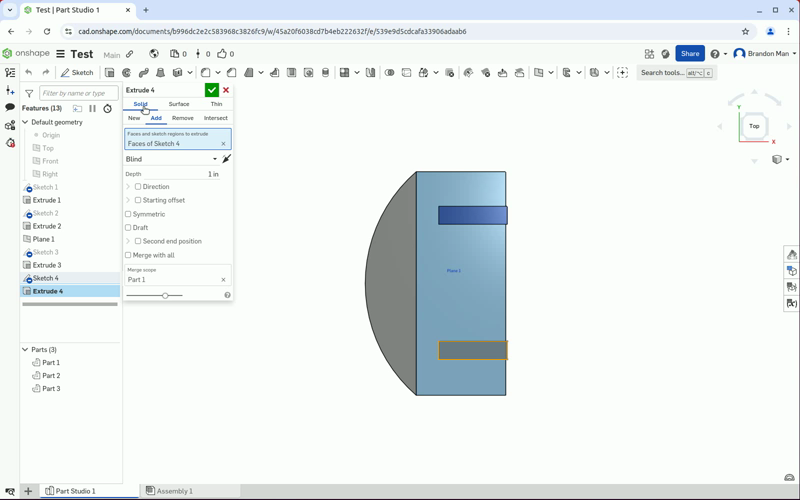
click(143, 106)
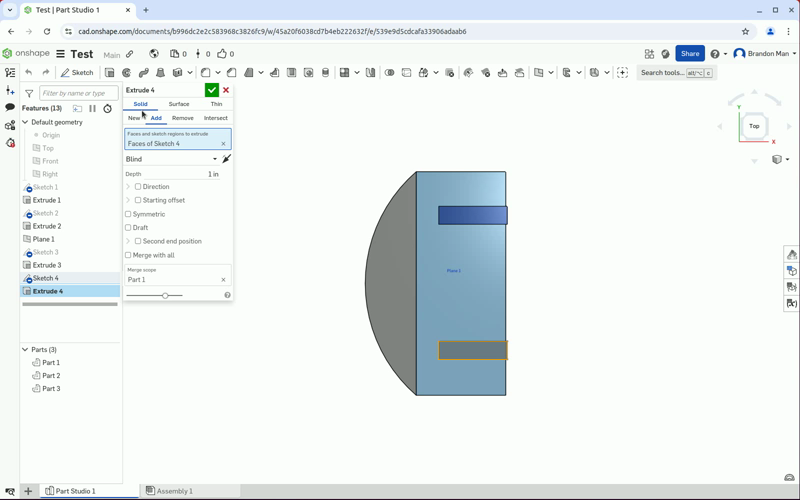
mouse_move(137, 120)
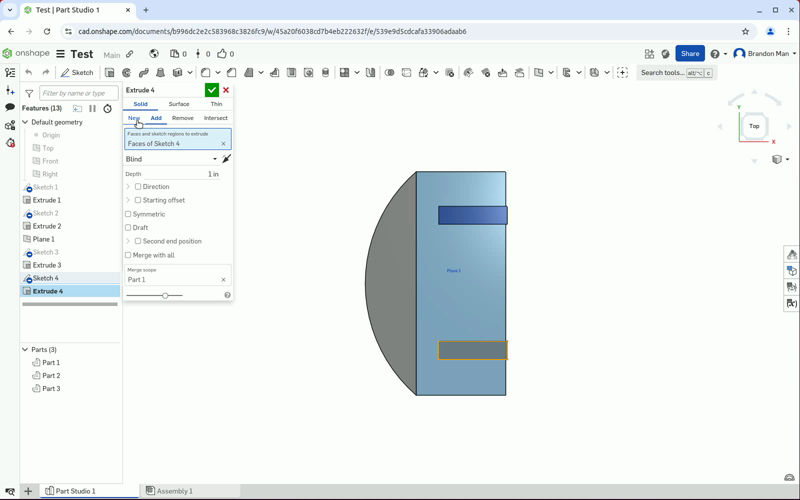
click(137, 120)
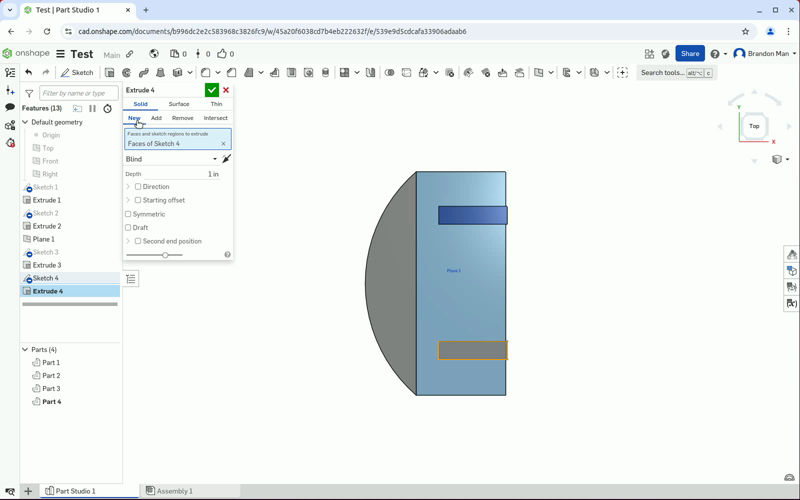
key(tab, 4)
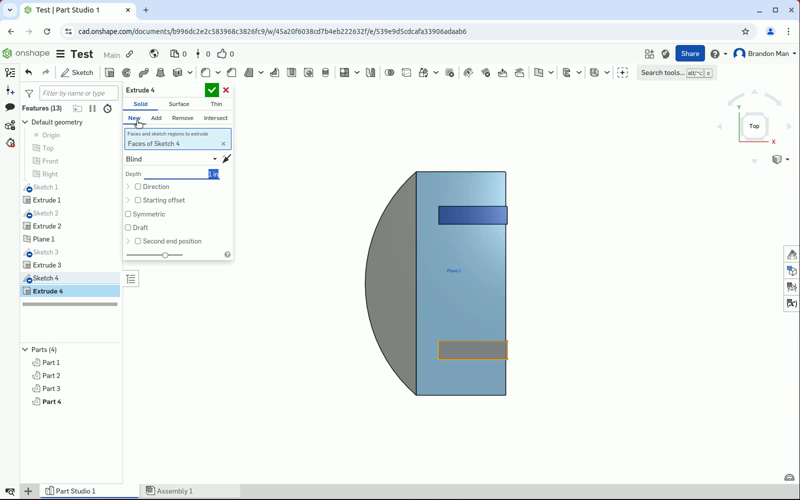
text(4.574)
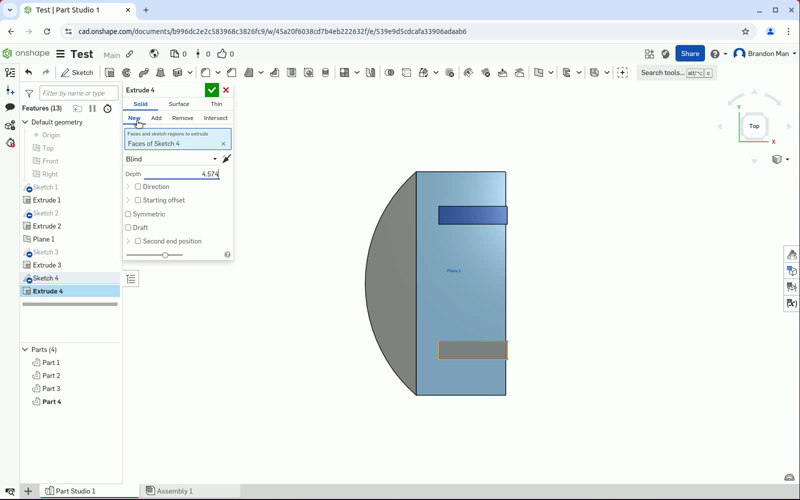
key(enter)
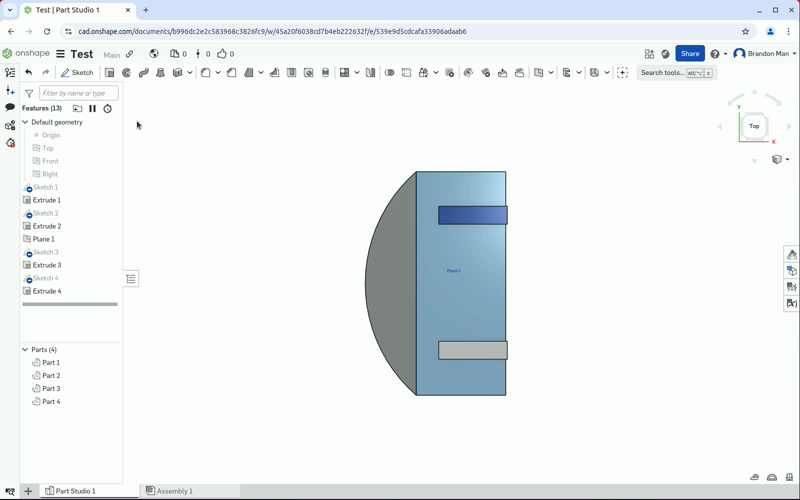
key(shift+h)
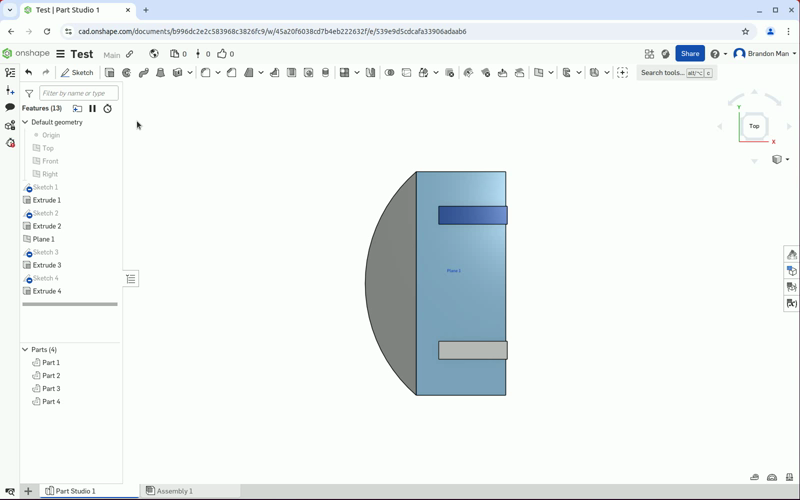
key(shift+h)
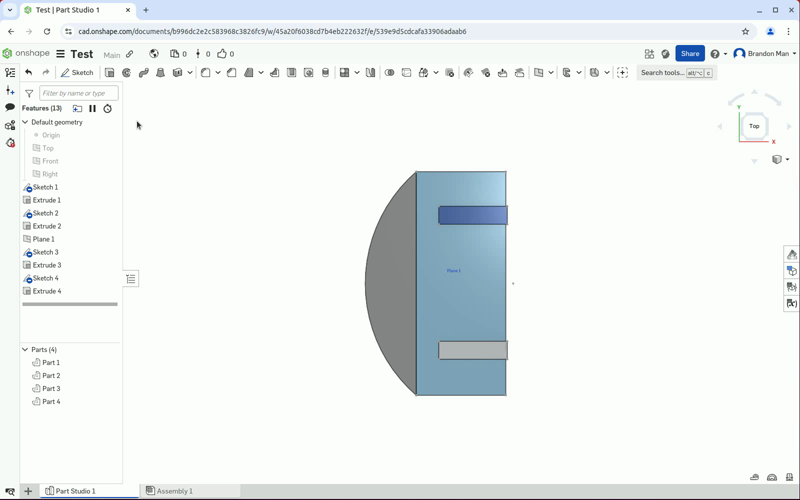
key(shift+7)
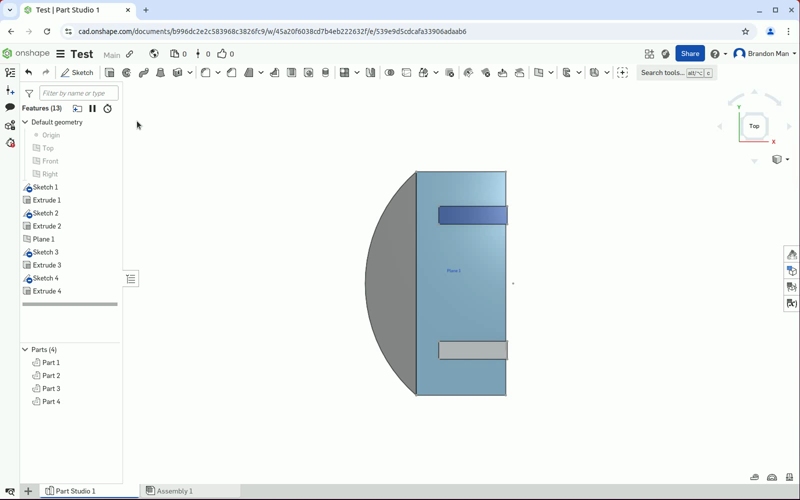
key(up, 3)
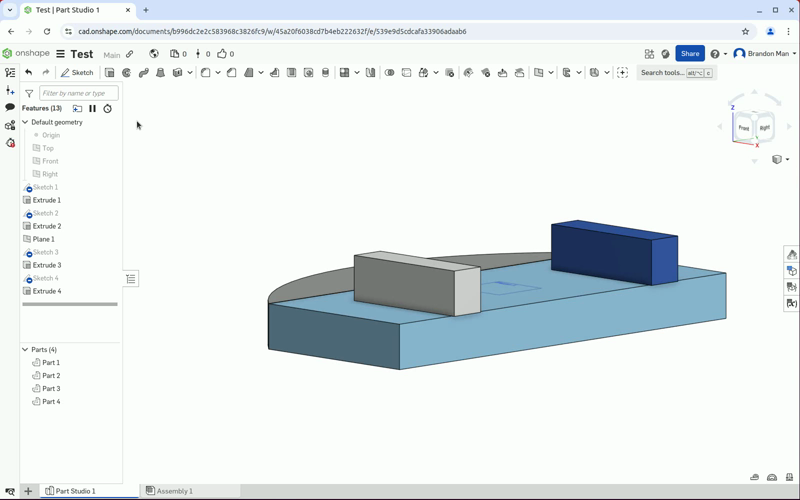
key(left, 3)
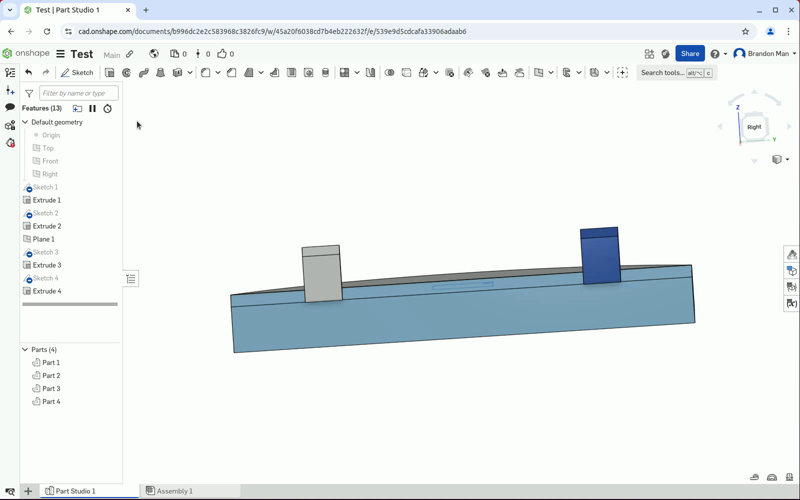
key(right, 3)
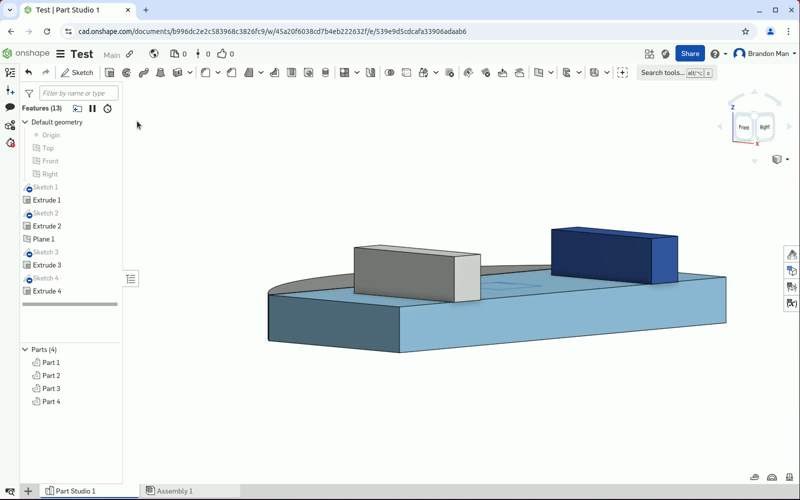
key(down, 3)
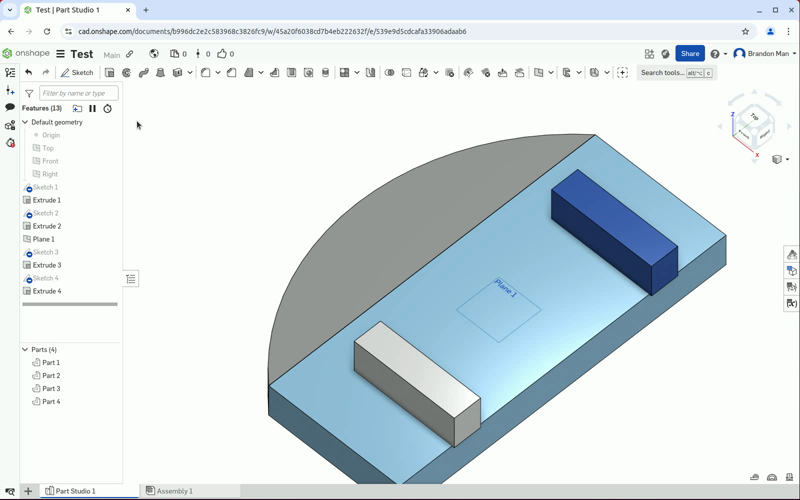
mouse_move(73, 189)
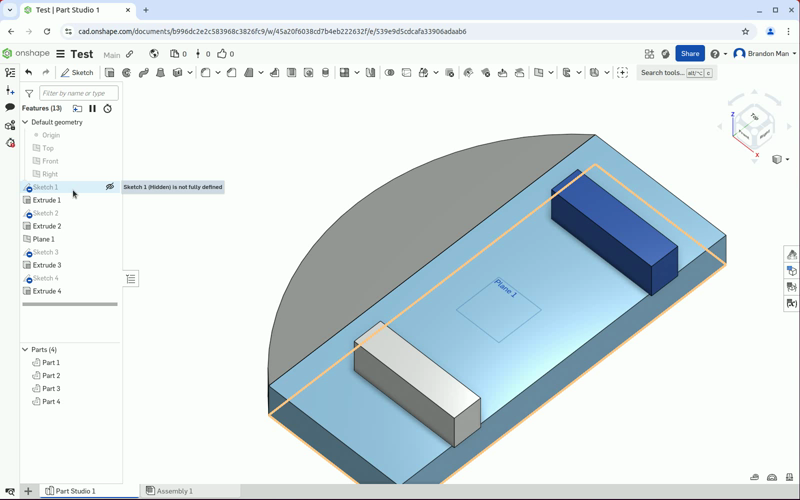
click(73, 189)